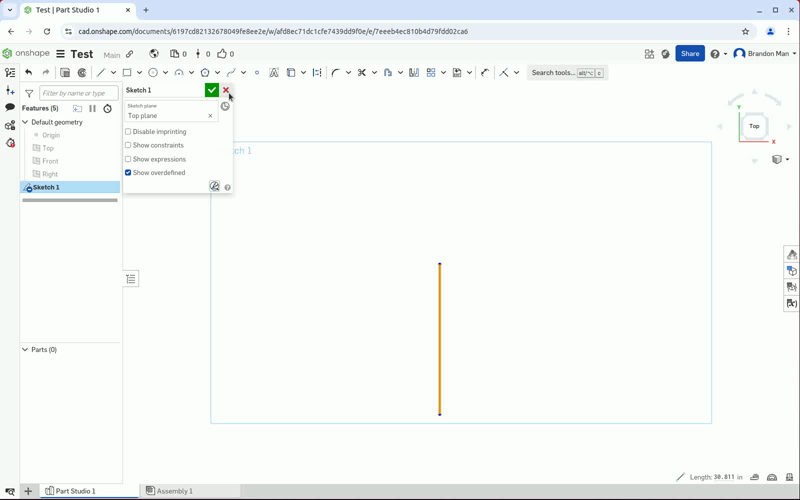
key(shift+h)
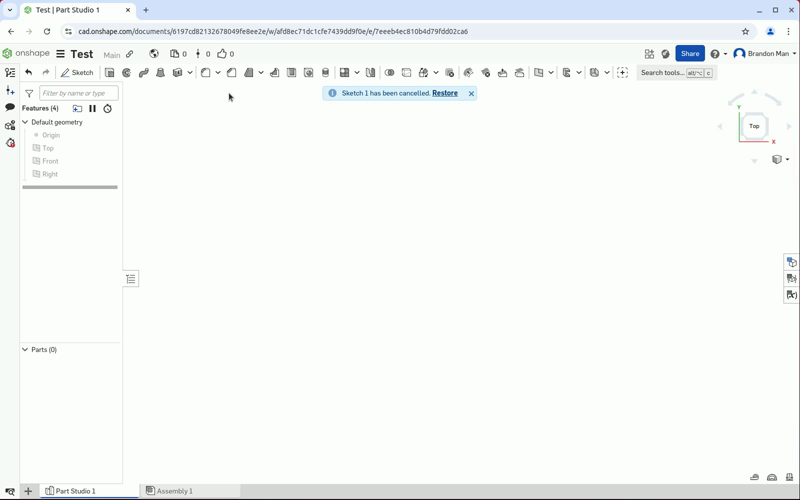
mouse_move(73, 352)
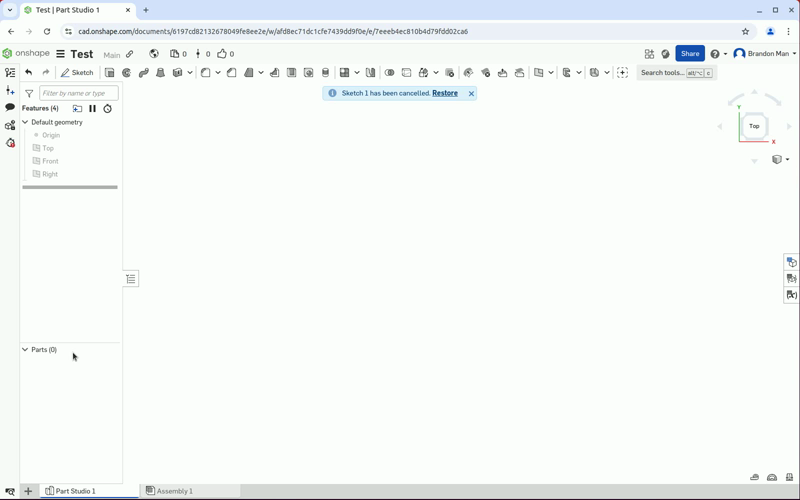
key(y)
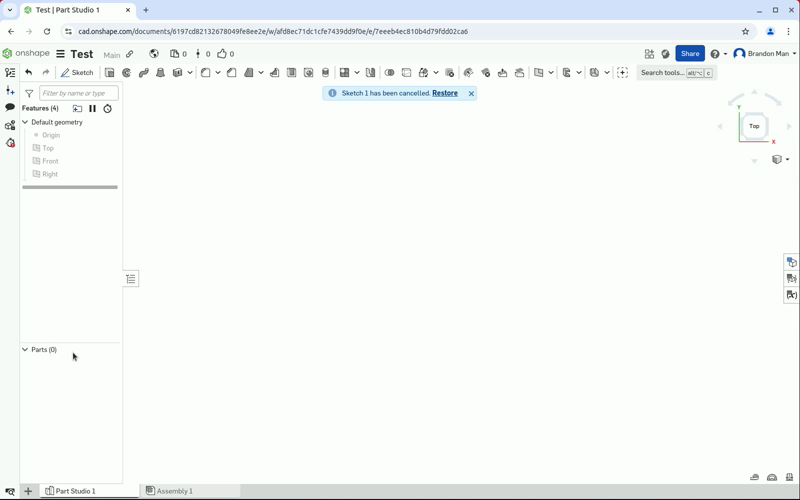
key(shift+p)
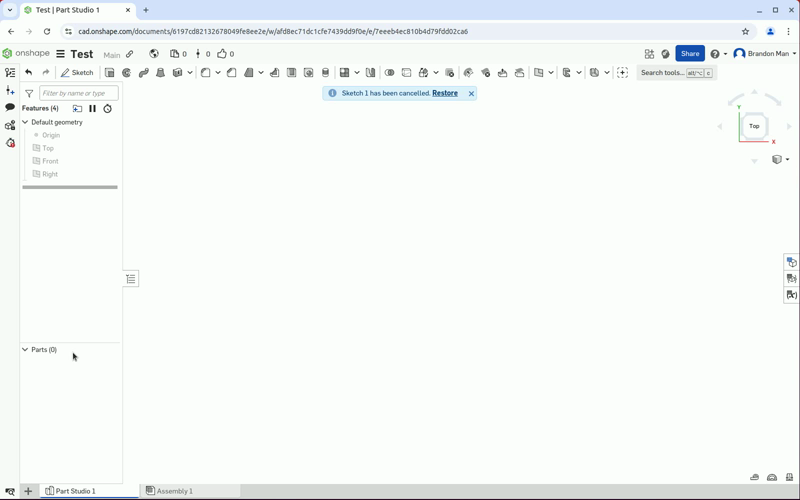
key(space)
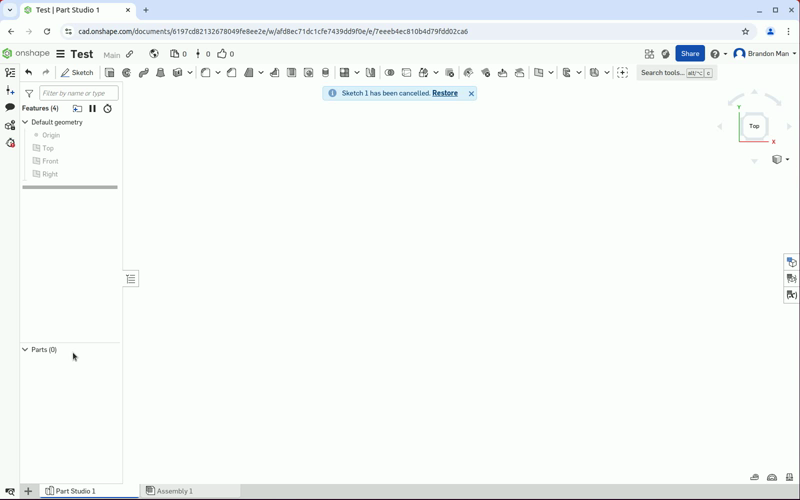
key_down(shift)
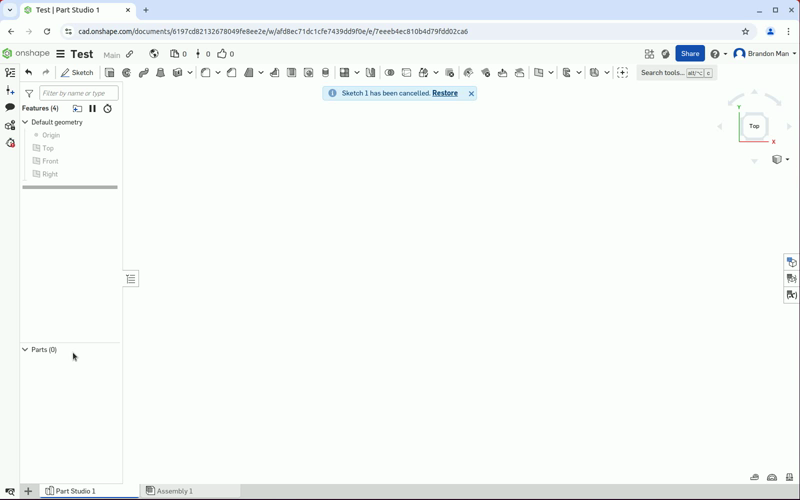
key(up)
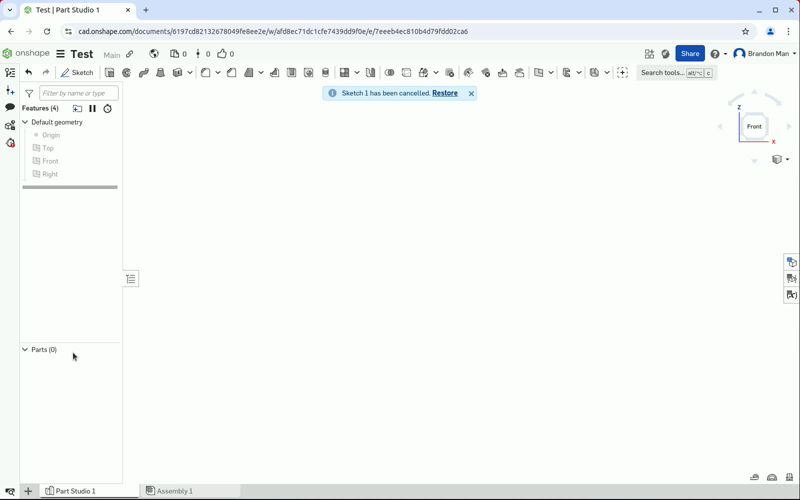
key_up(shift)
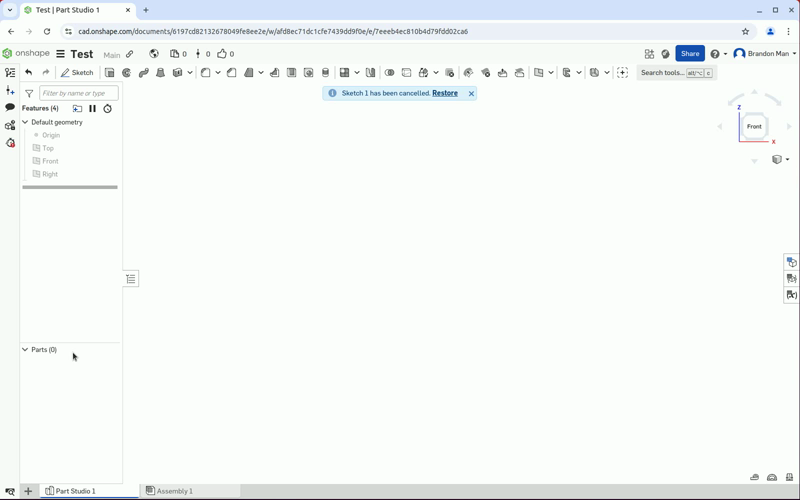
mouse_move(73, 352)
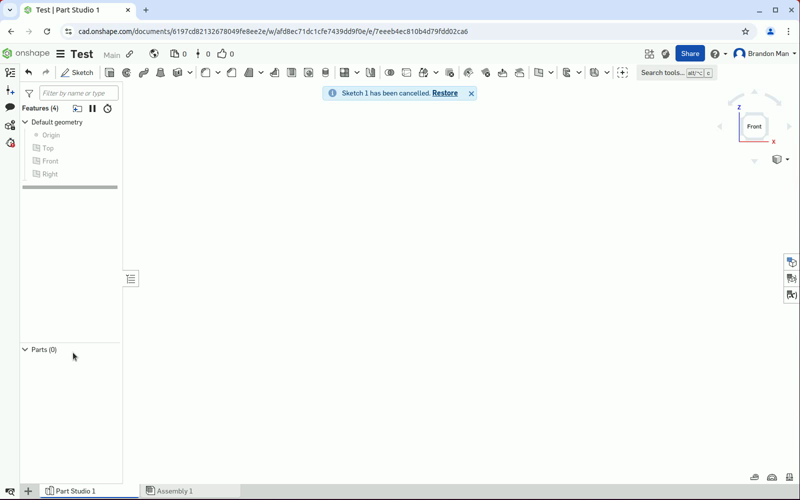
key(shift+y)
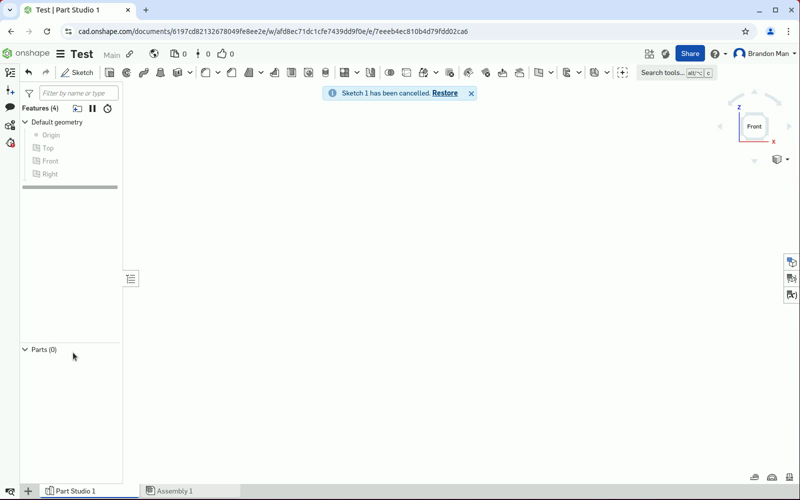
key(shift+s)
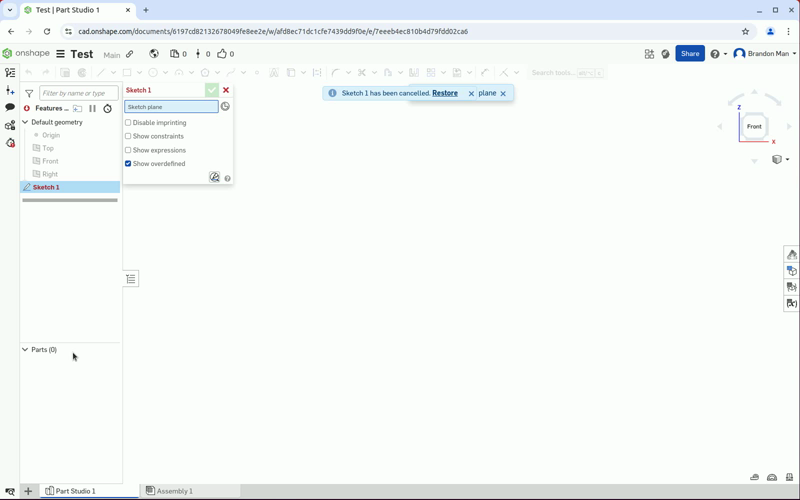
mouse_move(73, 163)
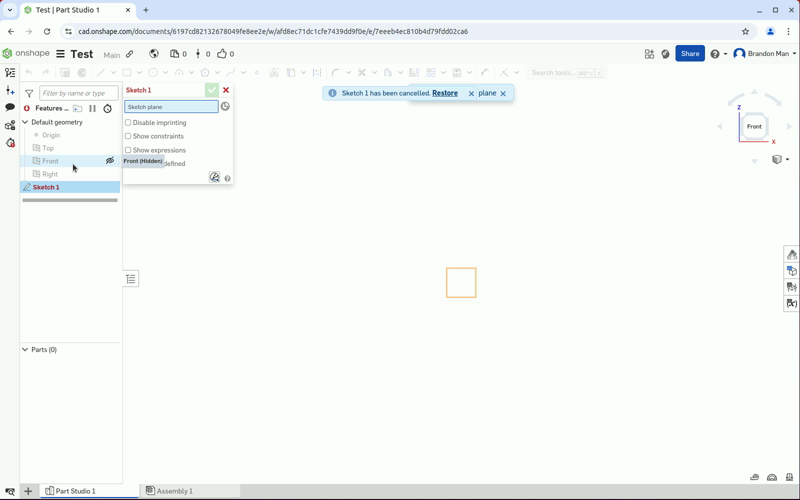
click(73, 163)
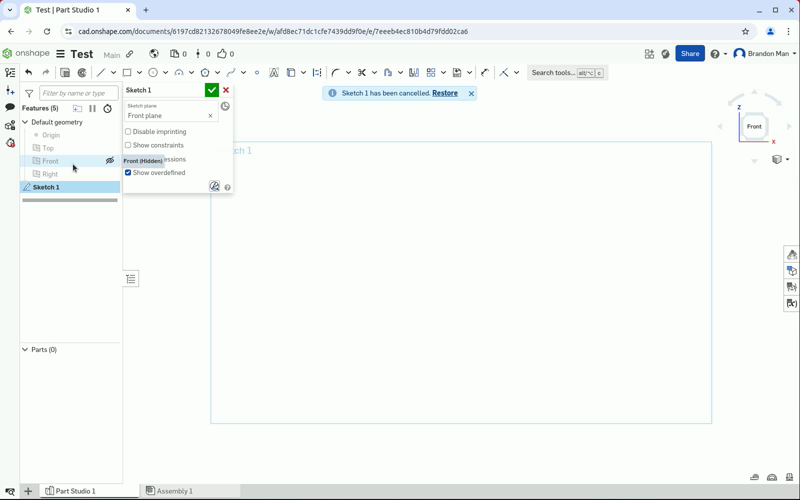
mouse_move(73, 352)
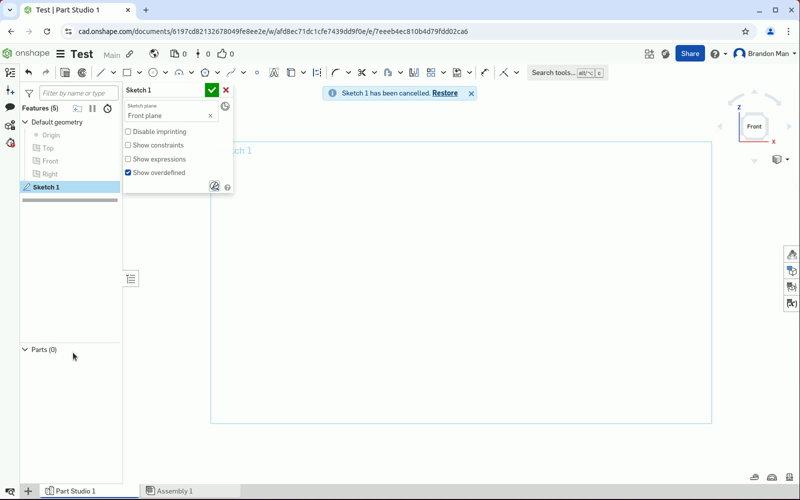
key(y)
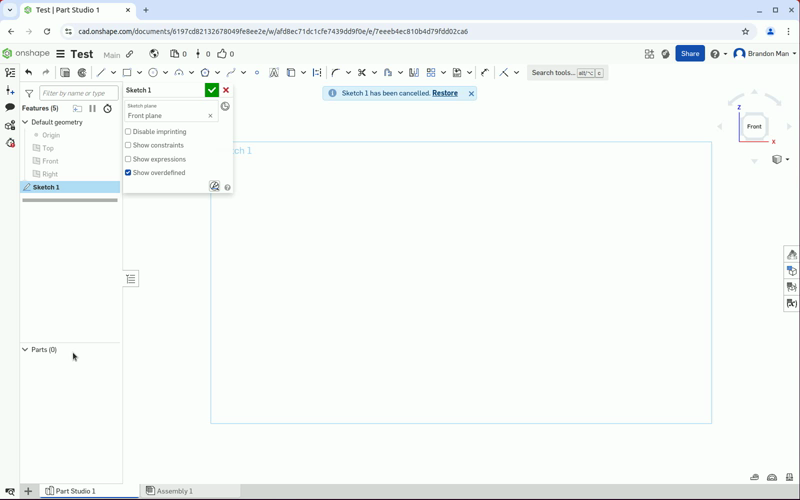
key(l)
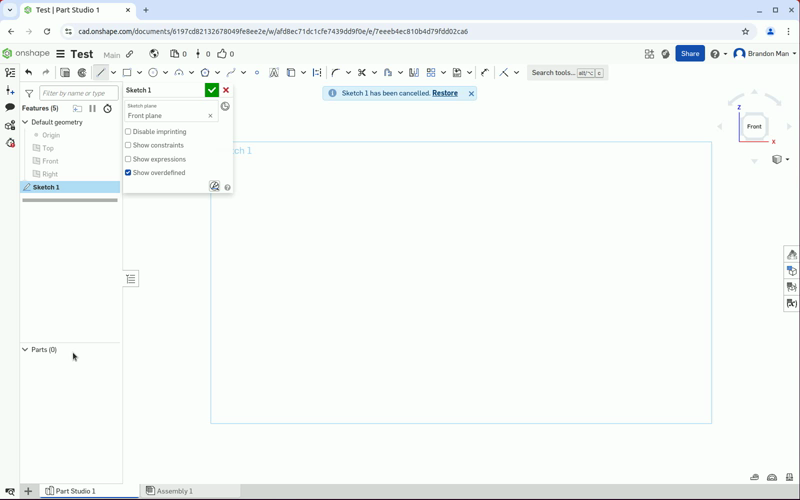
key_down(shift)
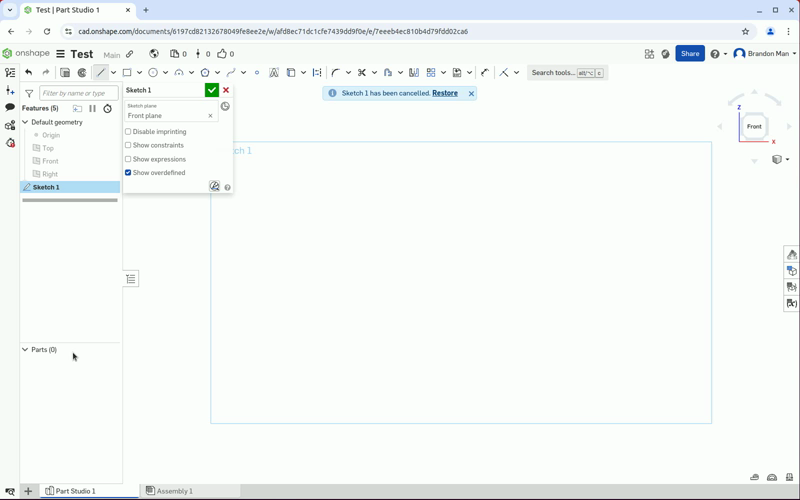
mouse_move(372, 342)
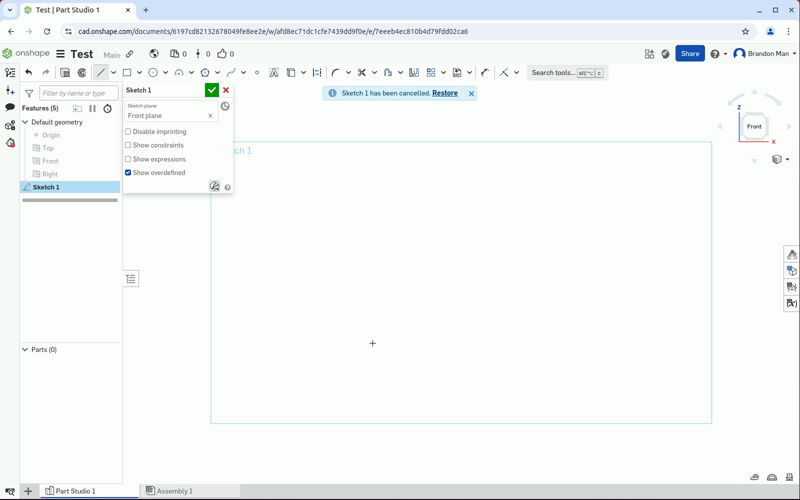
click(372, 342)
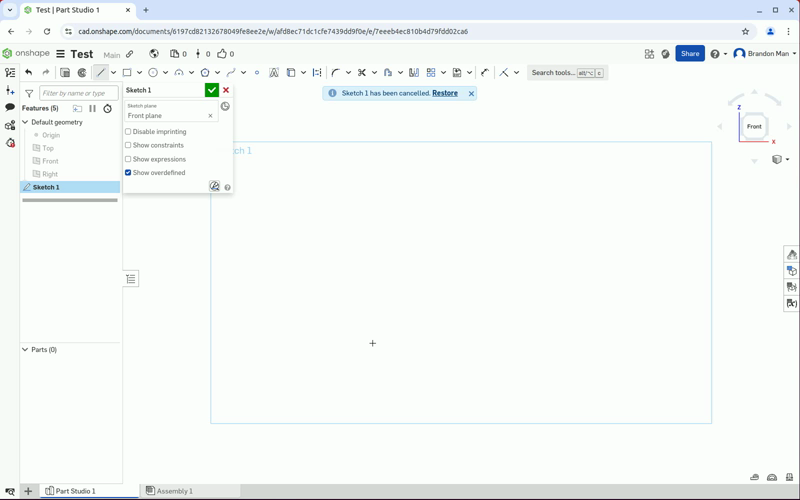
key_up(shift)
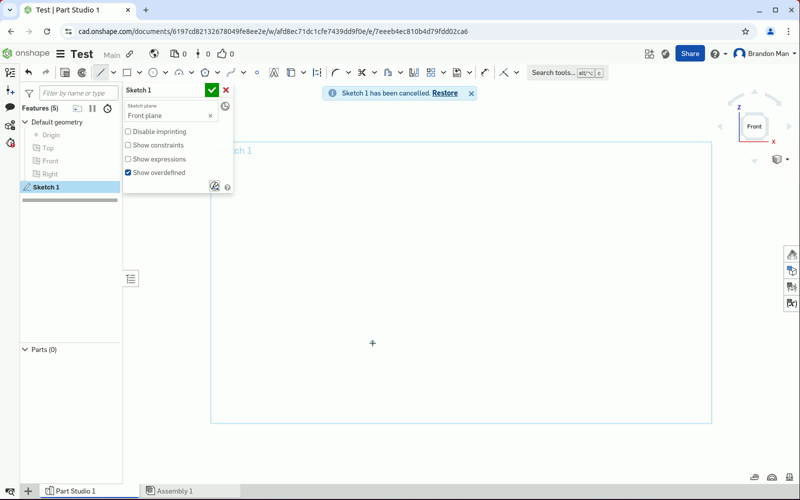
key_down(shift)
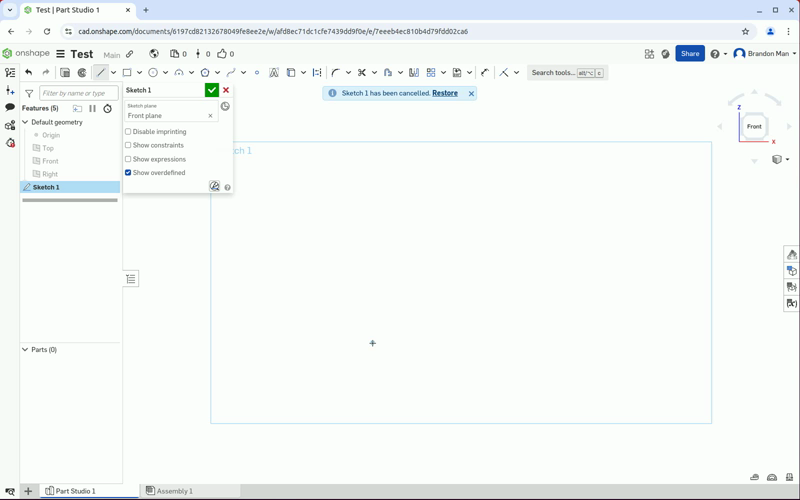
mouse_move(546, 342)
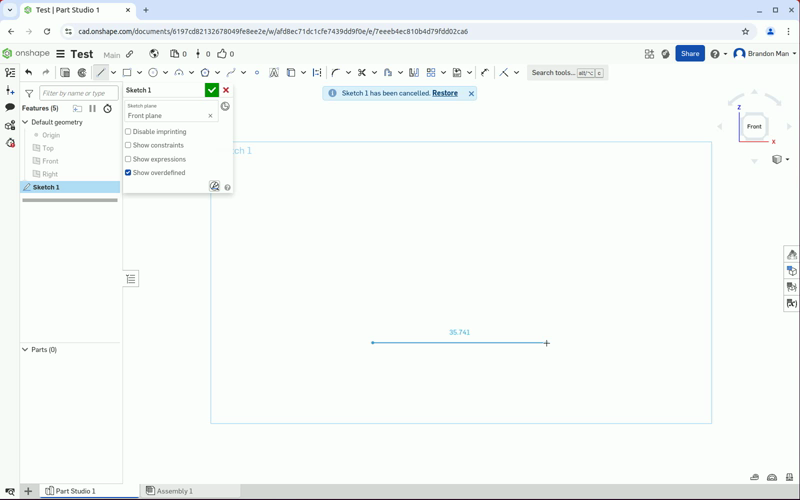
click(546, 342)
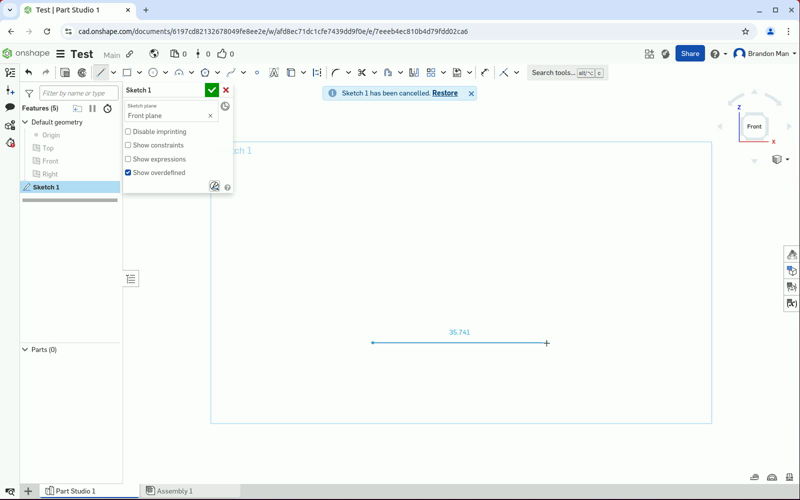
key_up(shift)
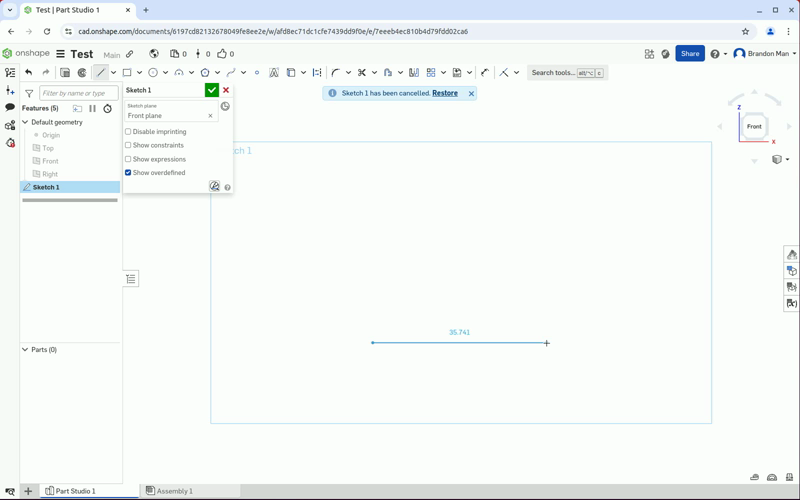
key_down(shift)
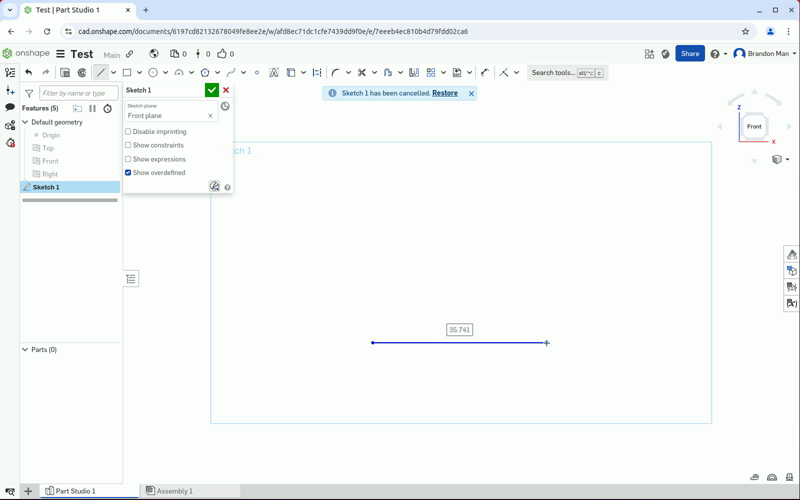
mouse_move(546, 196)
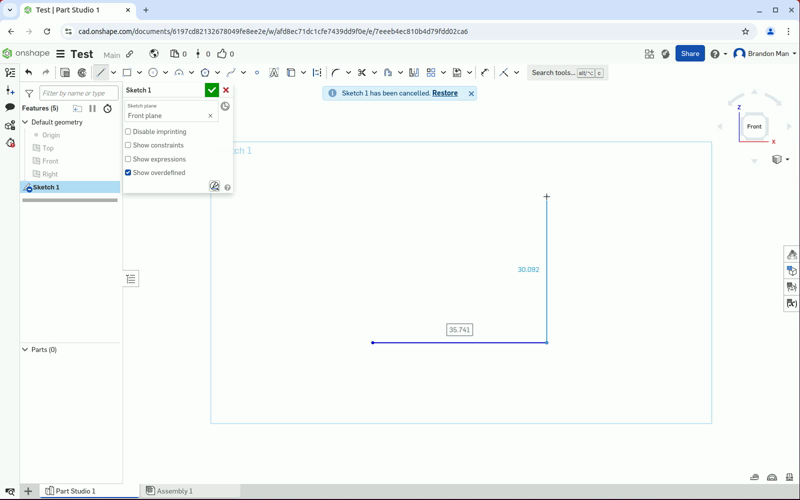
click(546, 196)
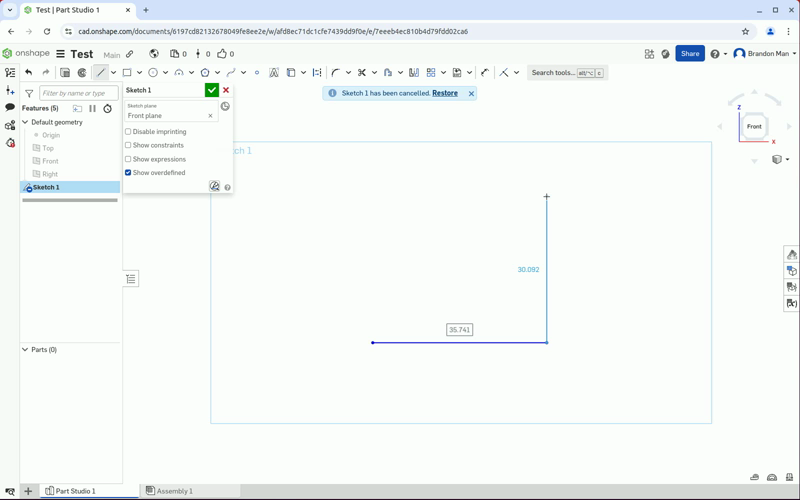
key_up(shift)
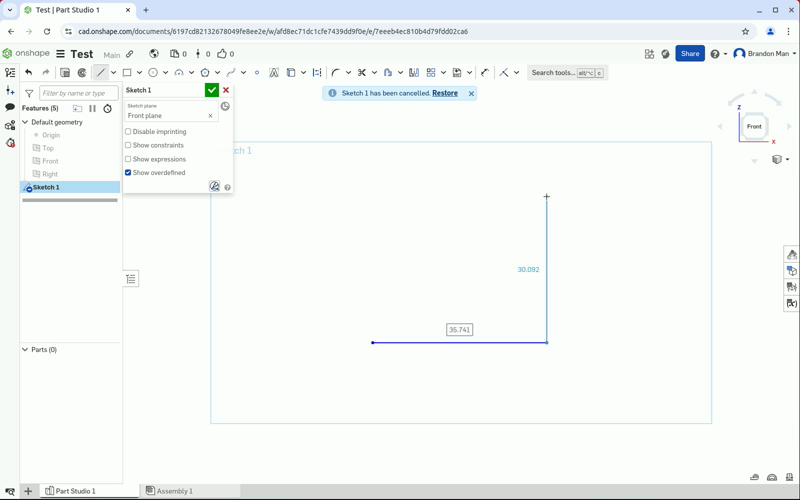
key_down(shift)
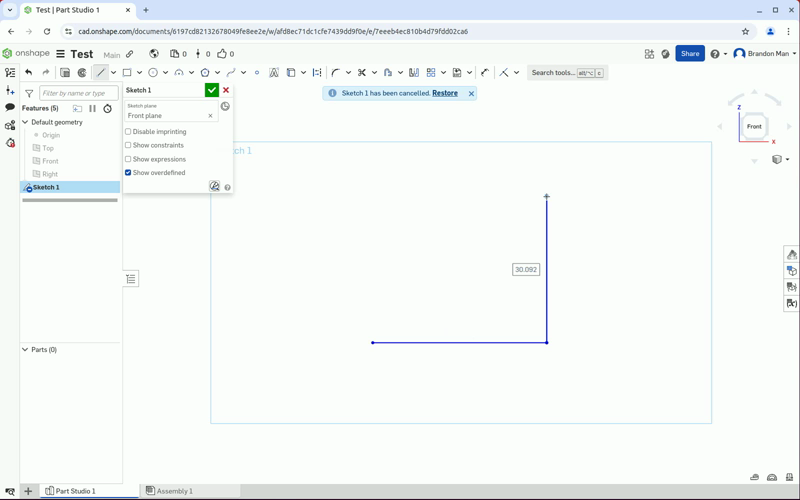
mouse_move(372, 196)
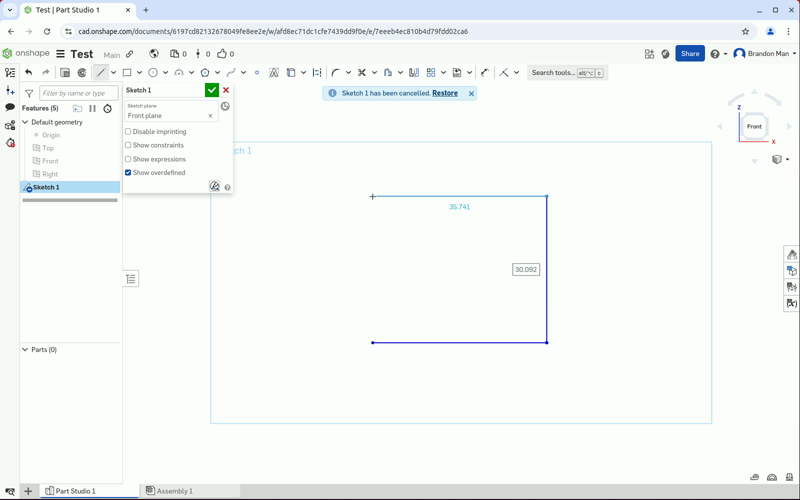
click(372, 196)
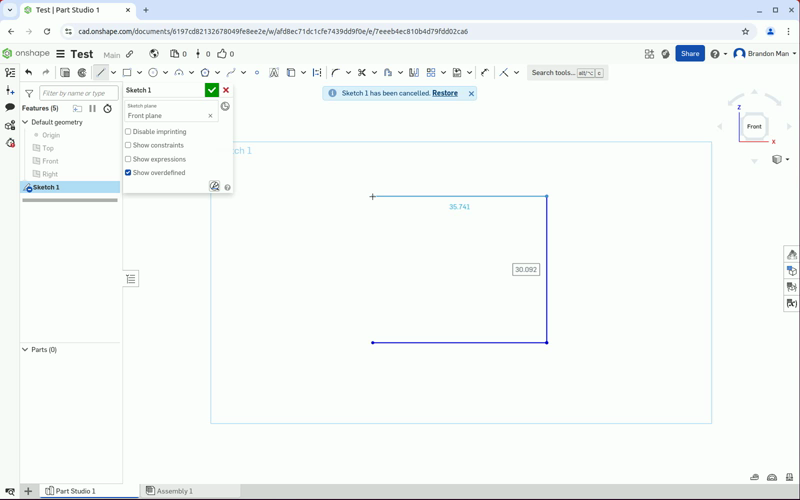
key_up(shift)
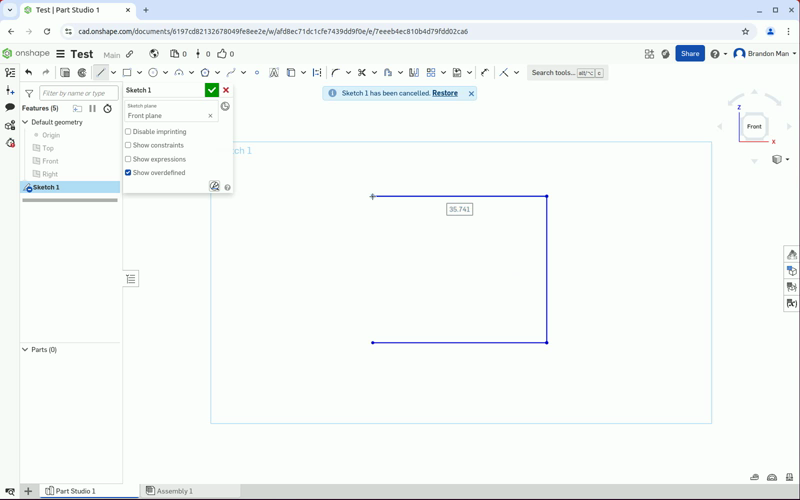
key_down(shift)
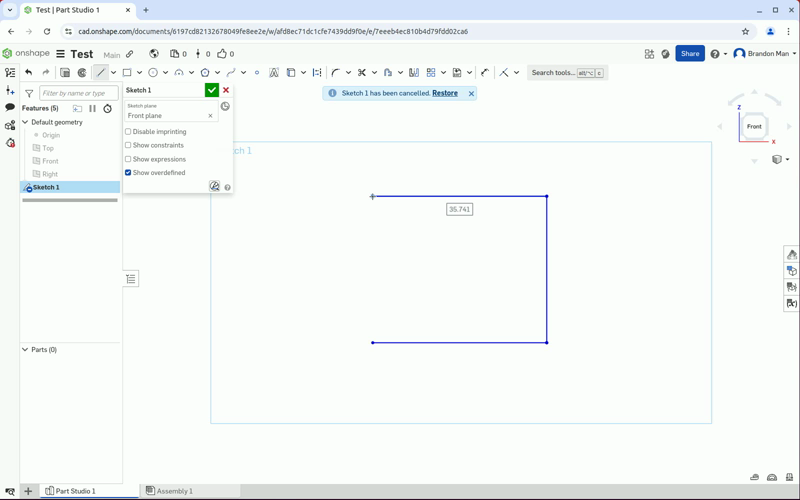
mouse_move(372, 311)
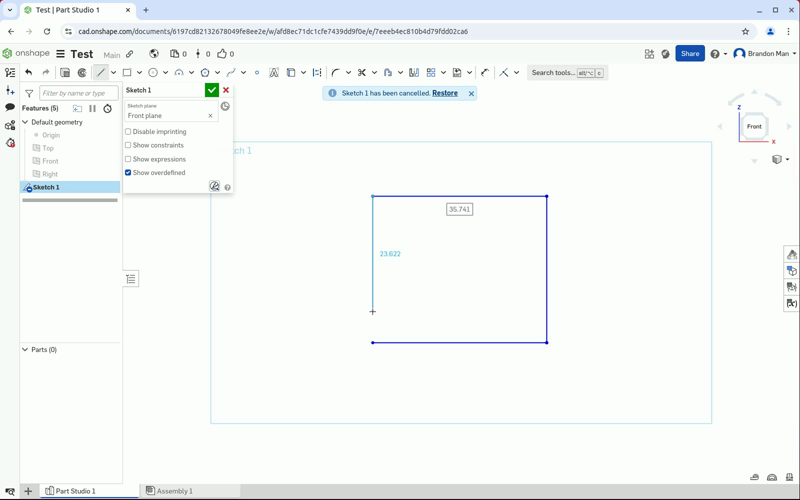
click(372, 311)
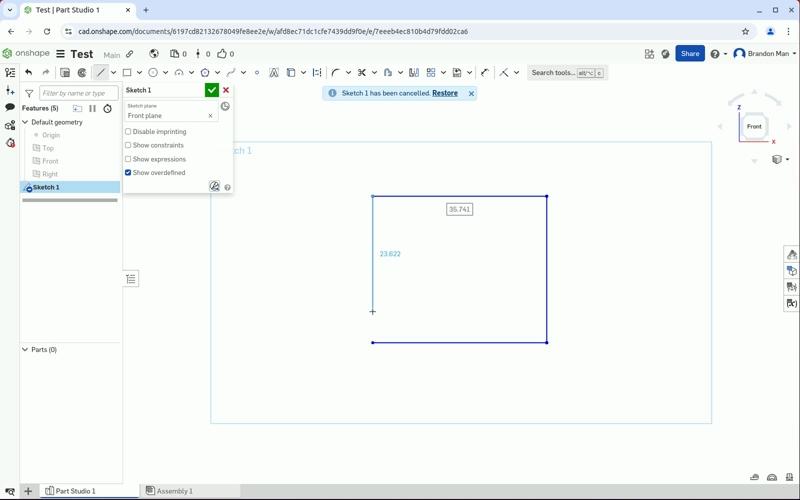
key_up(shift)
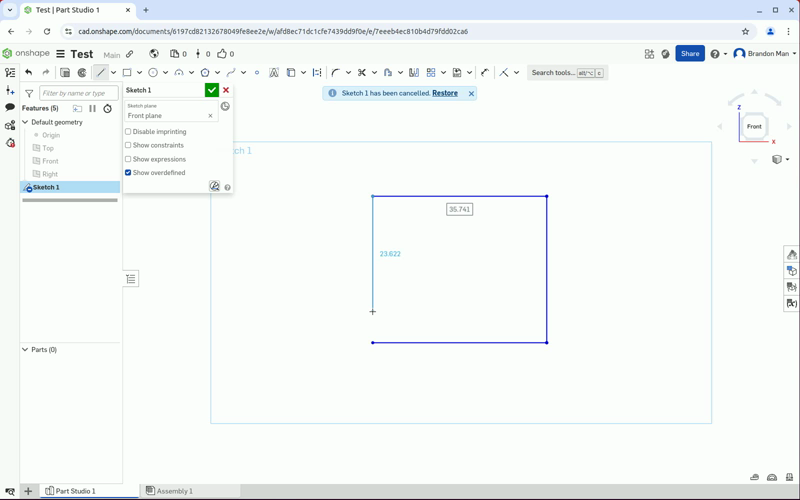
mouse_move(402, 311)
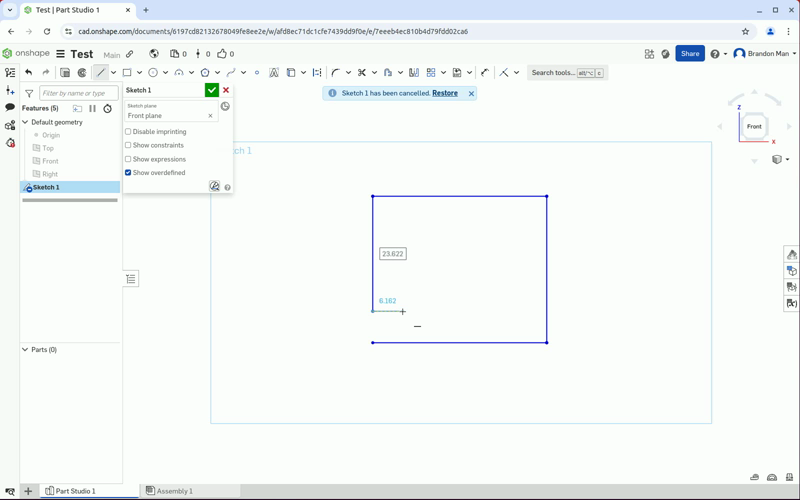
key_down(shift)
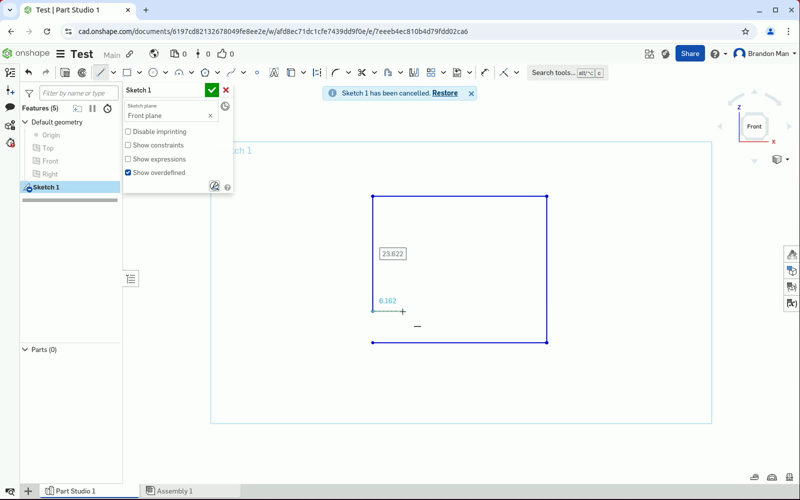
mouse_move(372, 342)
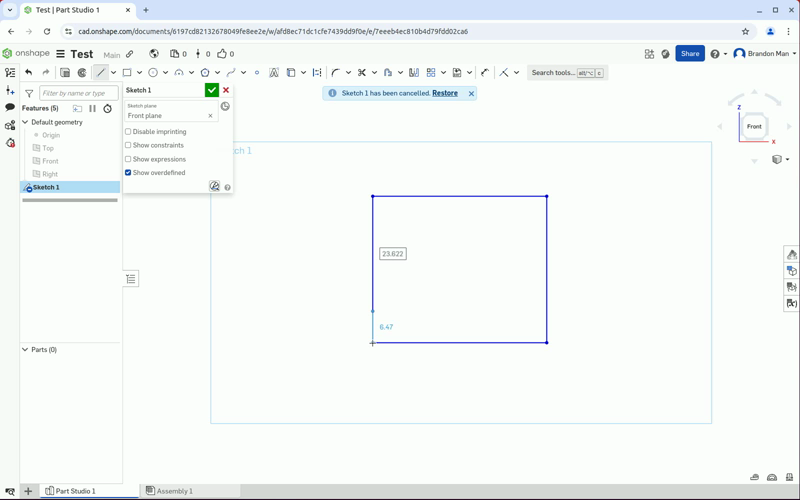
key_up(shift)
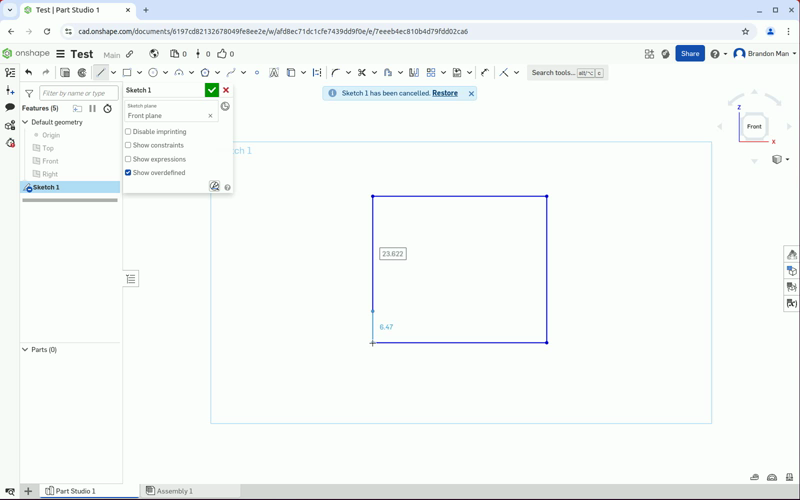
click(372, 342)
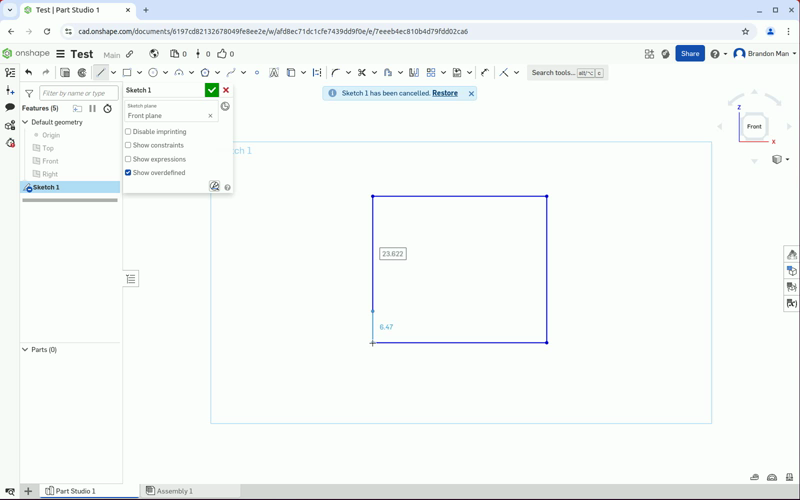
key(esc)
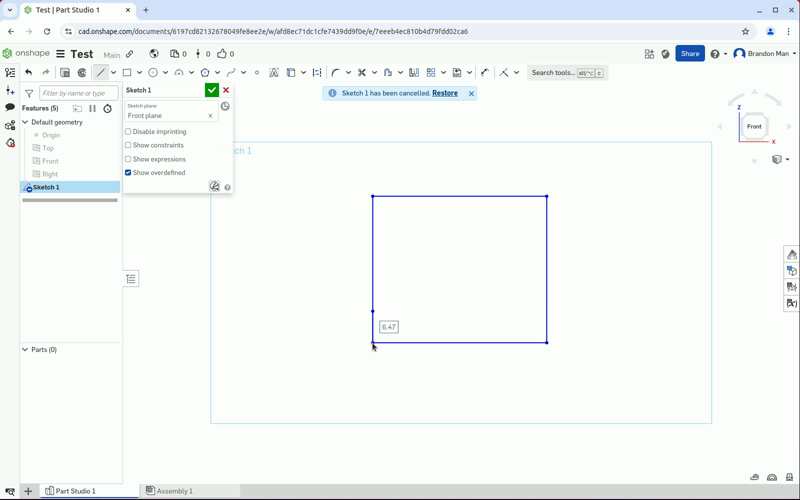
key(a)
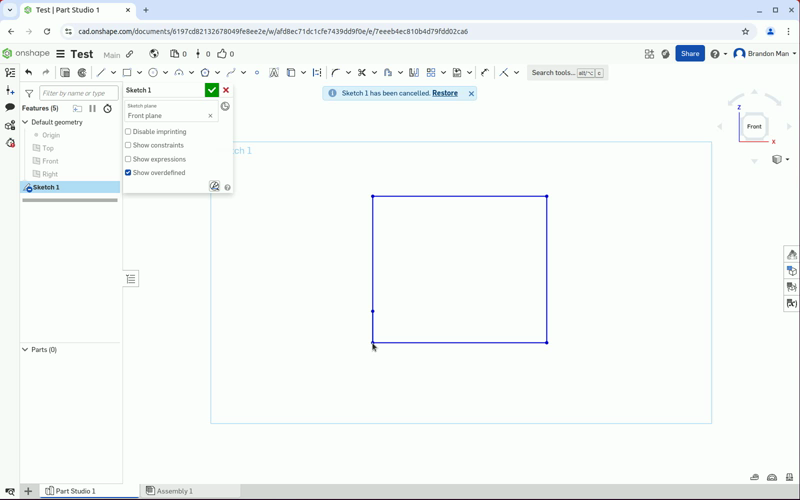
key_down(shift)
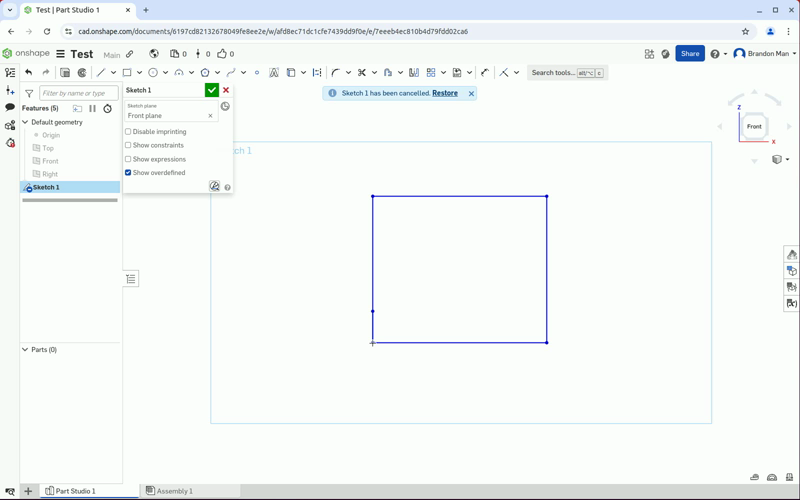
mouse_move(433, 304)
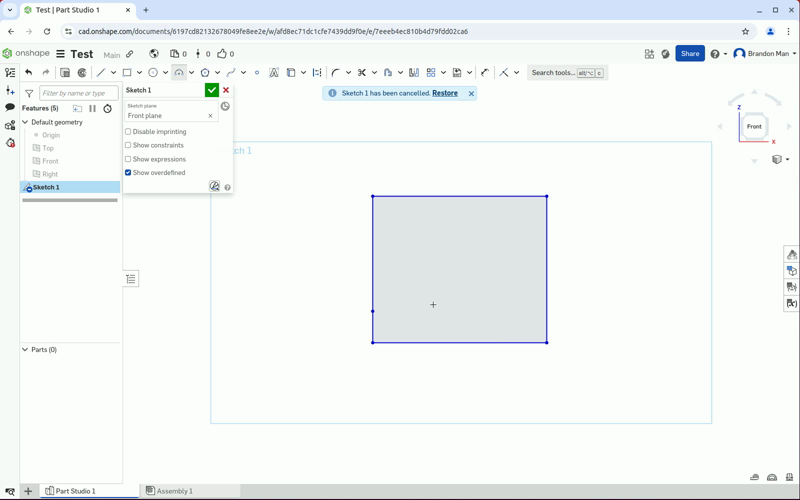
click(433, 304)
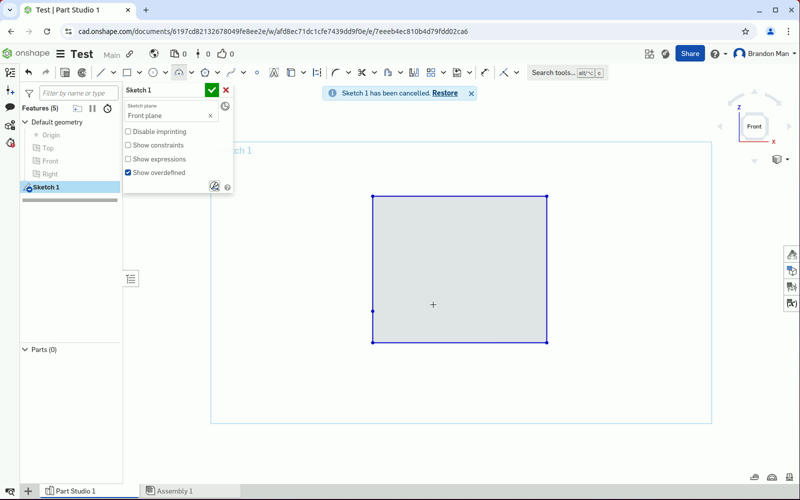
key_up(shift)
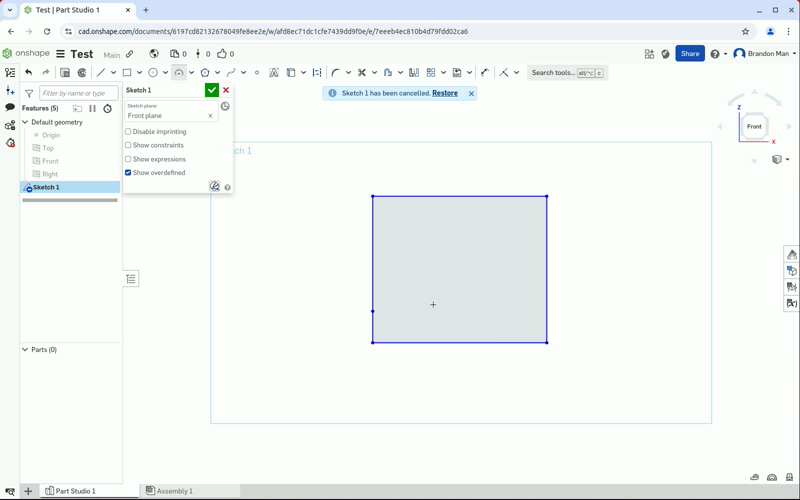
key_down(shift)
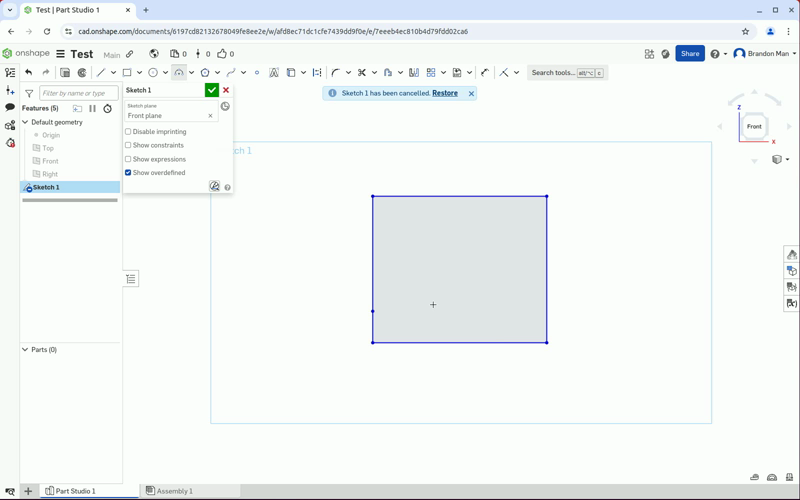
mouse_move(435, 225)
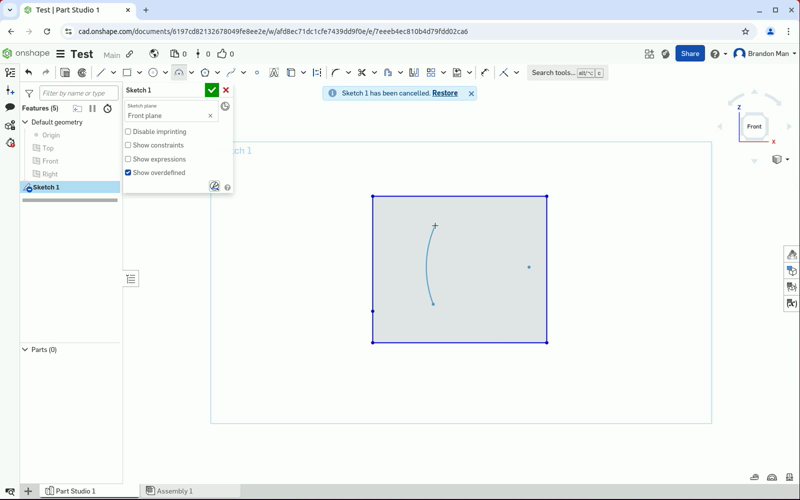
click(435, 225)
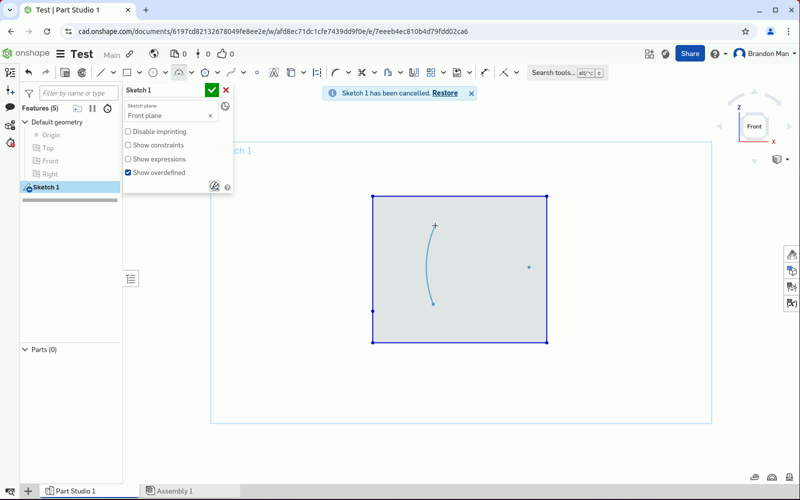
mouse_move(394, 264)
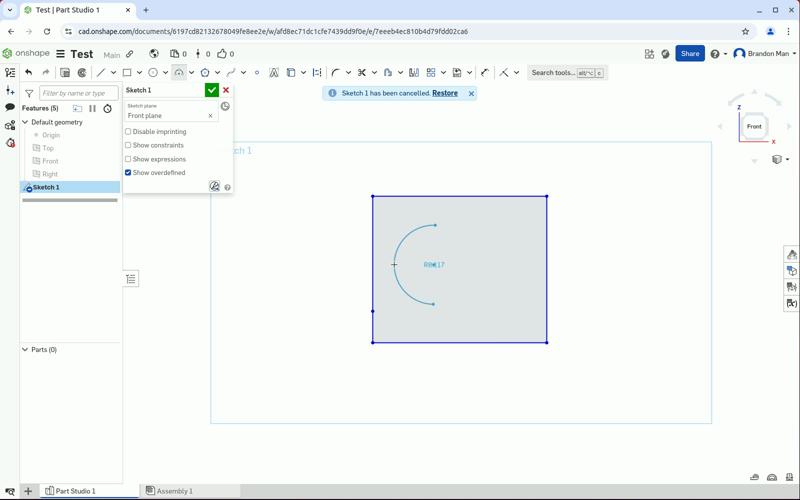
click(394, 264)
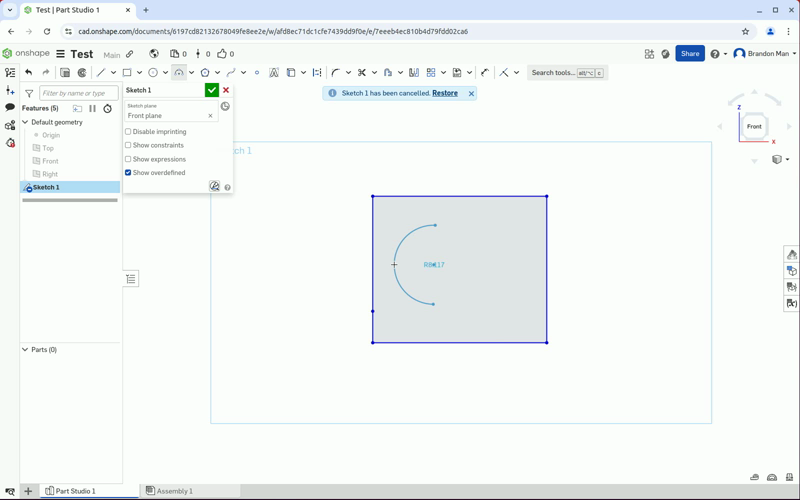
key_up(shift)
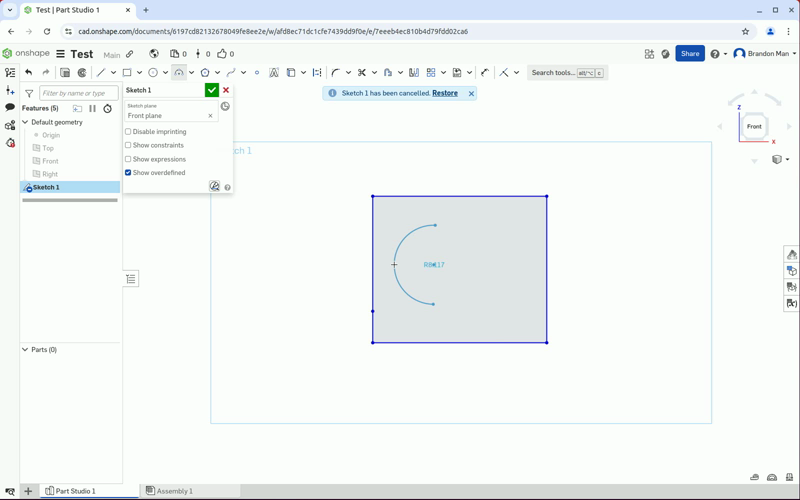
key(esc)
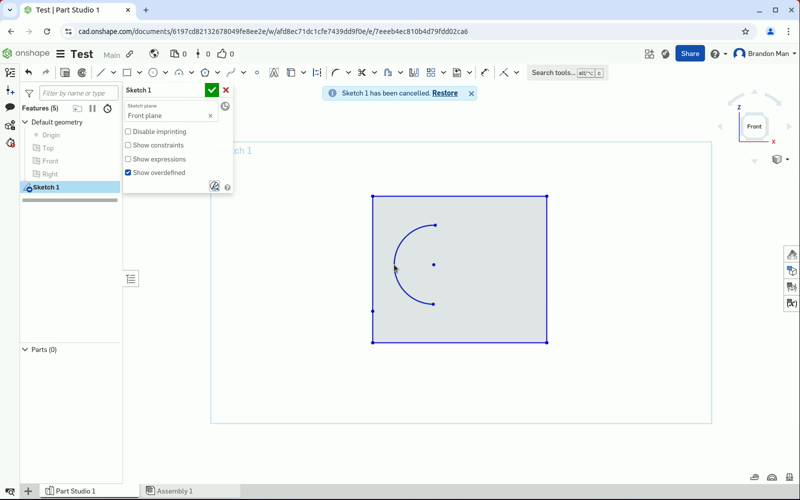
key(l)
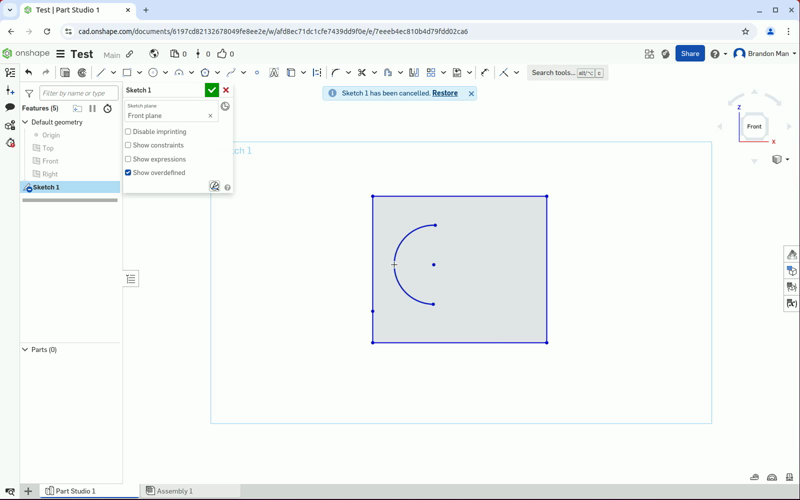
mouse_move(435, 225)
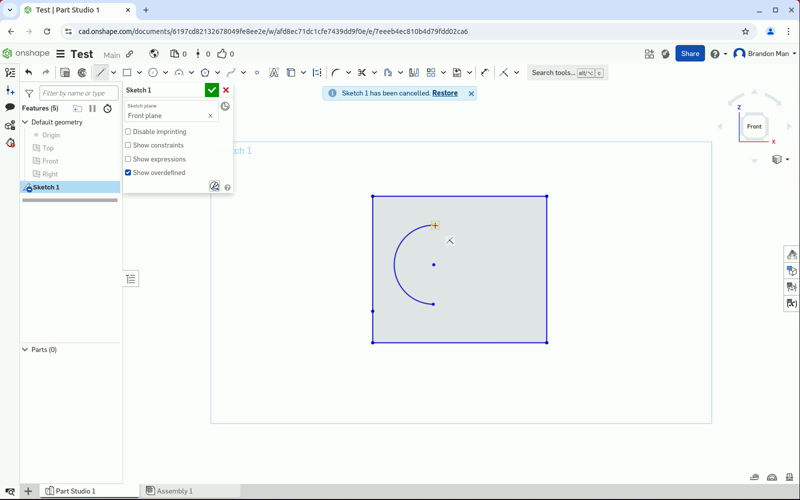
click(435, 225)
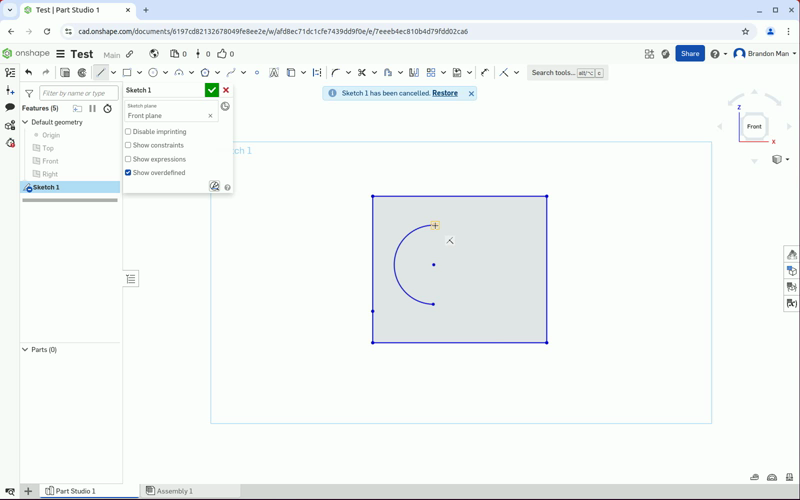
key_down(shift)
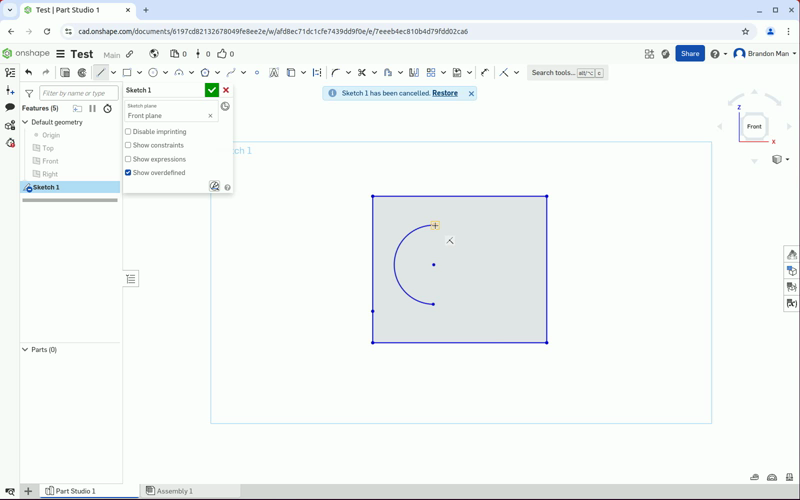
mouse_move(465, 225)
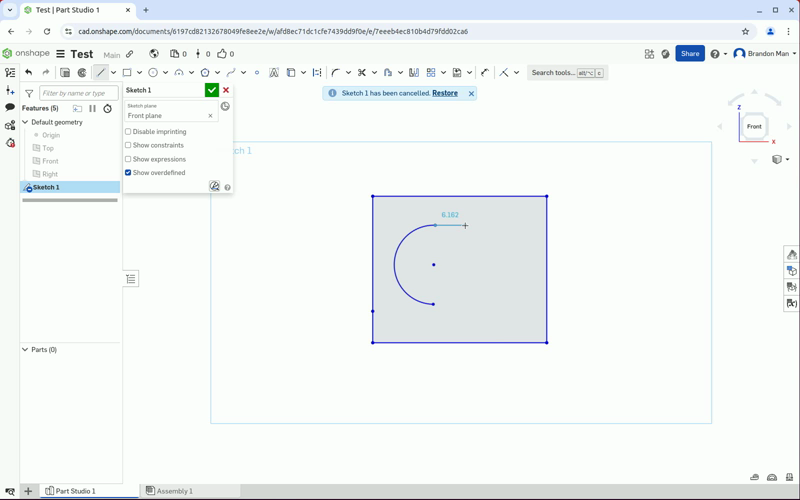
mouse_move(486, 225)
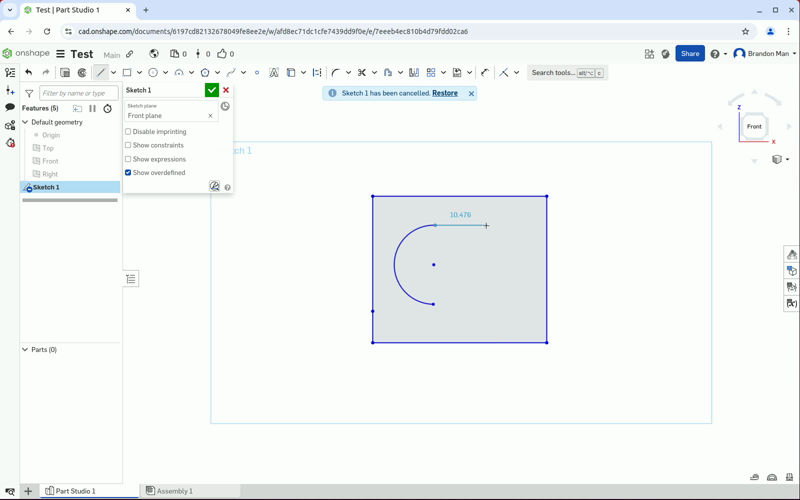
click(486, 225)
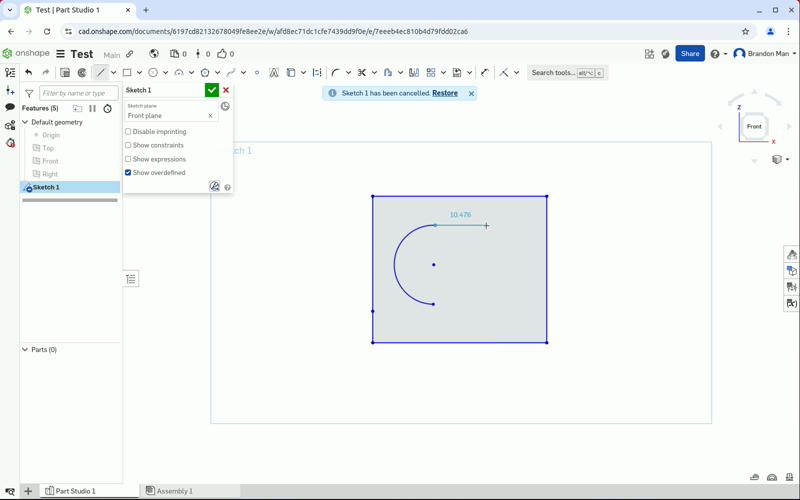
key_up(shift)
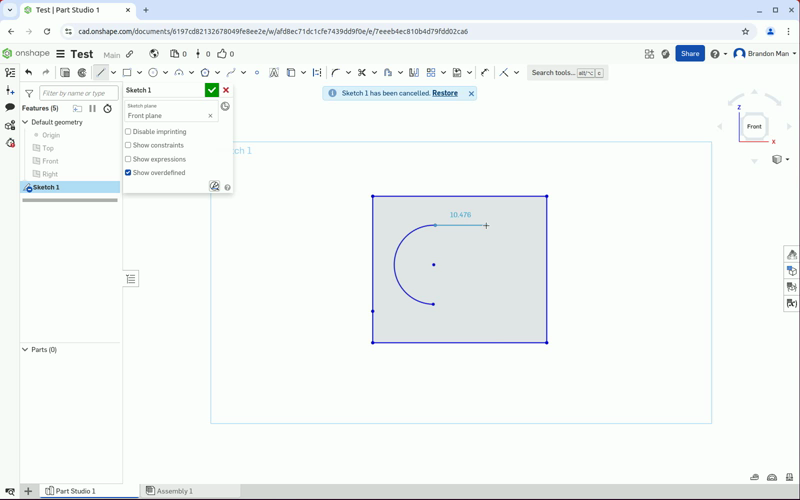
key(esc)
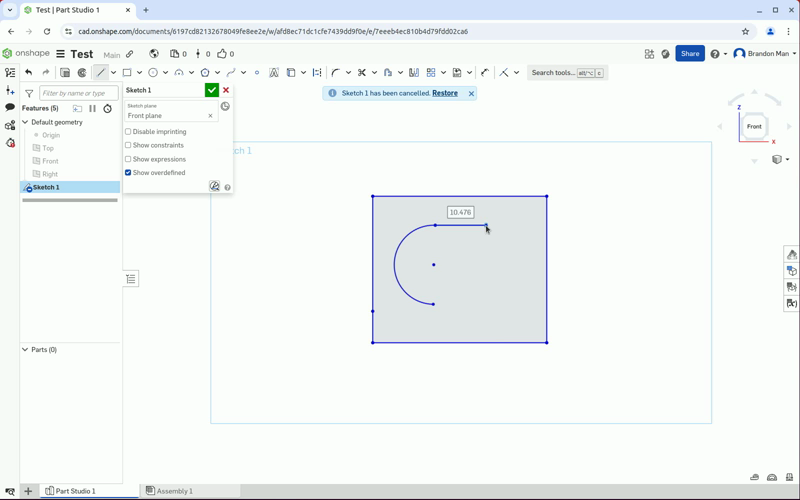
key(a)
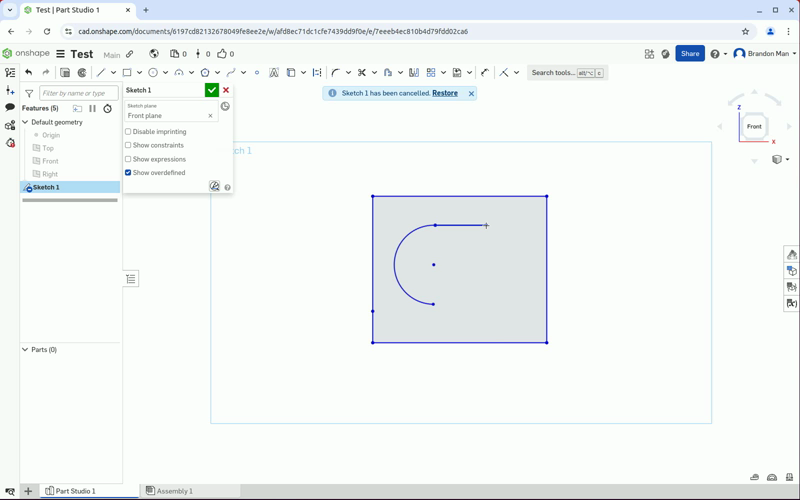
mouse_move(486, 225)
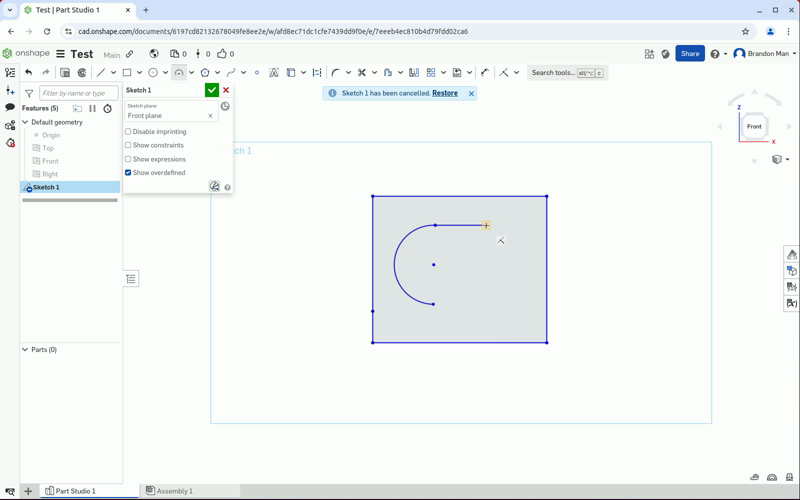
click(486, 225)
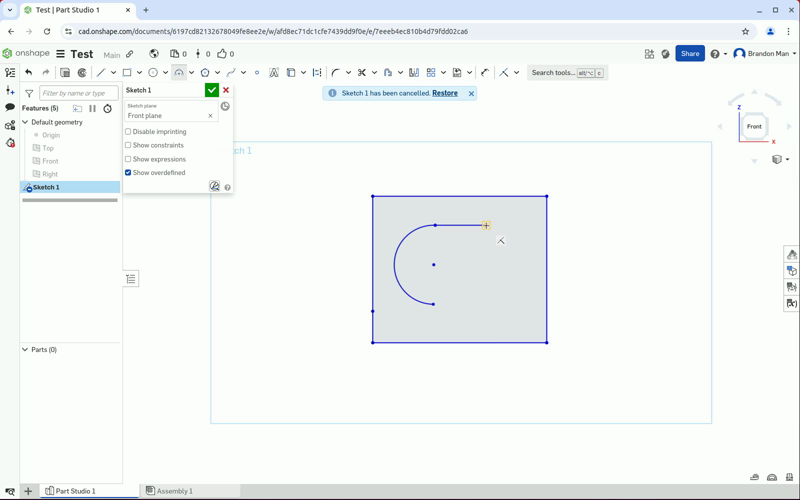
key_down(shift)
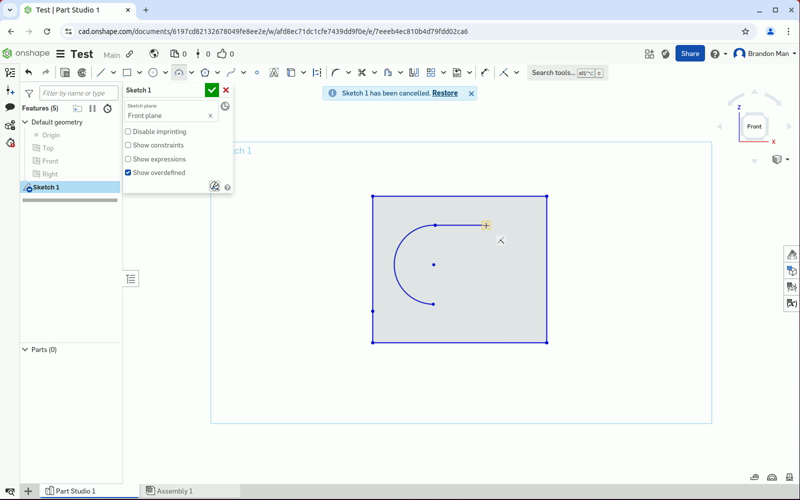
mouse_move(486, 304)
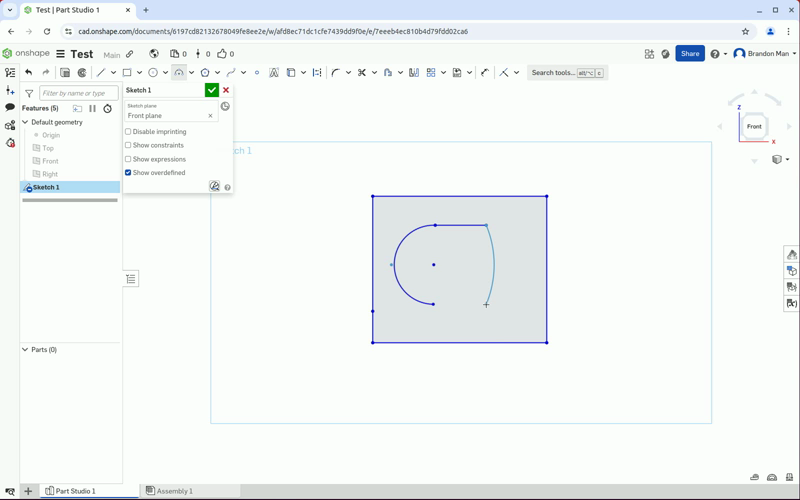
click(486, 304)
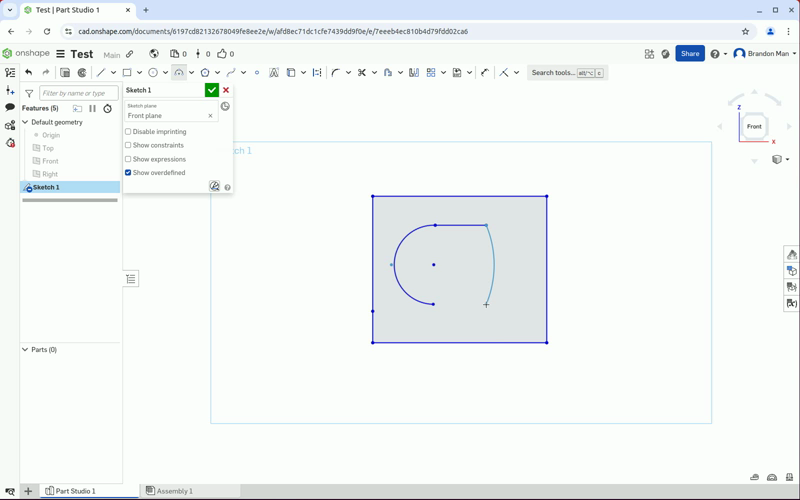
mouse_move(525, 264)
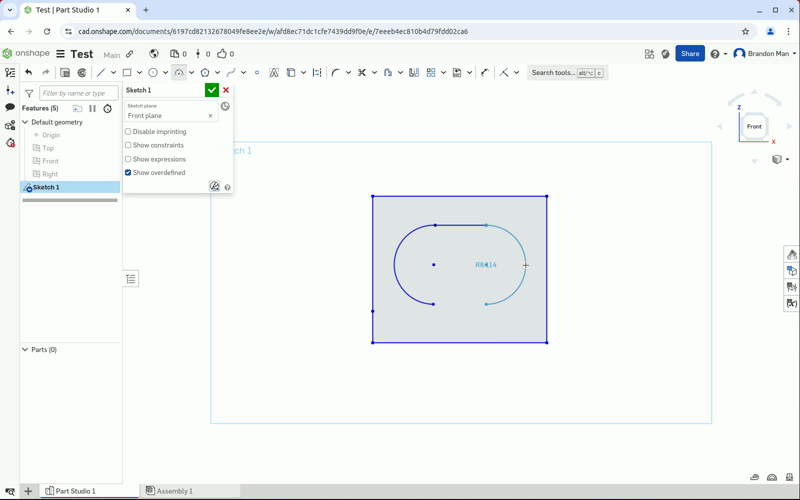
click(525, 264)
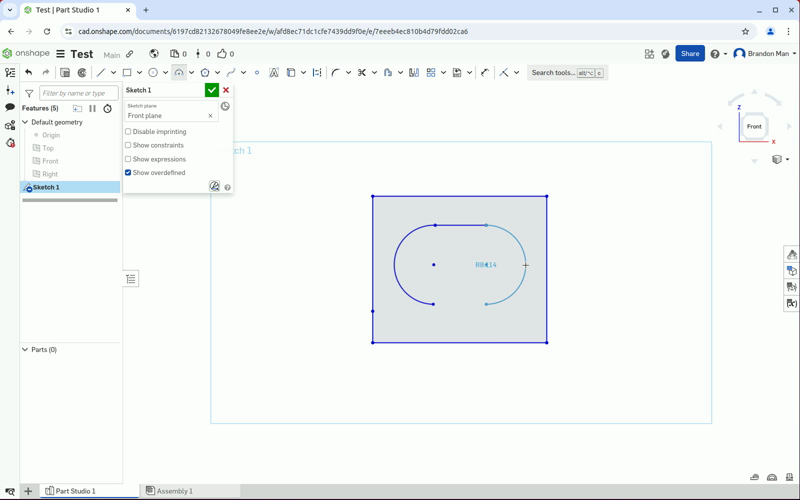
key_up(shift)
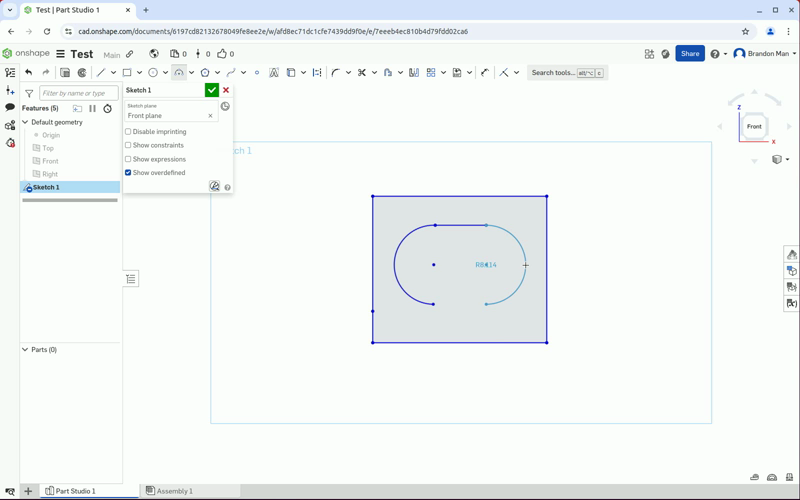
key(esc)
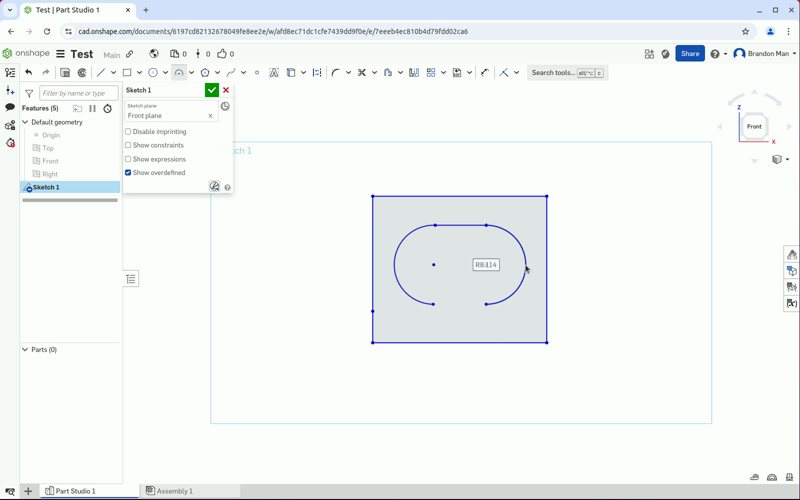
key(l)
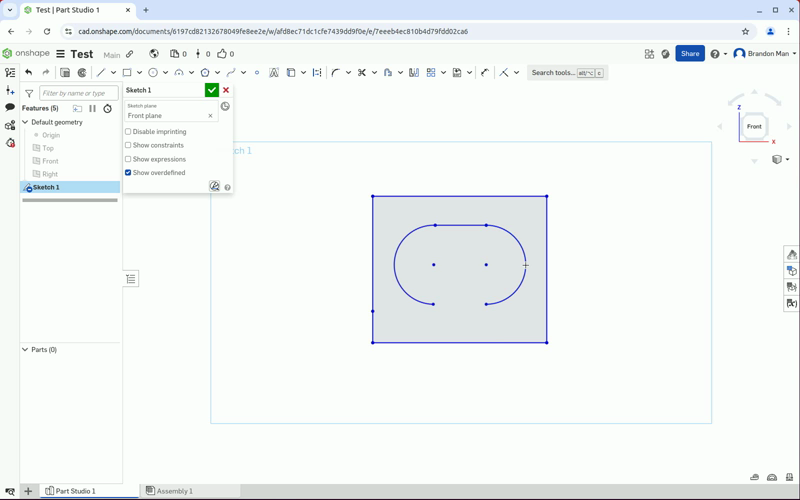
mouse_move(486, 304)
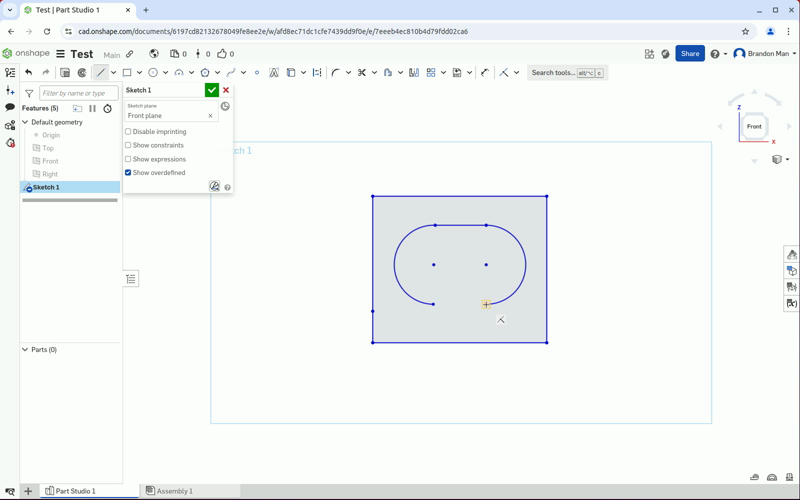
click(486, 304)
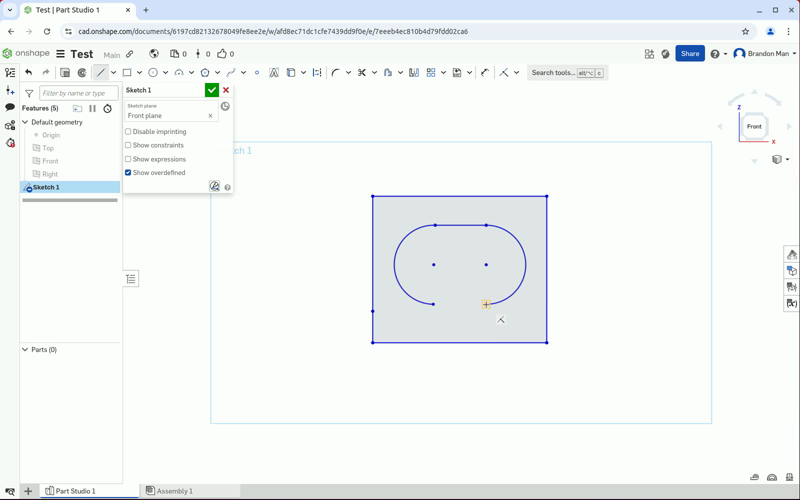
key_down(shift)
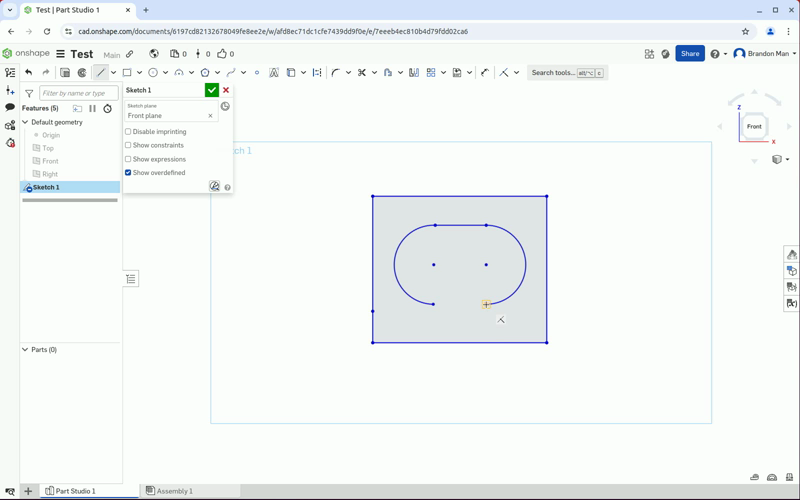
mouse_move(516, 304)
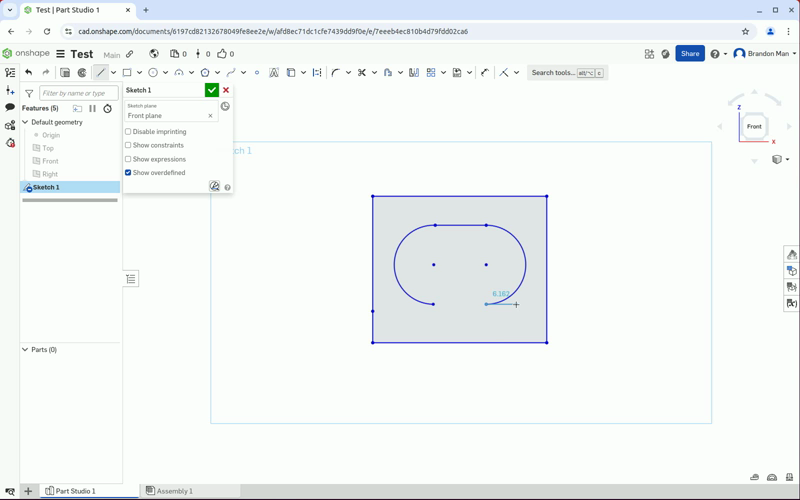
mouse_move(433, 304)
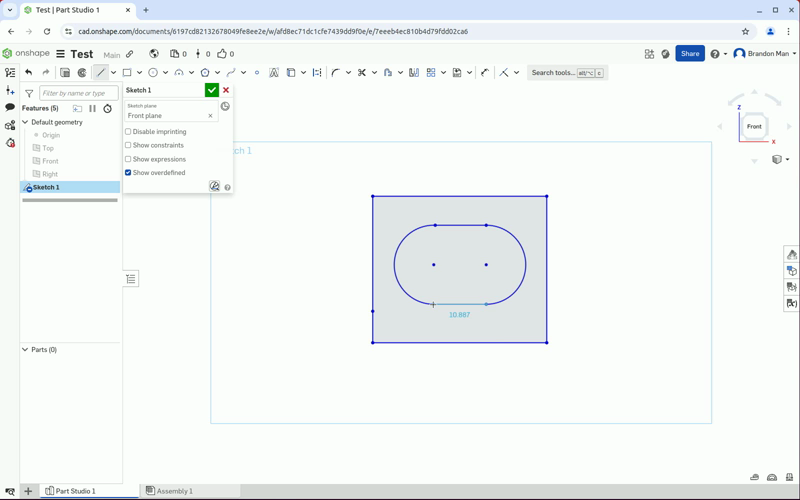
click(433, 304)
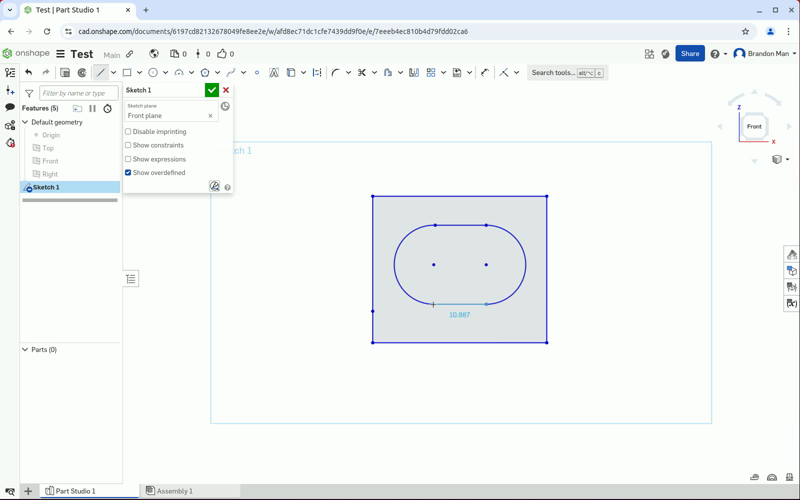
key_up(shift)
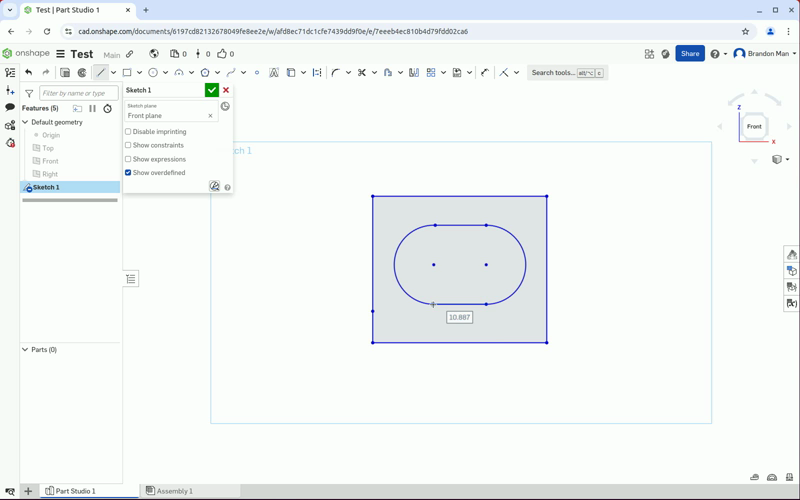
key(esc)
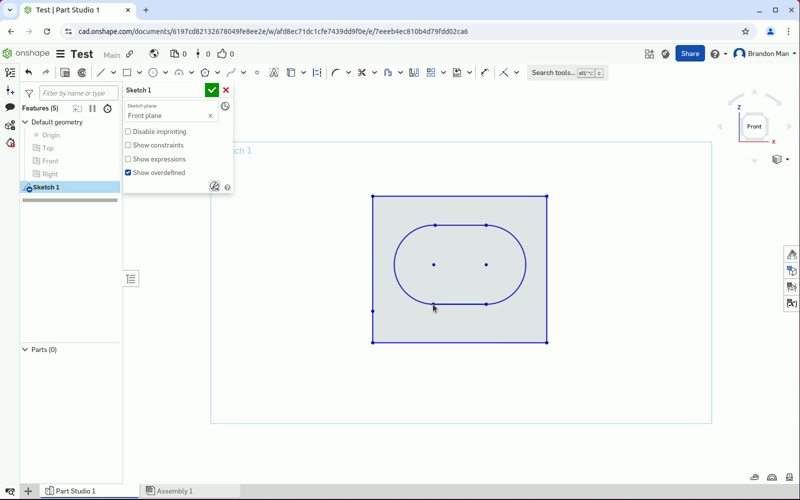
mouse_move(407, 308)
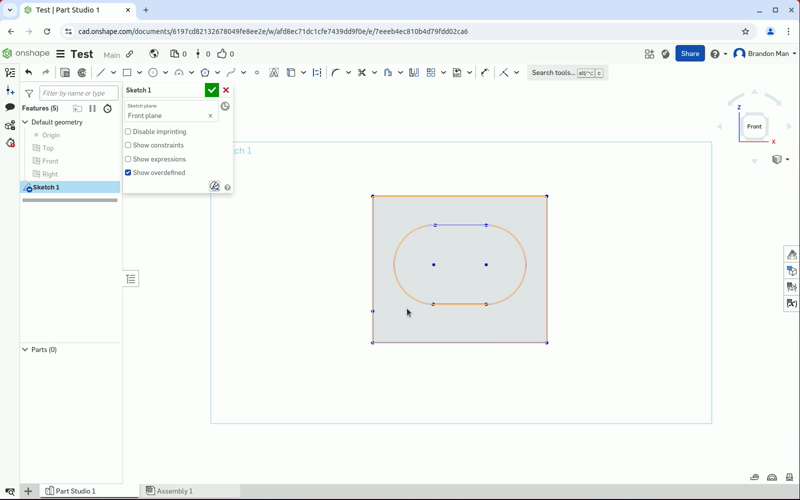
click(407, 308)
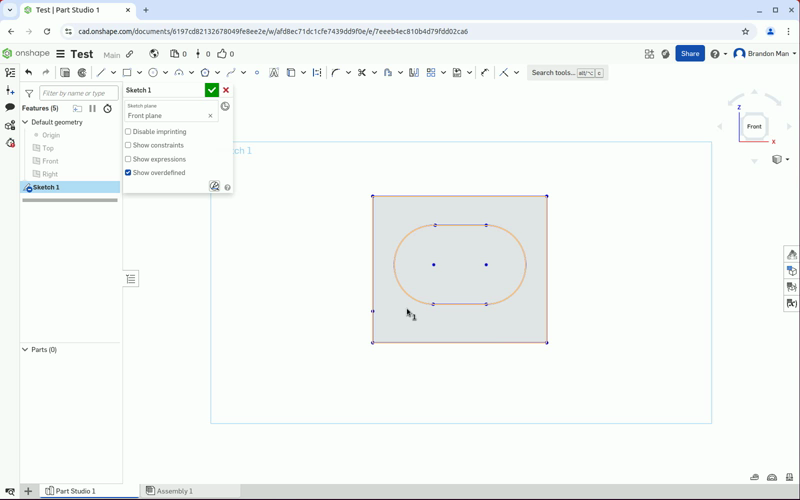
mouse_move(73, 352)
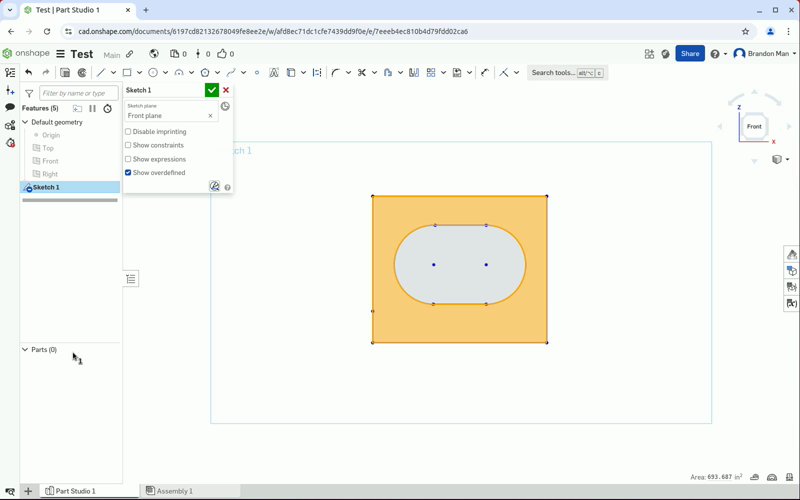
key(shift+y)
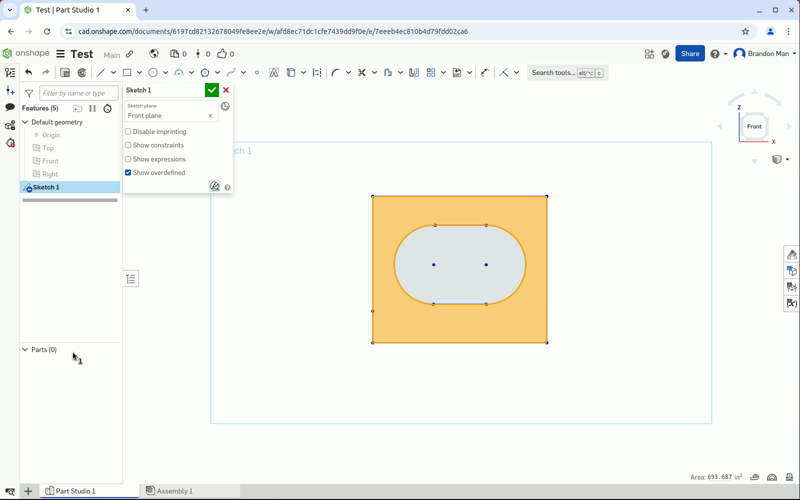
key(shift+e)
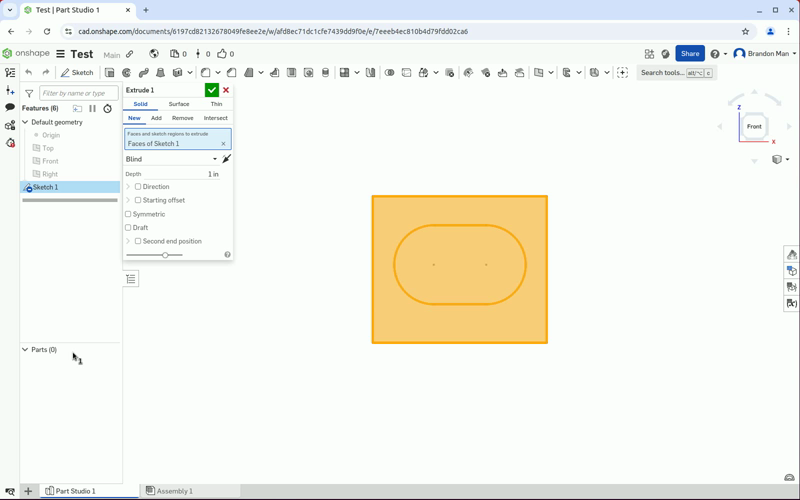
mouse_move(143, 106)
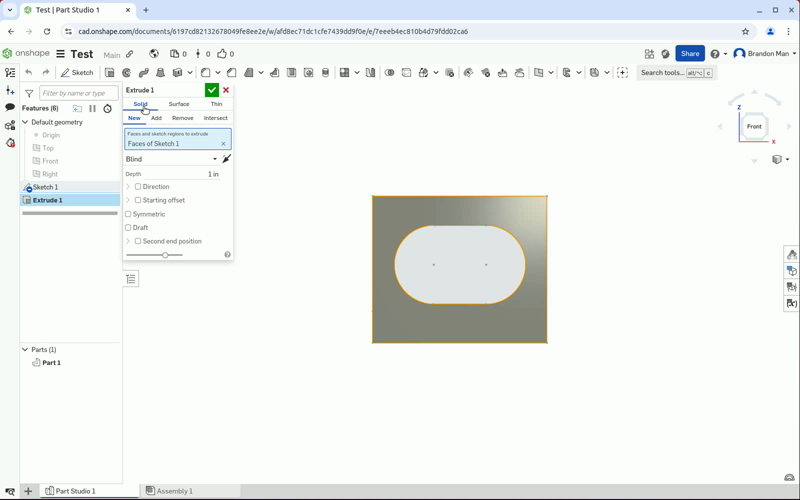
click(143, 106)
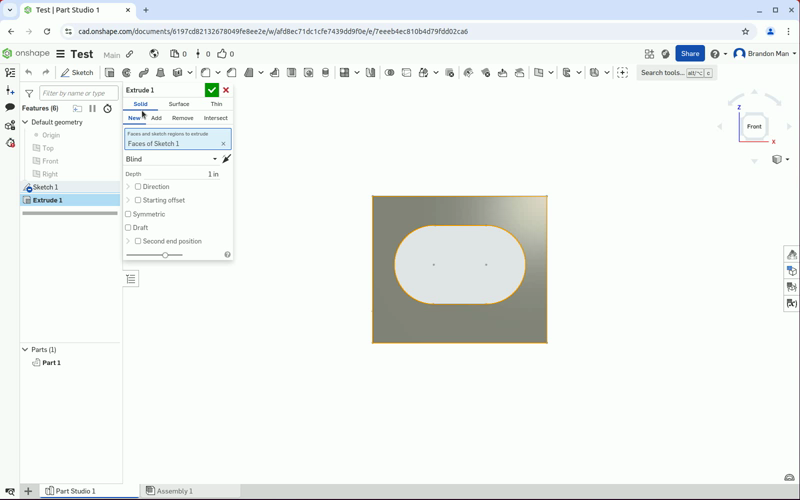
mouse_move(137, 120)
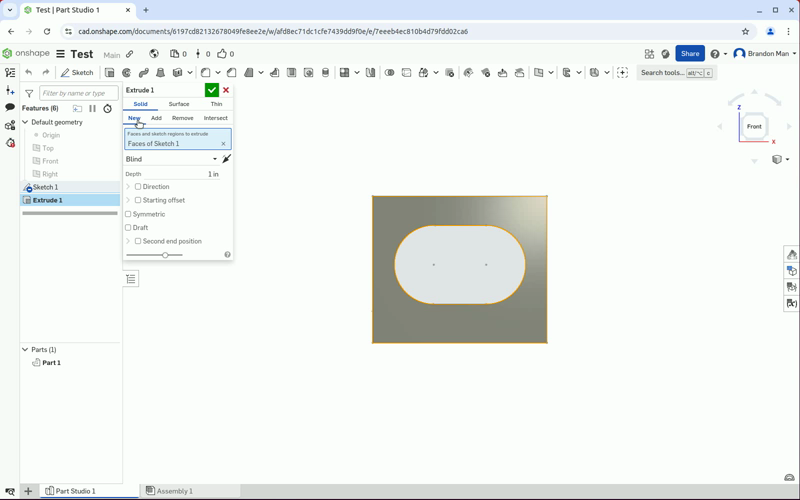
click(137, 120)
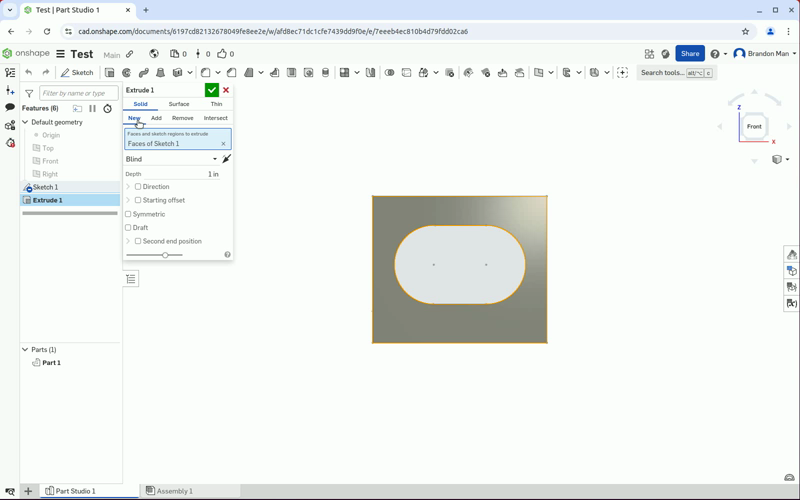
key(tab, 4)
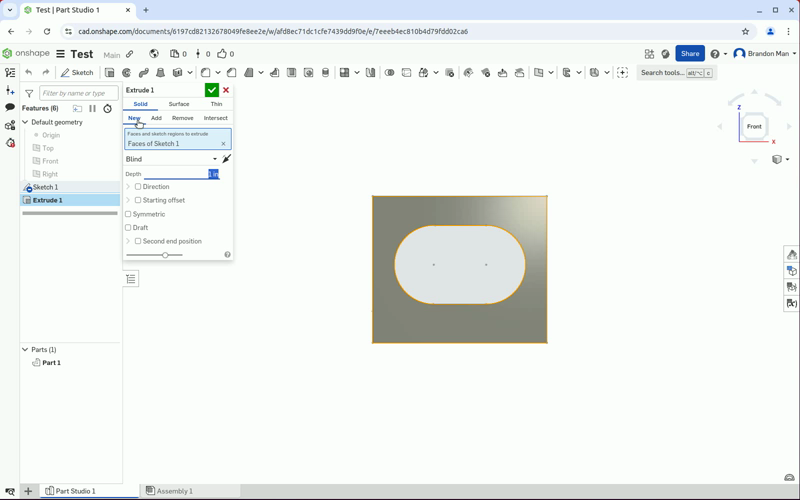
text(19.498)
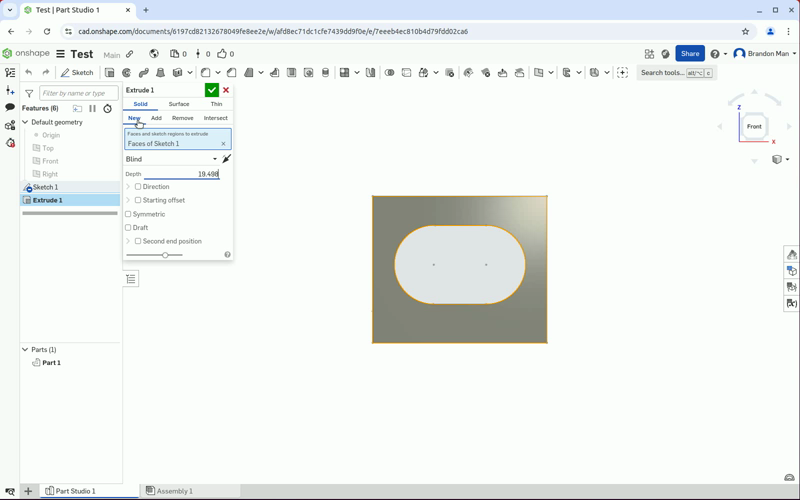
key(enter)
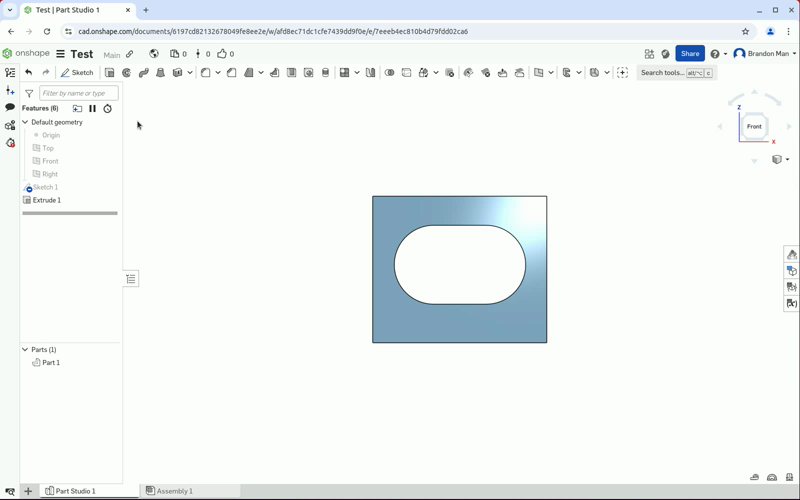
key(shift+h)
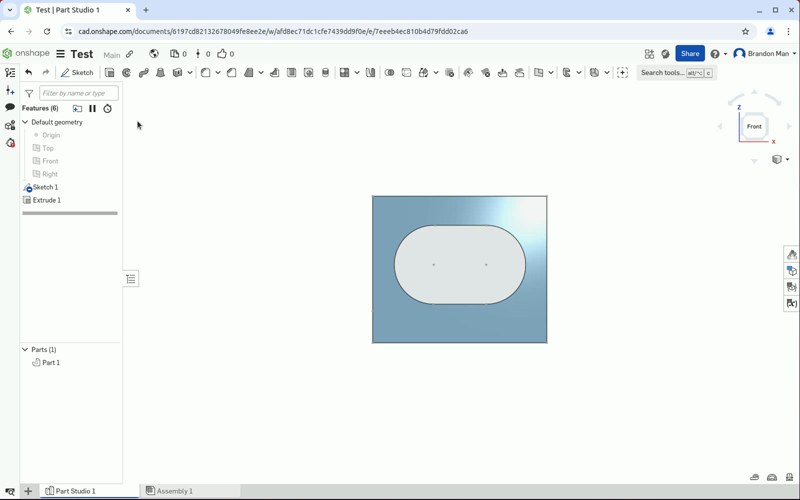
key(shift+h)
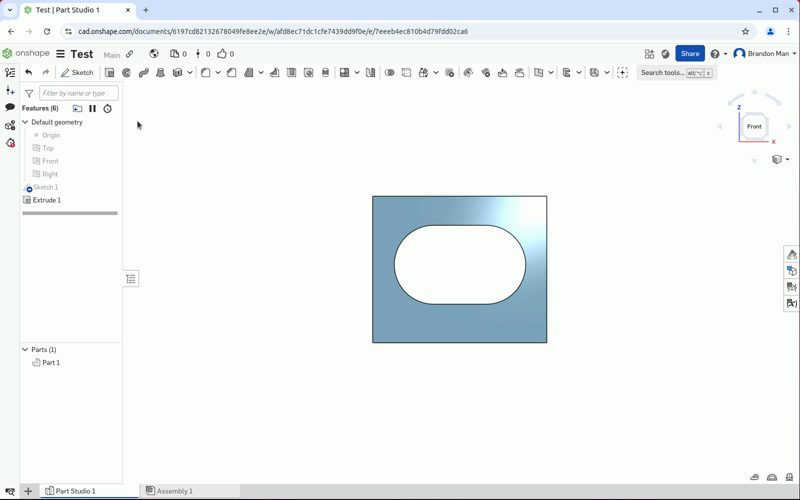
mouse_move(73, 189)
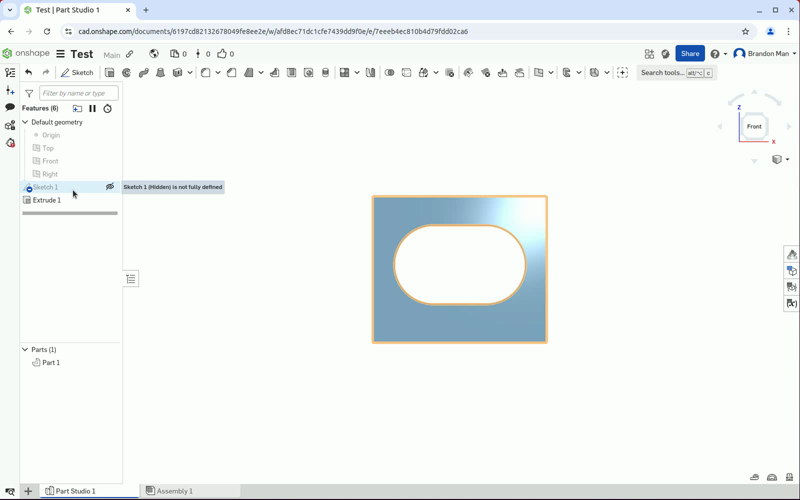
click(73, 189)
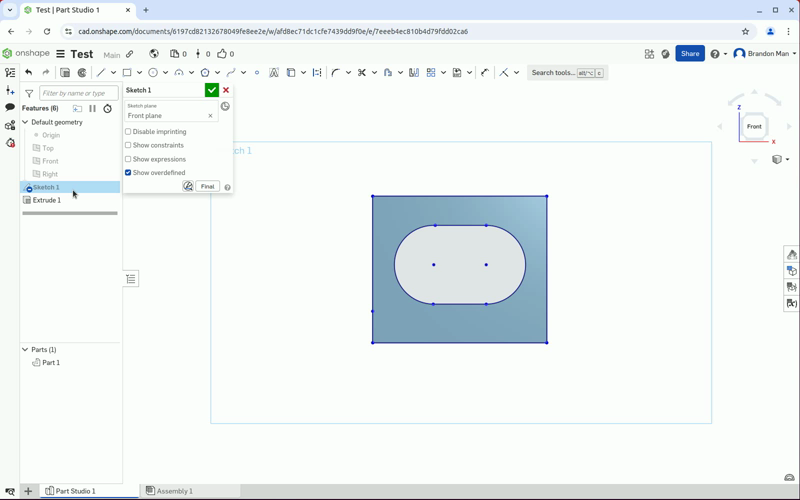
mouse_move(229, 92)
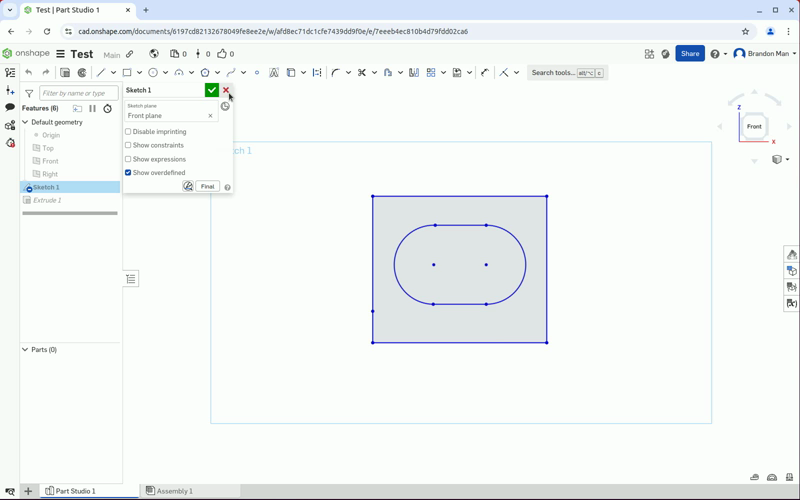
click(229, 92)
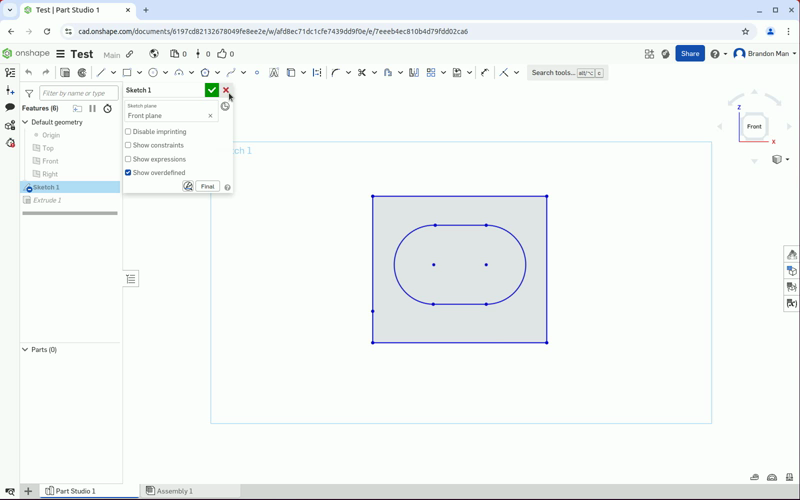
key(shift+s)
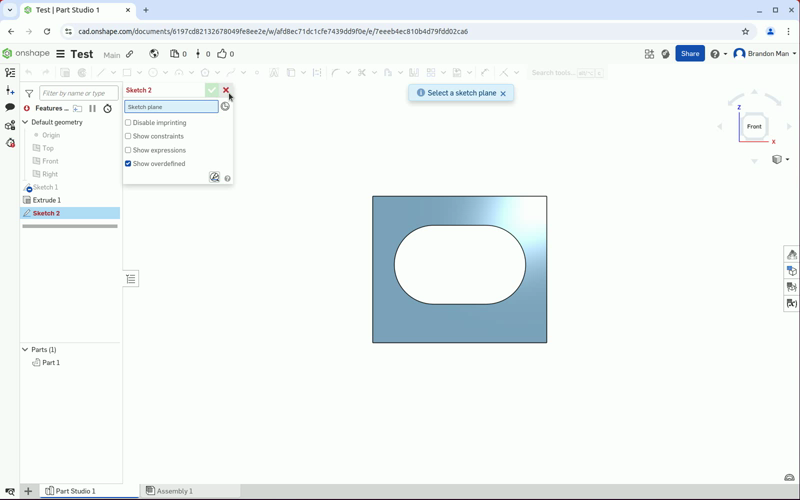
mouse_move(73, 163)
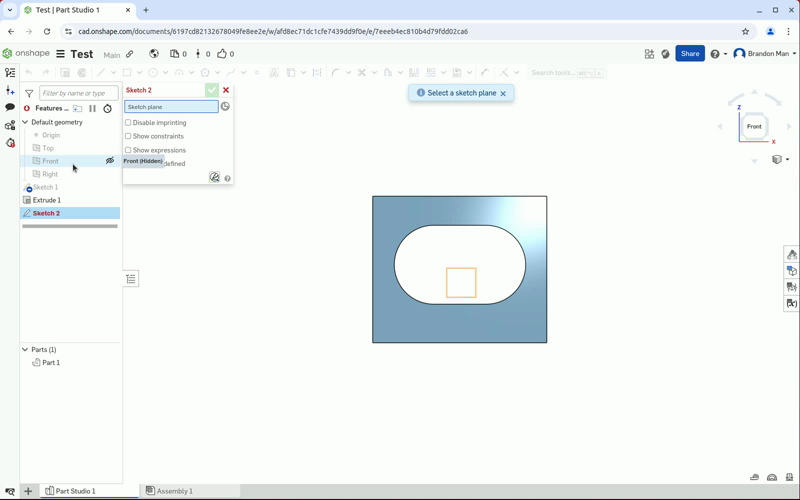
click(73, 163)
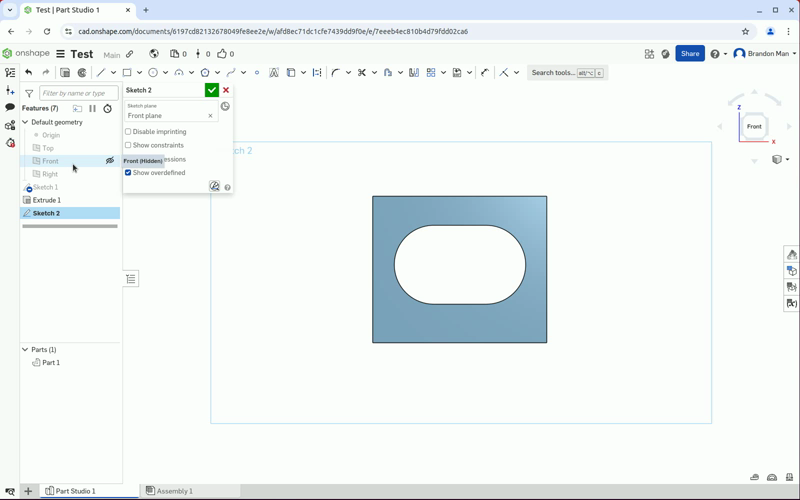
mouse_move(73, 352)
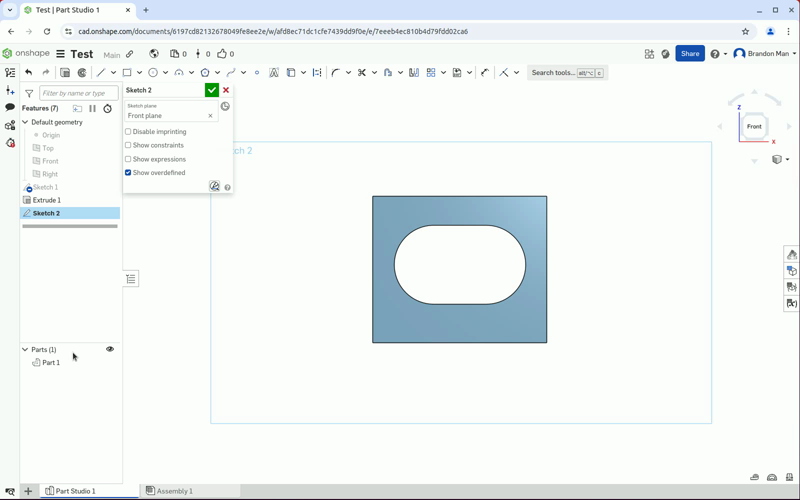
key(y)
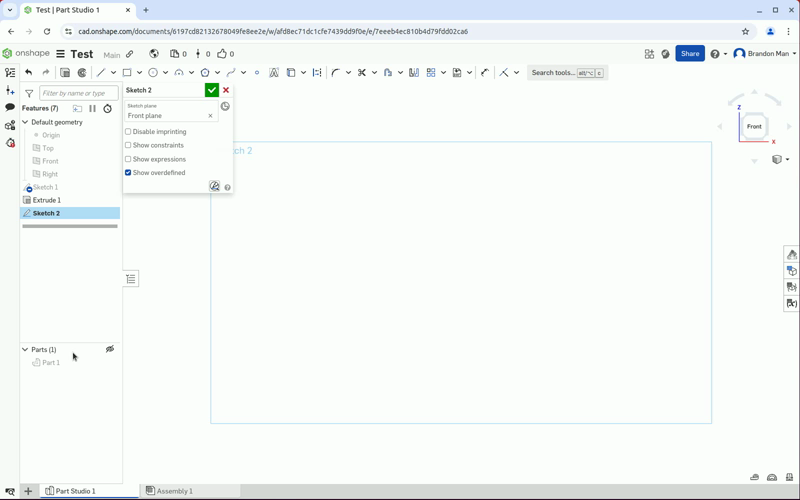
key(l)
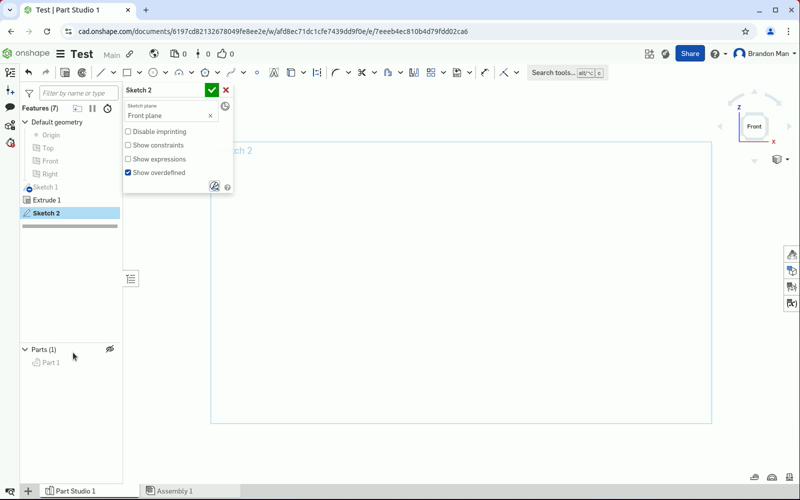
key_down(shift)
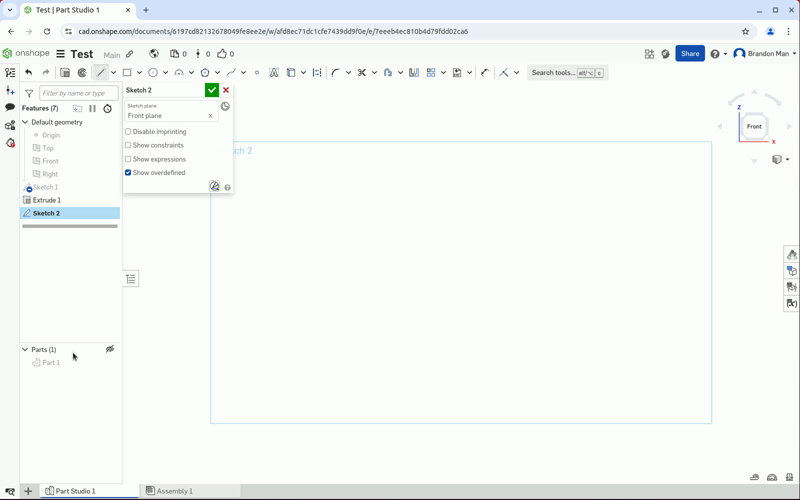
mouse_move(372, 360)
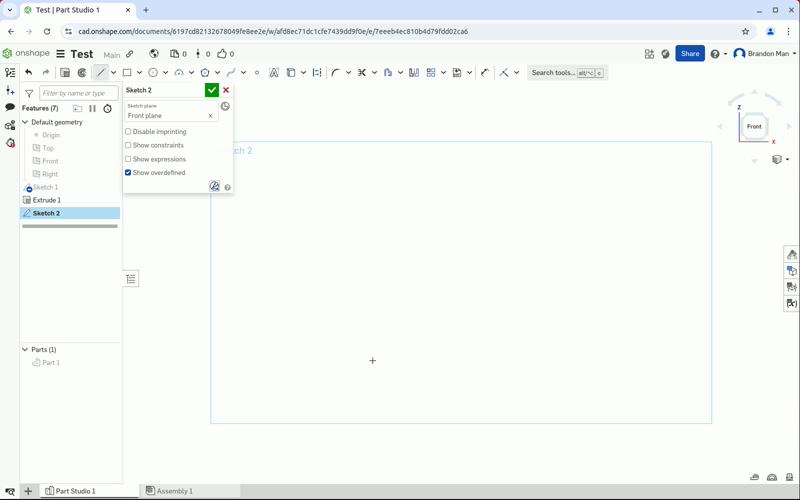
click(372, 360)
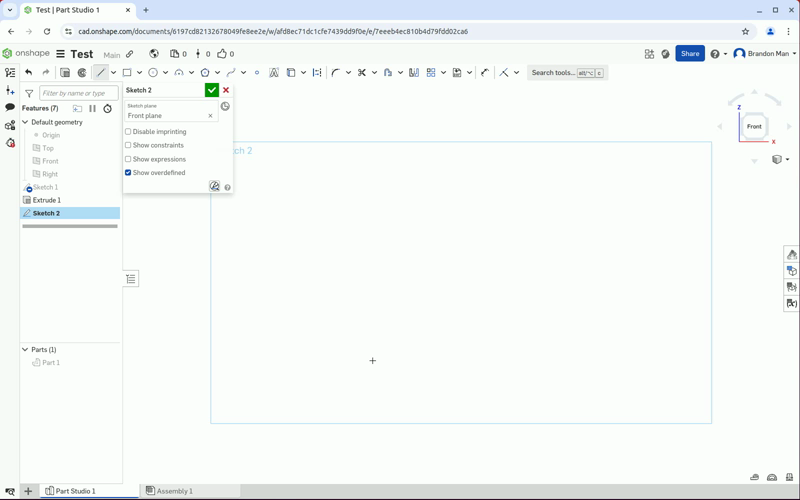
key_up(shift)
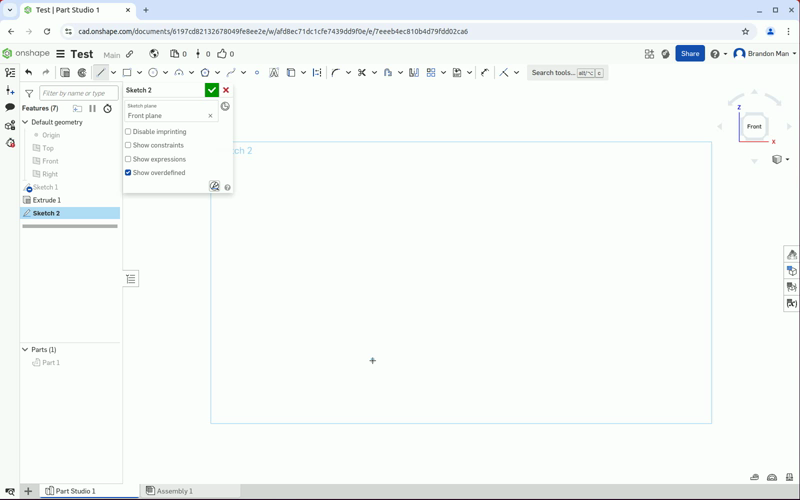
key_down(shift)
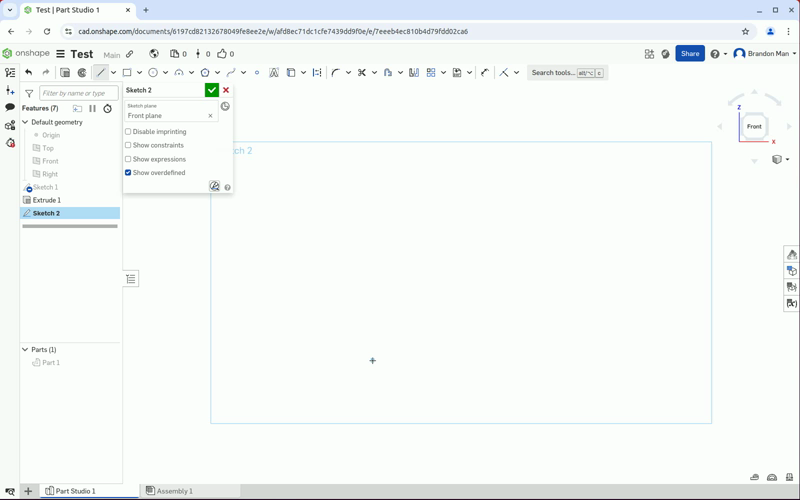
mouse_move(546, 360)
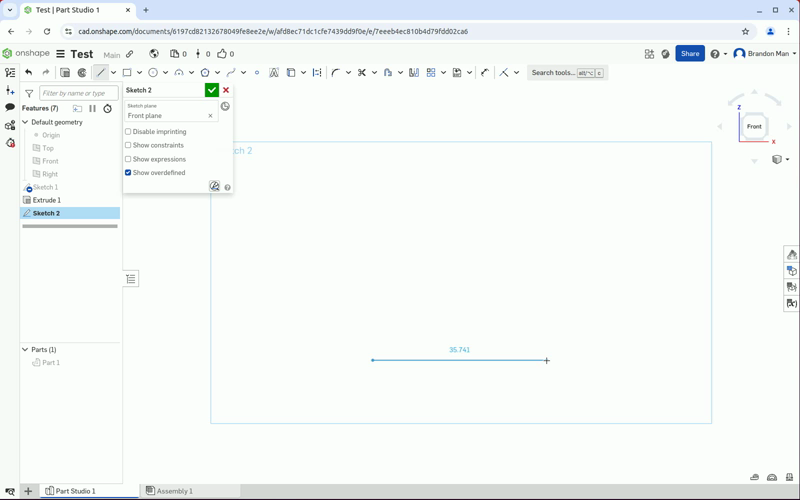
click(546, 360)
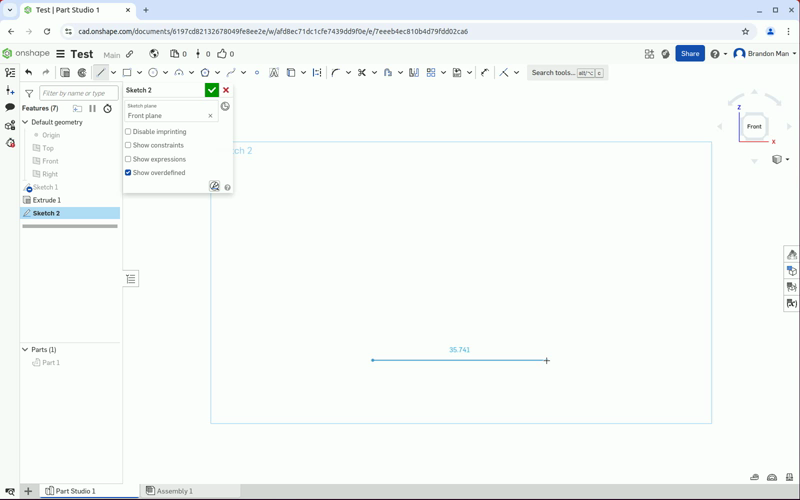
key_up(shift)
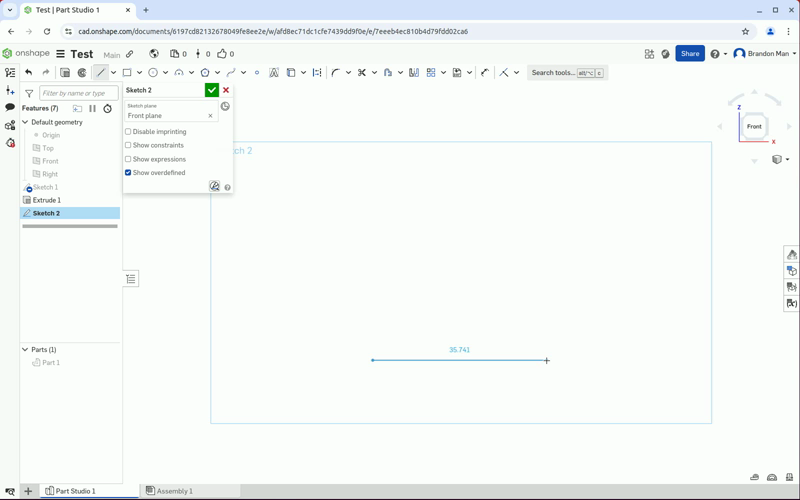
key_down(shift)
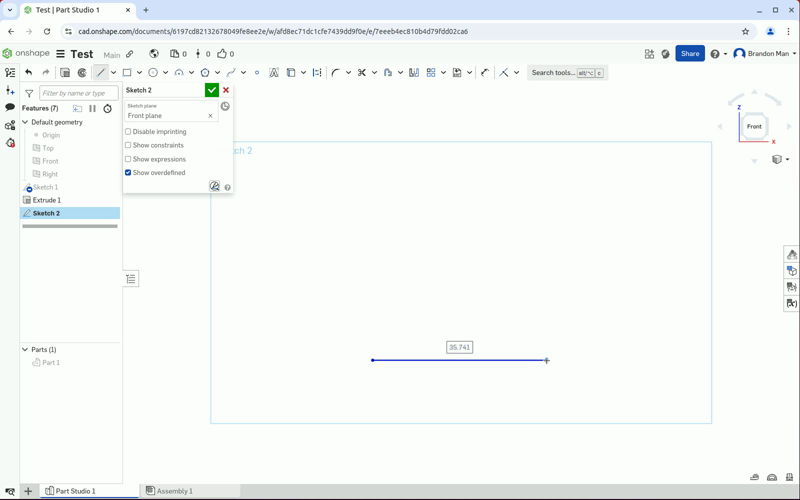
mouse_move(576, 360)
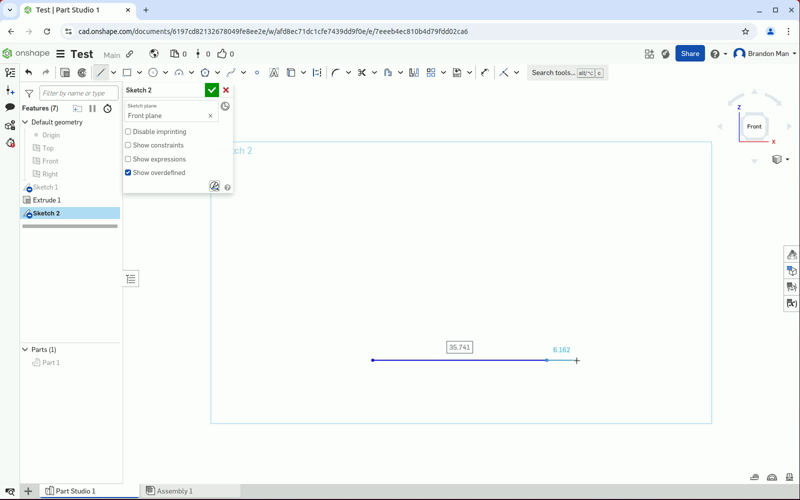
mouse_move(546, 342)
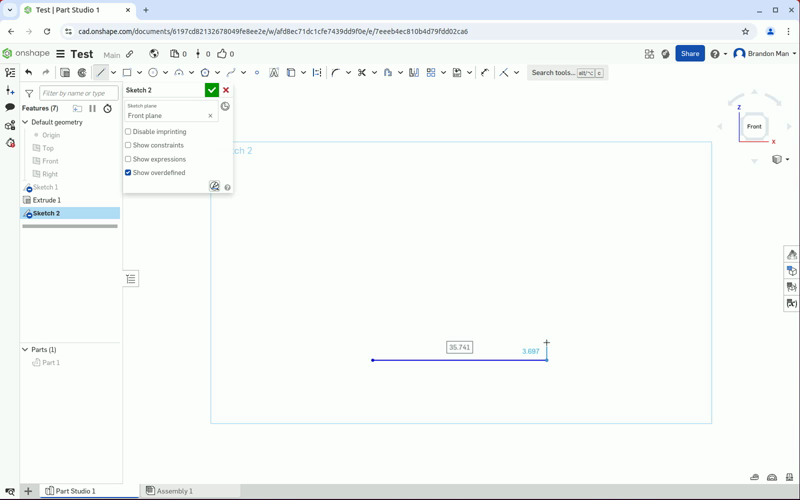
click(546, 342)
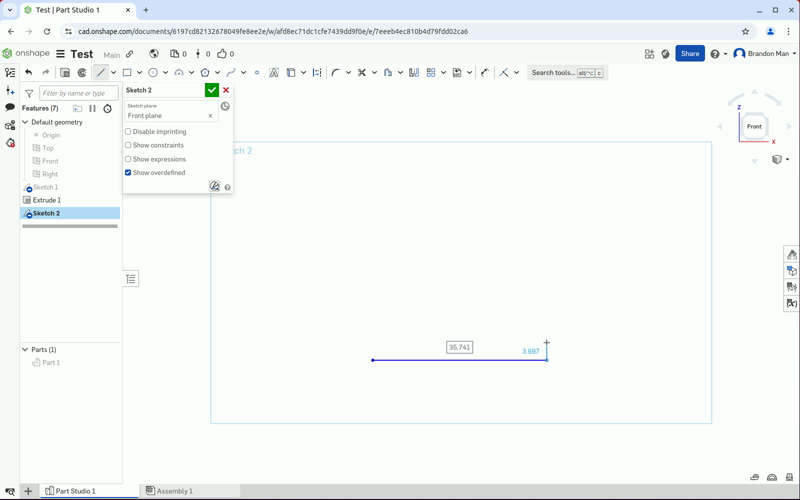
key_up(shift)
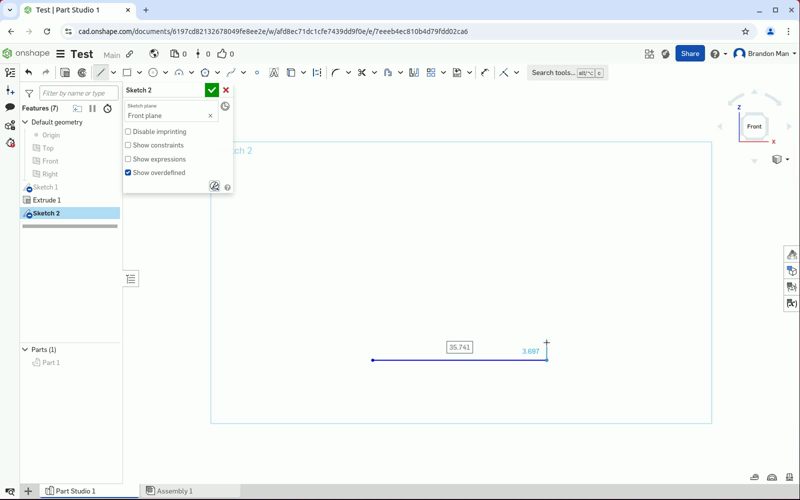
key_down(shift)
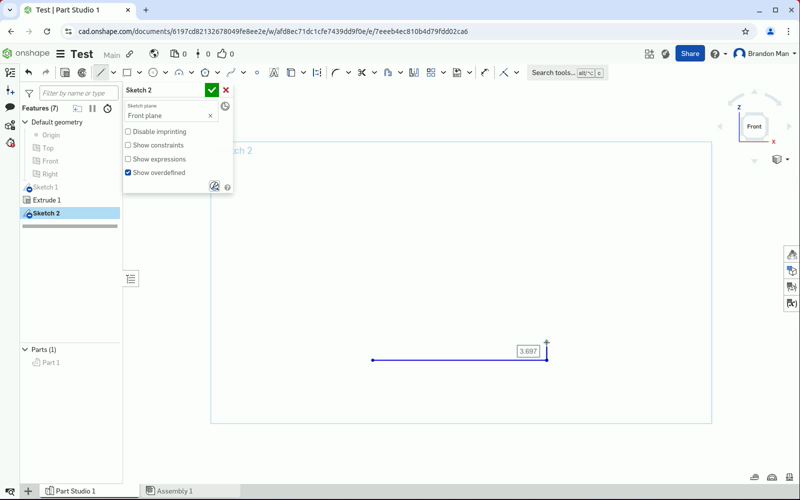
mouse_move(372, 342)
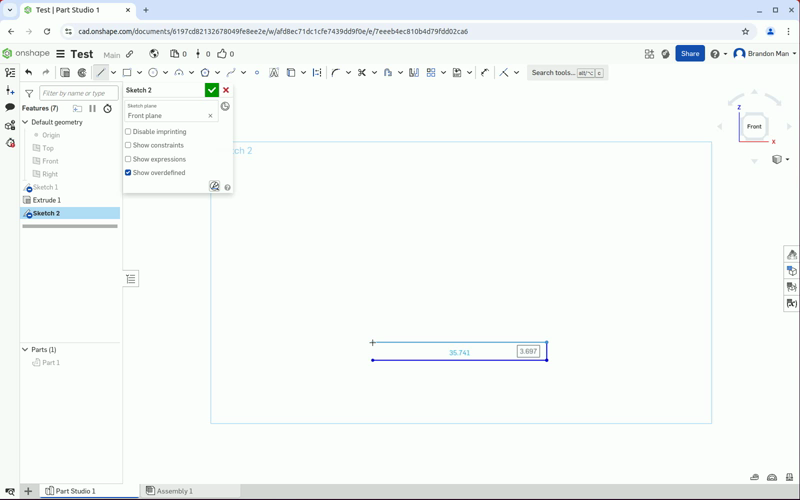
click(372, 342)
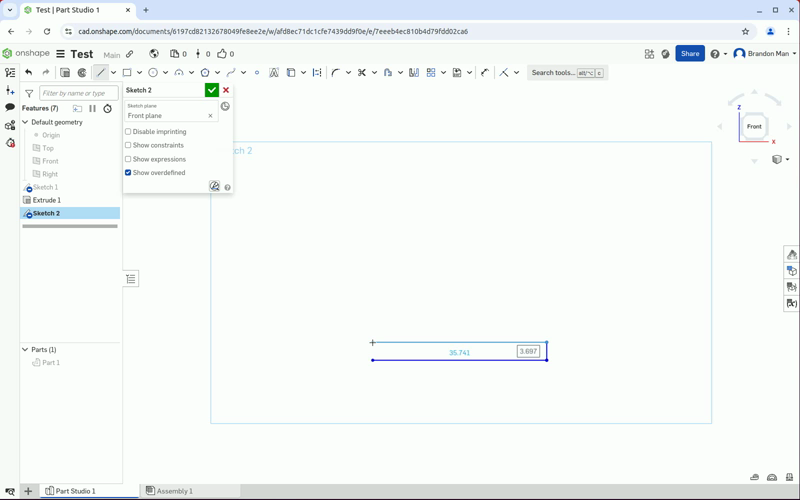
key_up(shift)
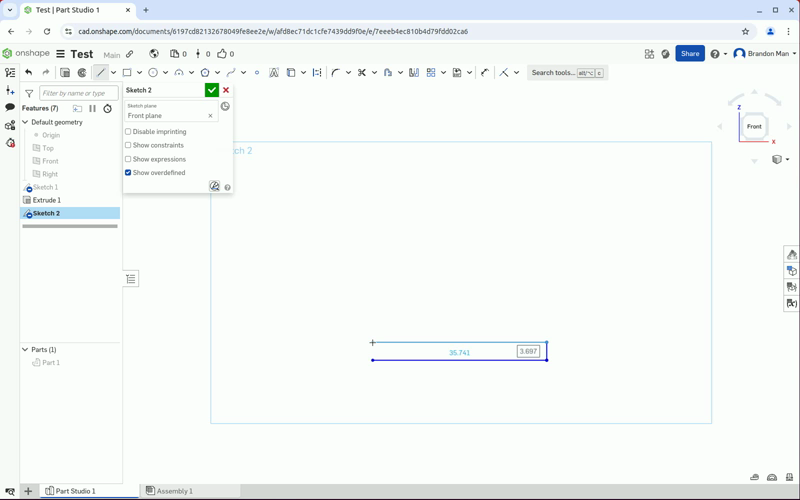
mouse_move(402, 342)
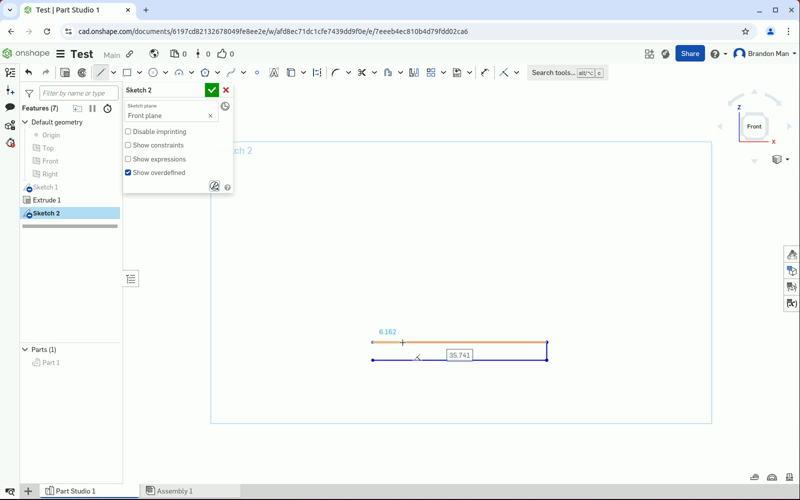
key_down(shift)
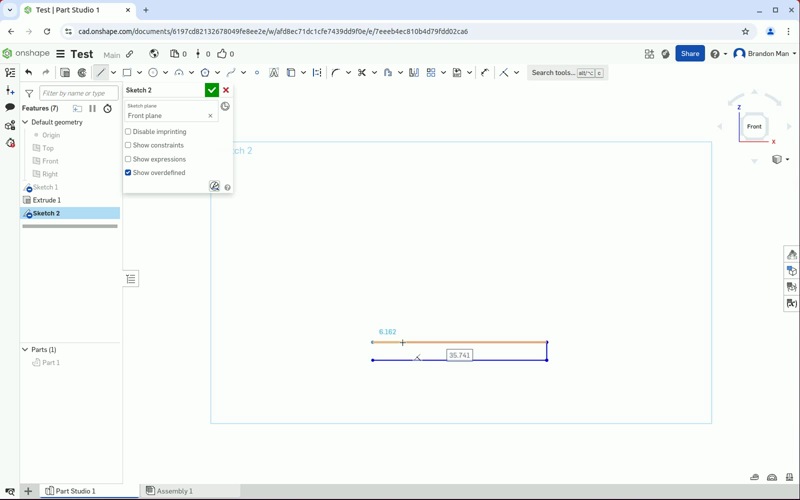
mouse_move(372, 360)
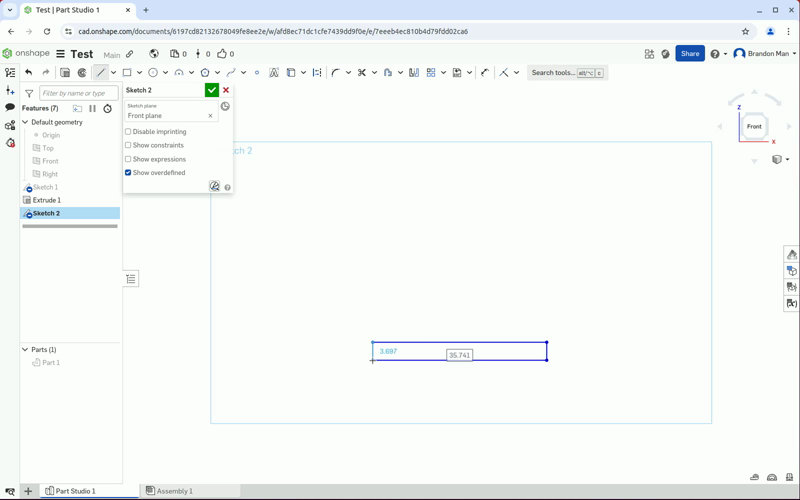
key_up(shift)
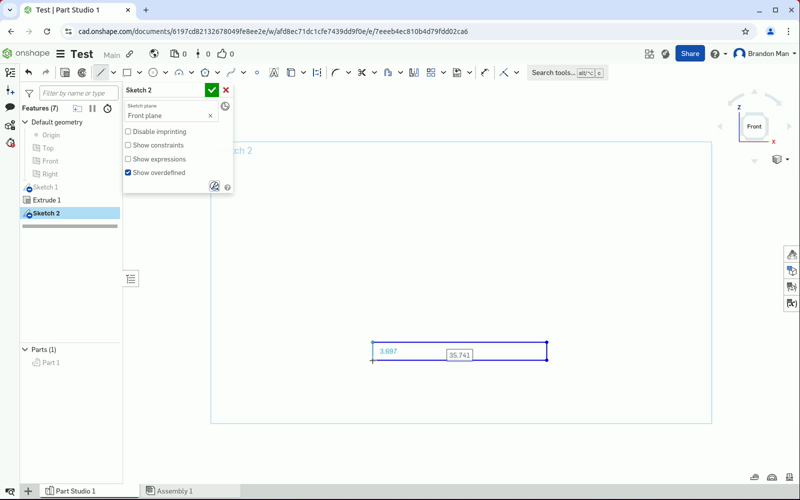
click(372, 360)
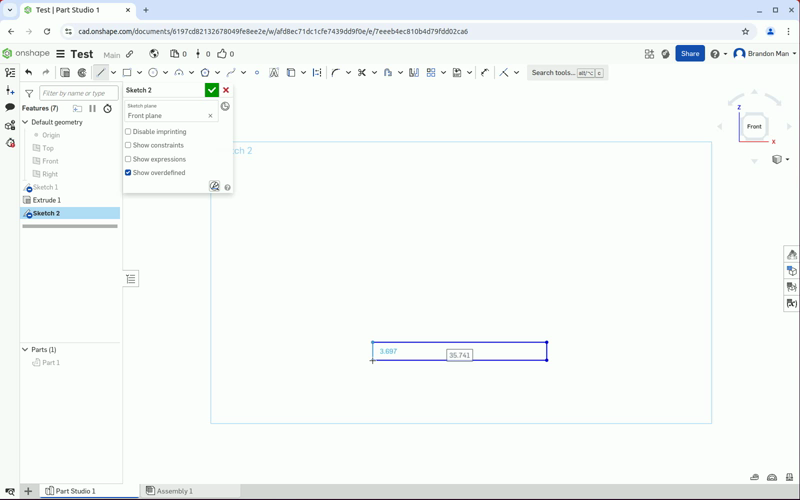
key(esc)
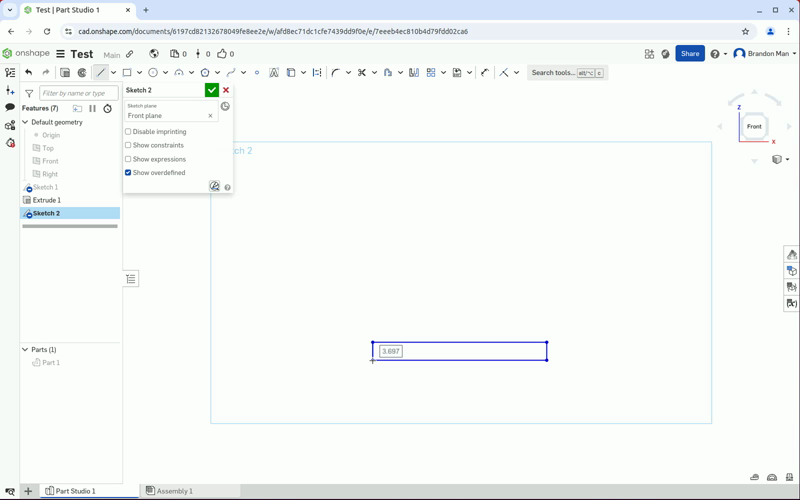
mouse_move(521, 351)
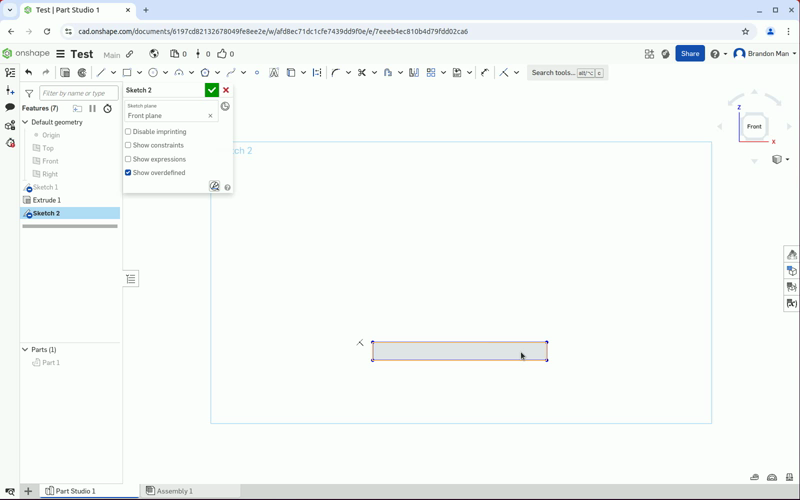
click(521, 351)
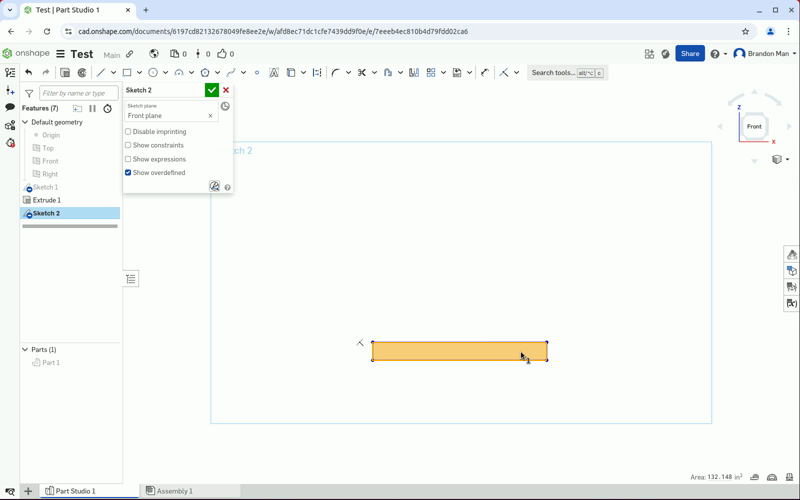
mouse_move(73, 352)
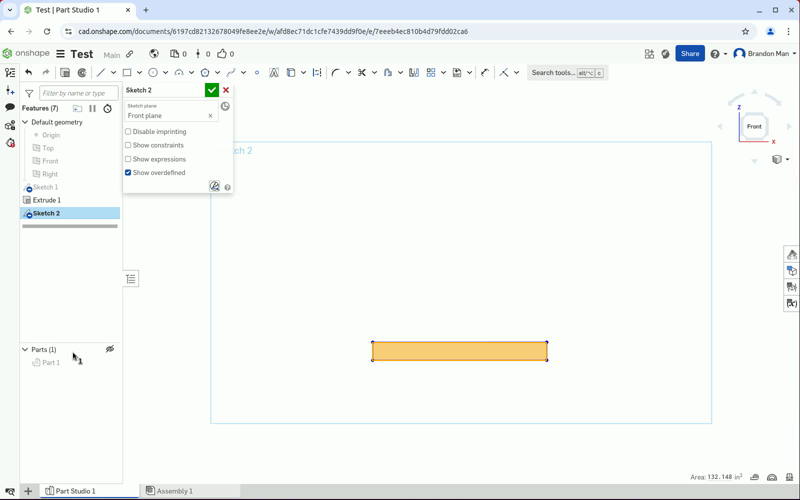
key(shift+y)
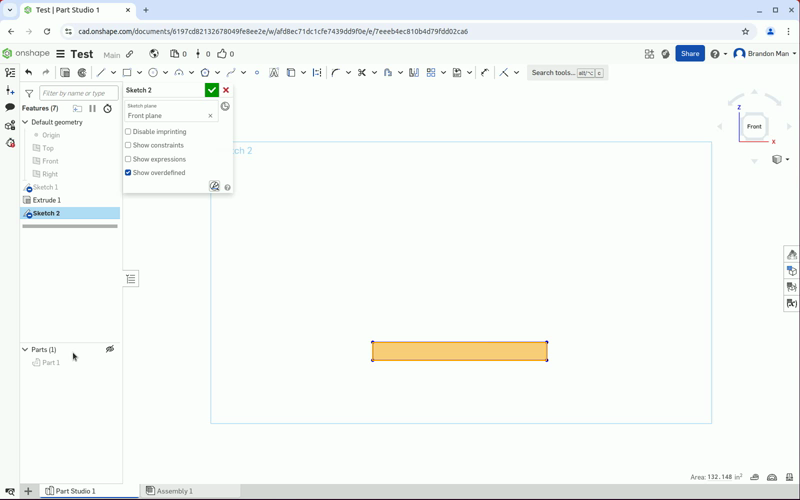
key(shift+e)
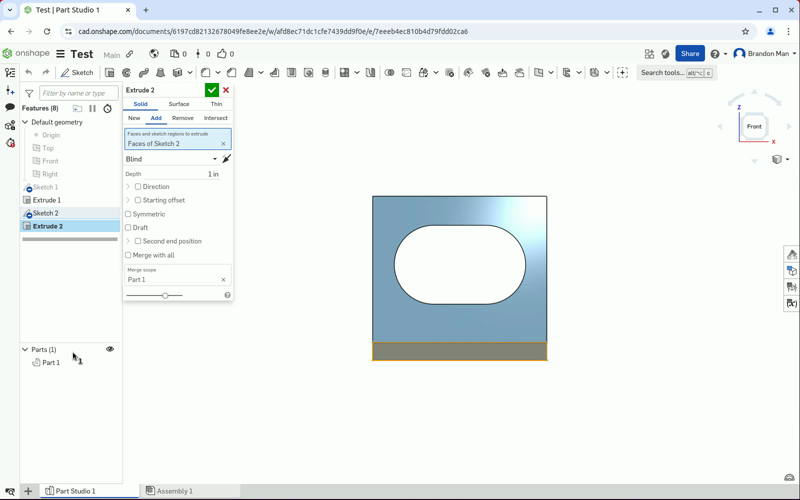
mouse_move(143, 106)
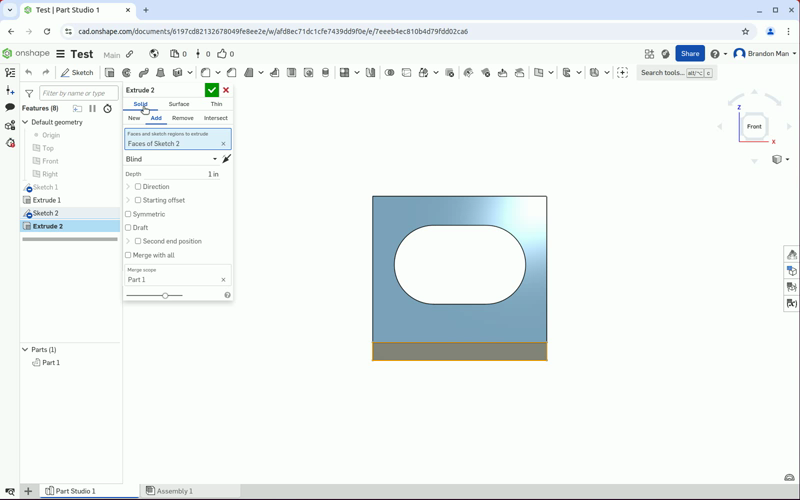
click(143, 106)
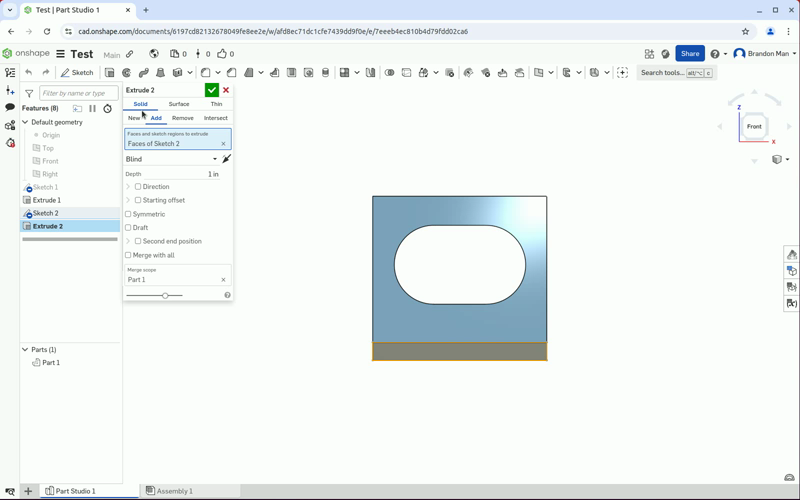
mouse_move(137, 120)
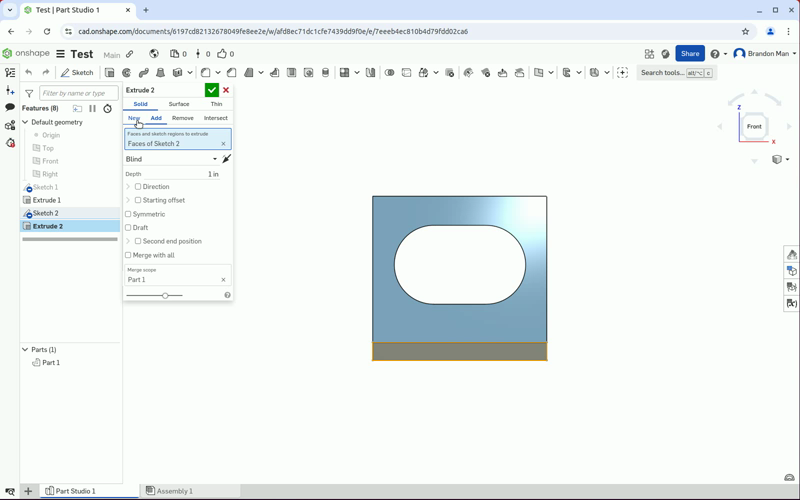
click(137, 120)
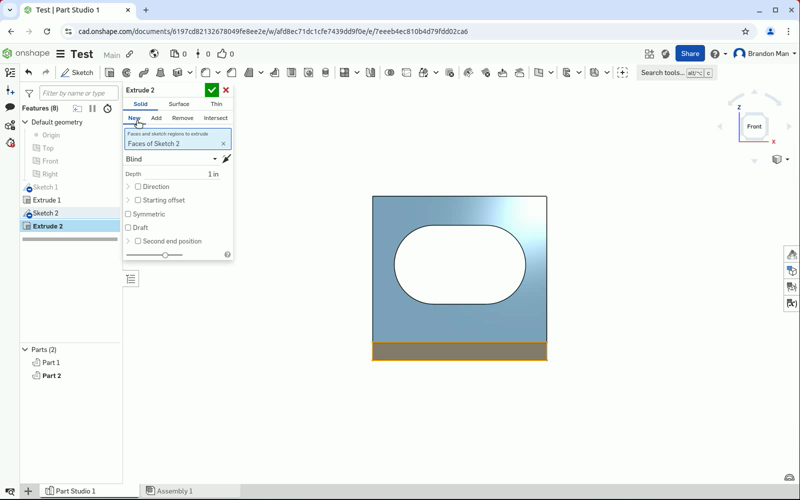
key(tab, 4)
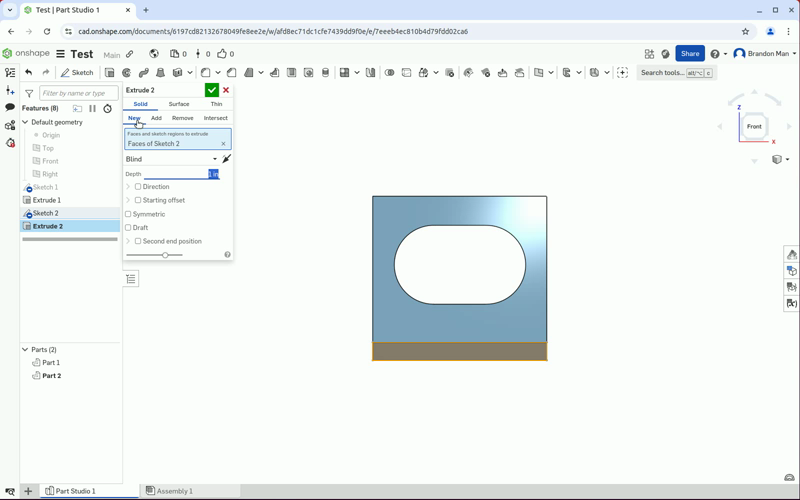
text(19.498)
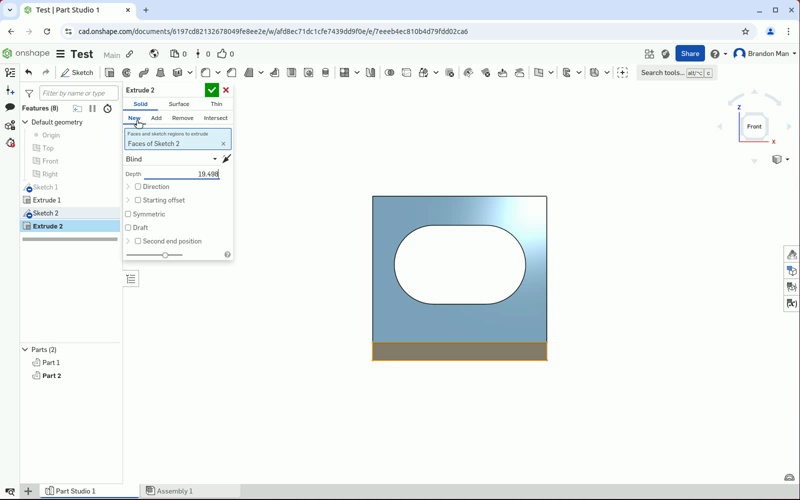
key(enter)
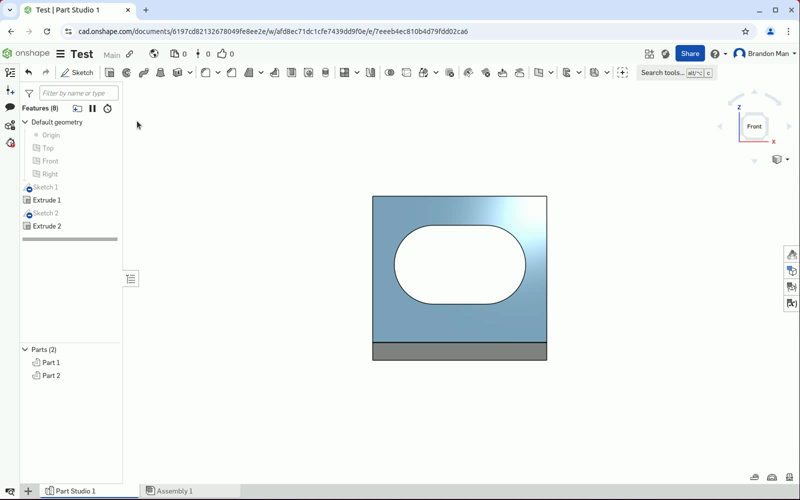
key(shift+h)
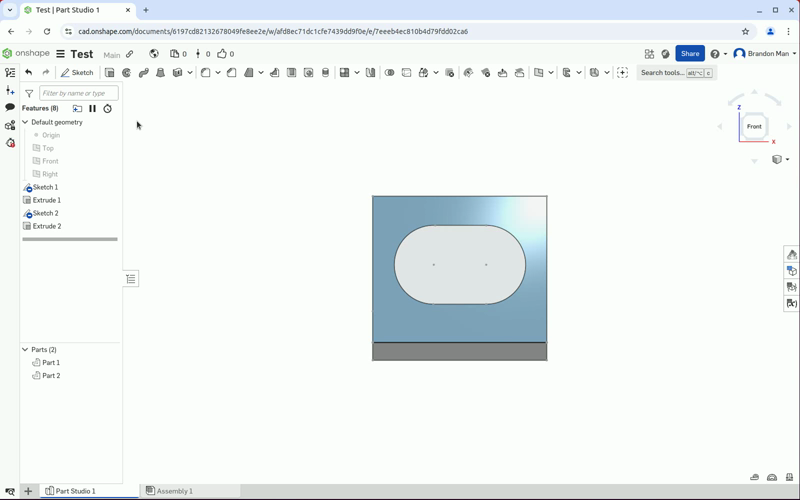
key(shift+h)
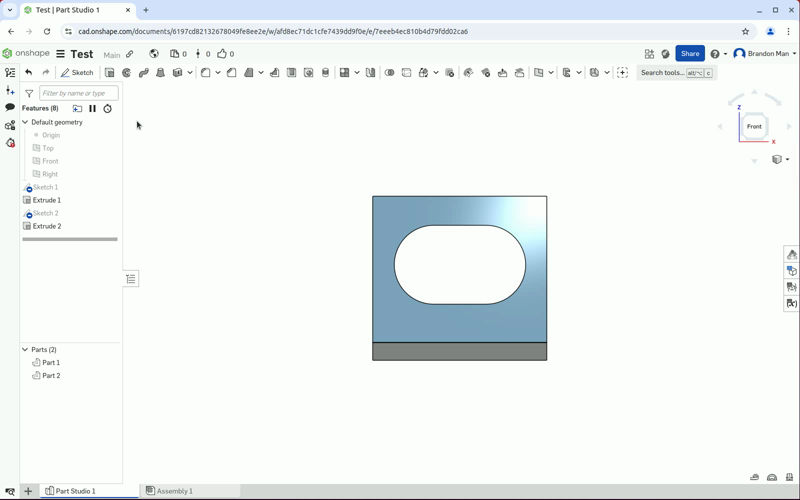
mouse_move(73, 189)
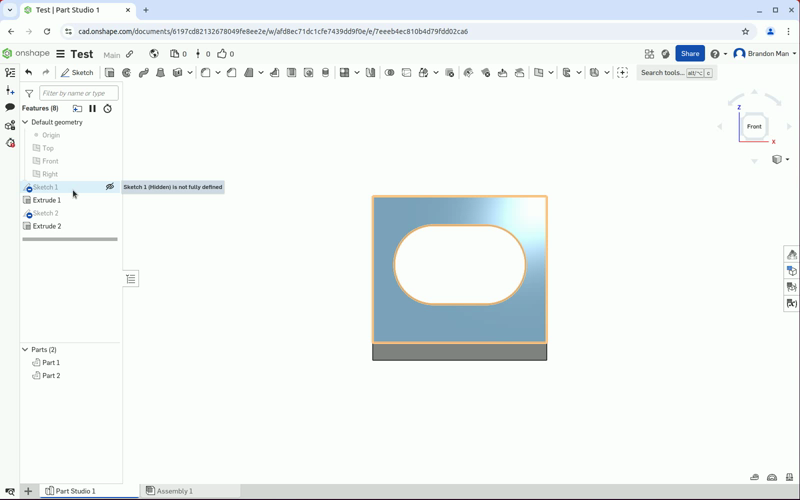
click(73, 189)
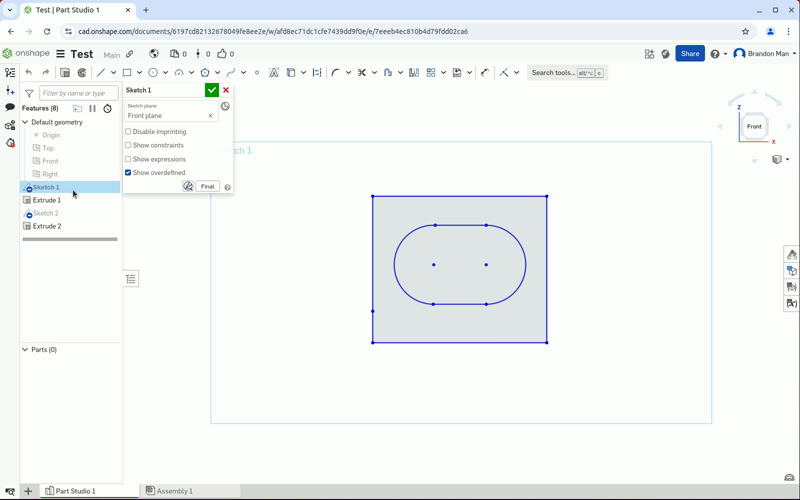
mouse_move(229, 92)
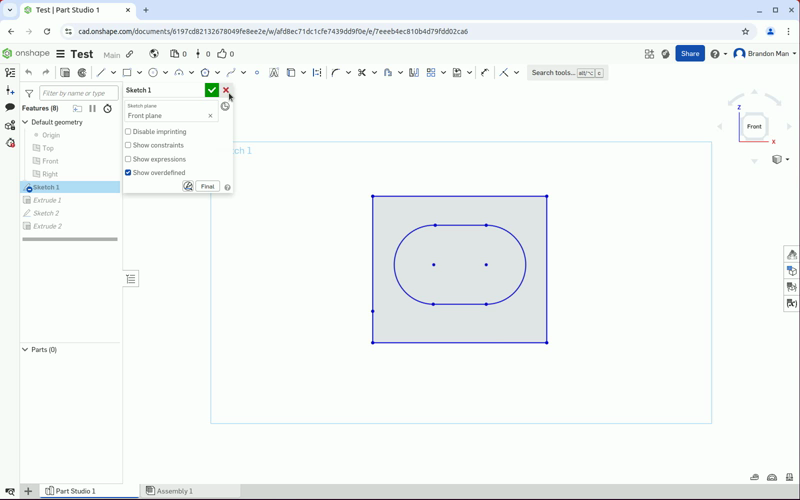
click(229, 92)
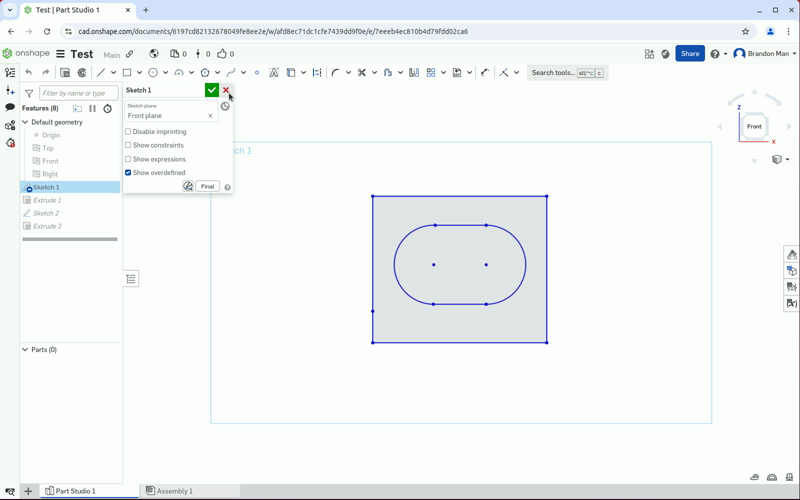
key(shift+s)
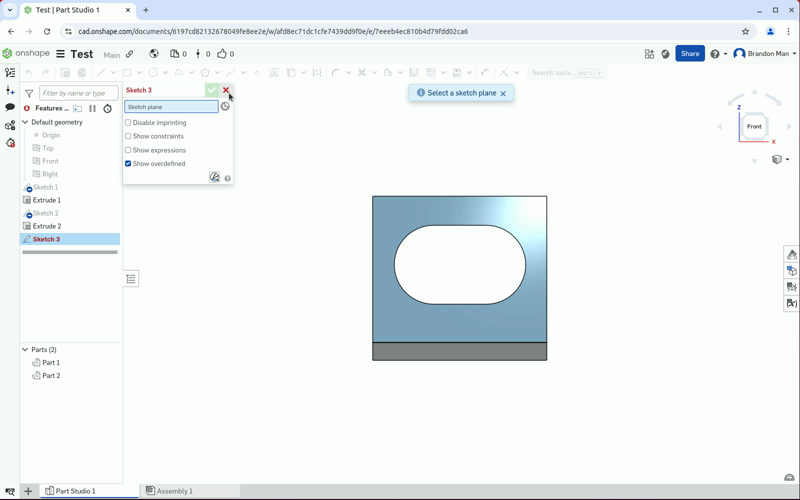
mouse_move(73, 163)
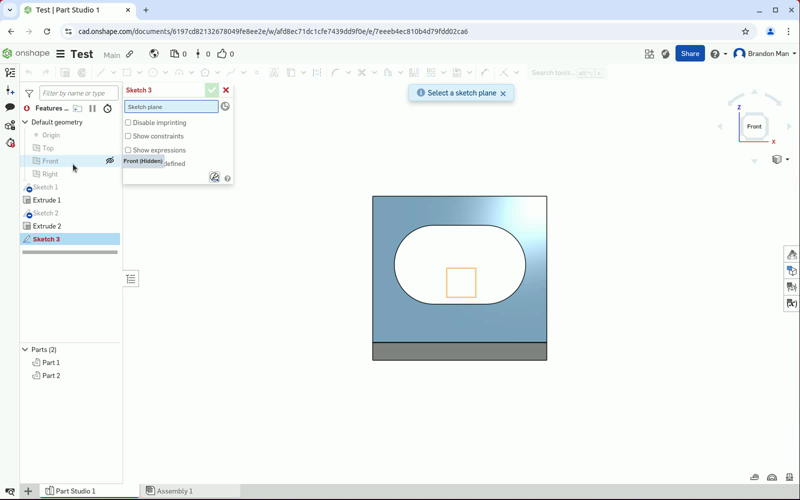
click(73, 163)
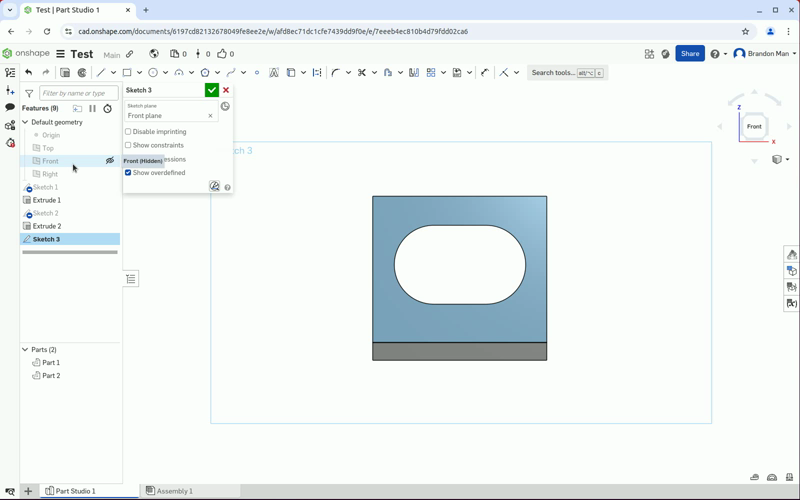
mouse_move(73, 352)
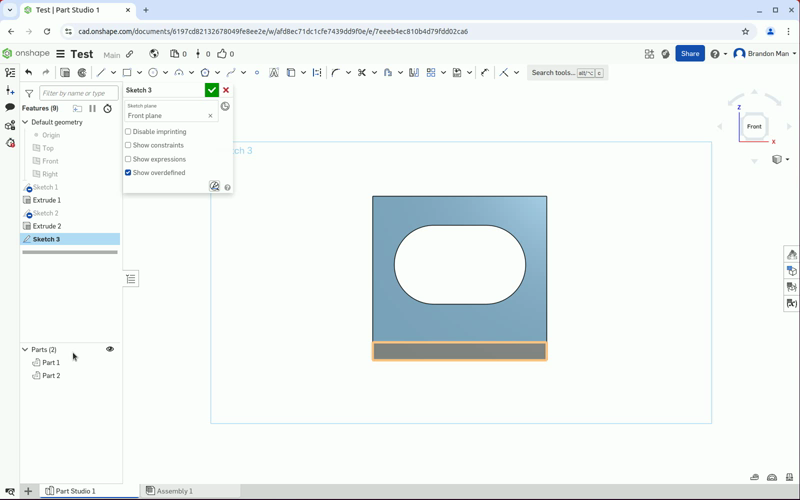
key(y)
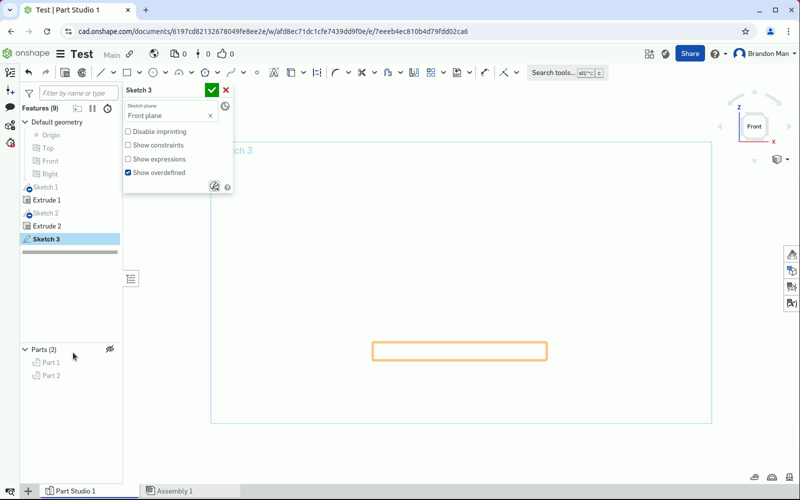
key(l)
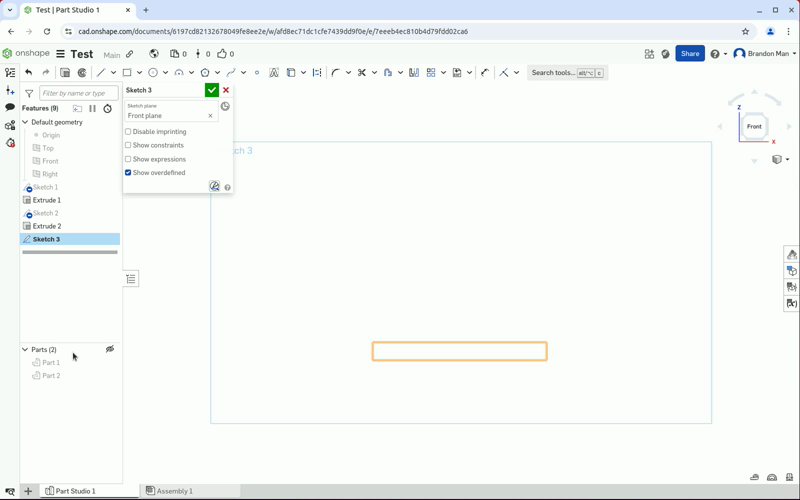
key_down(shift)
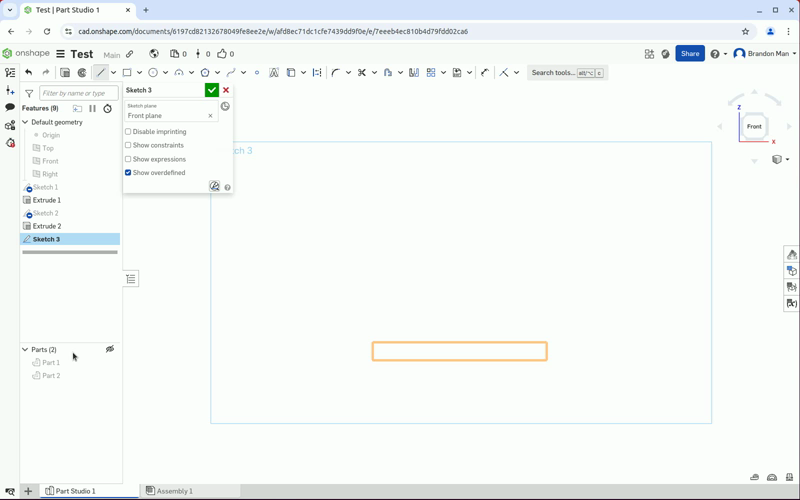
mouse_move(372, 370)
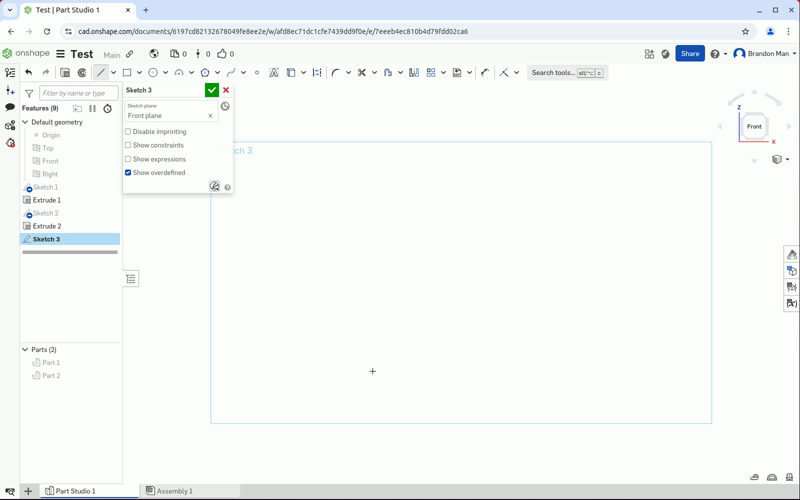
click(372, 370)
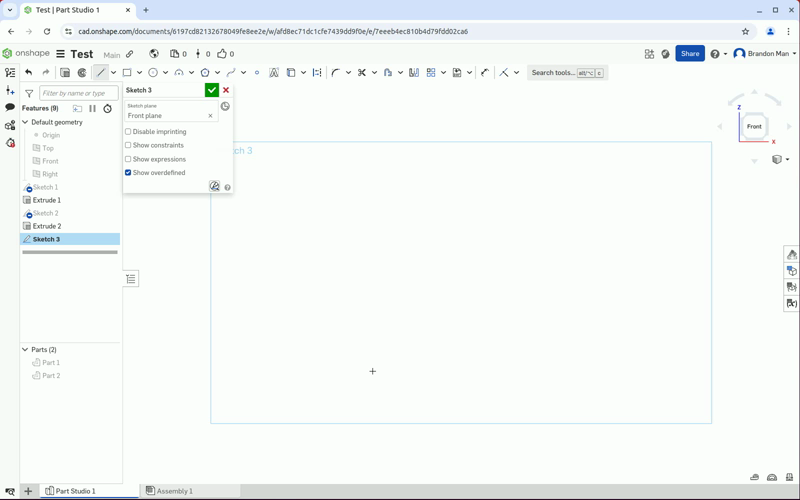
key_up(shift)
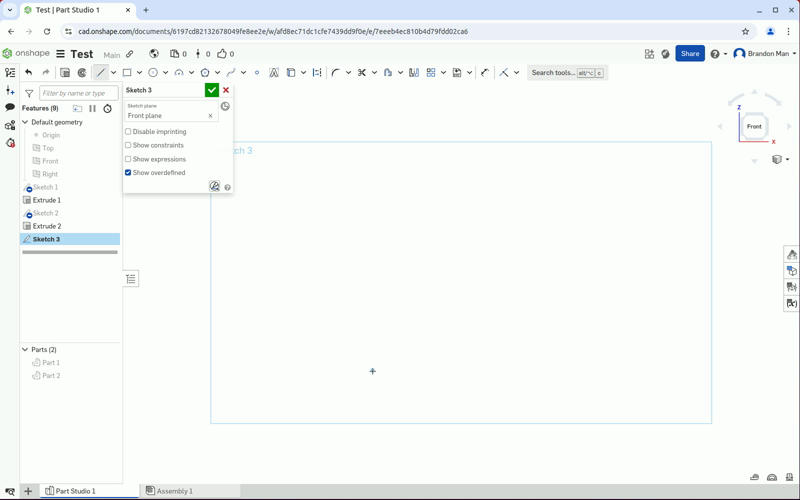
key_down(shift)
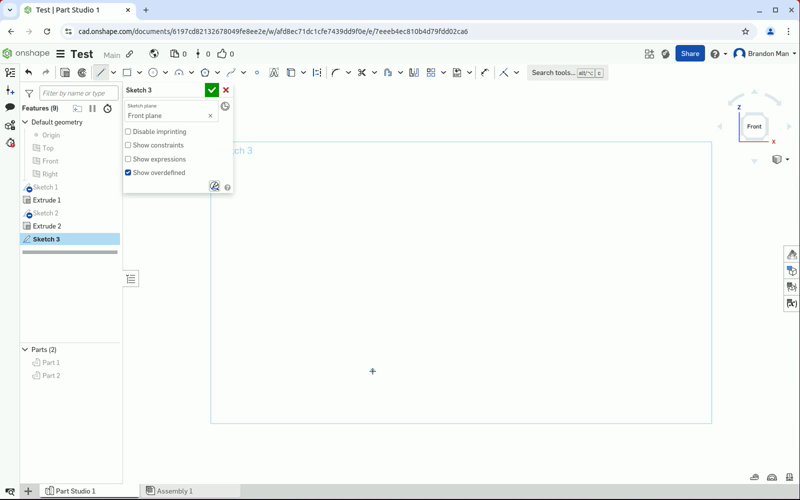
mouse_move(546, 370)
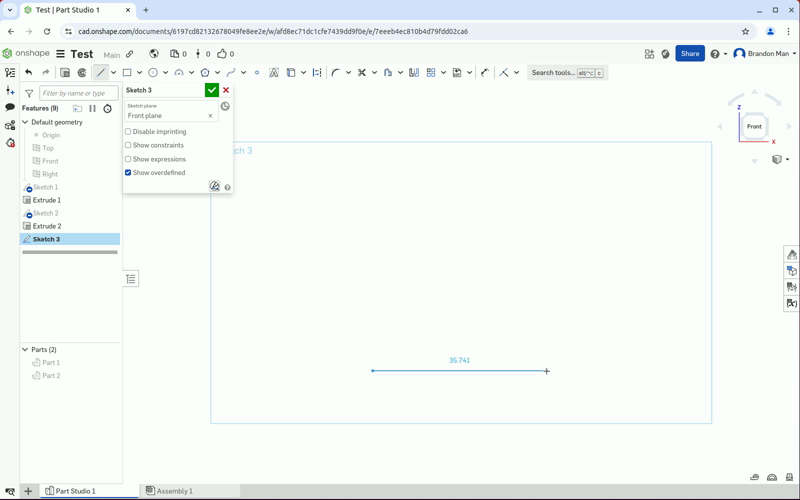
click(546, 370)
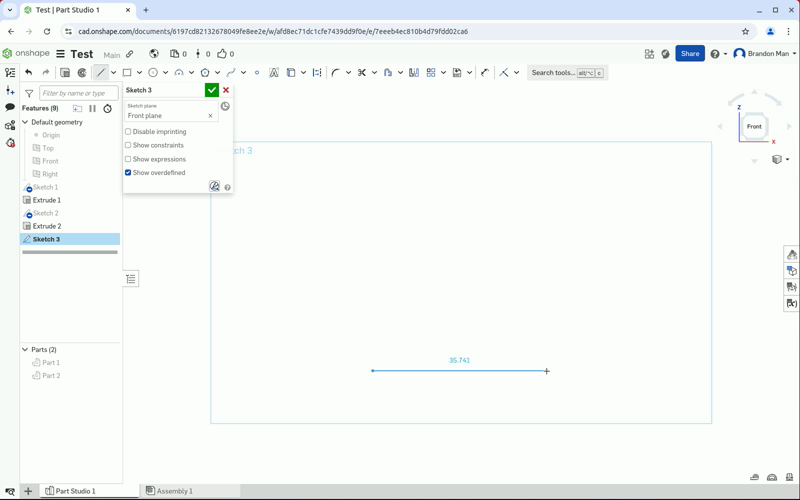
key_up(shift)
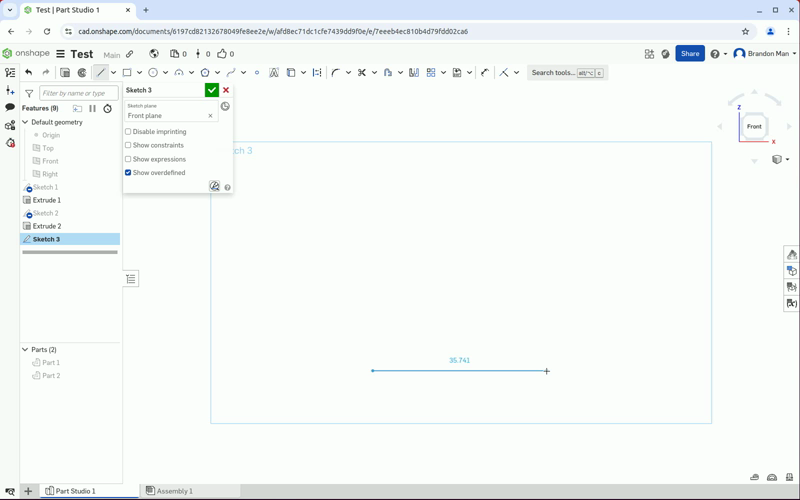
key_down(shift)
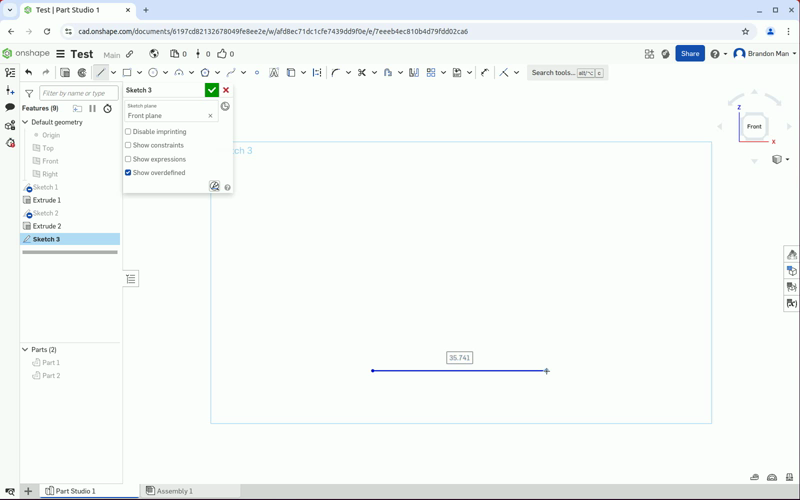
mouse_move(576, 370)
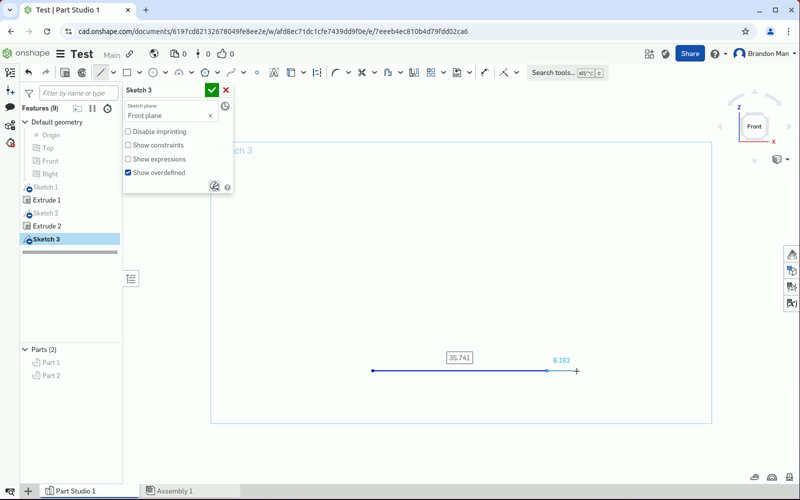
mouse_move(546, 359)
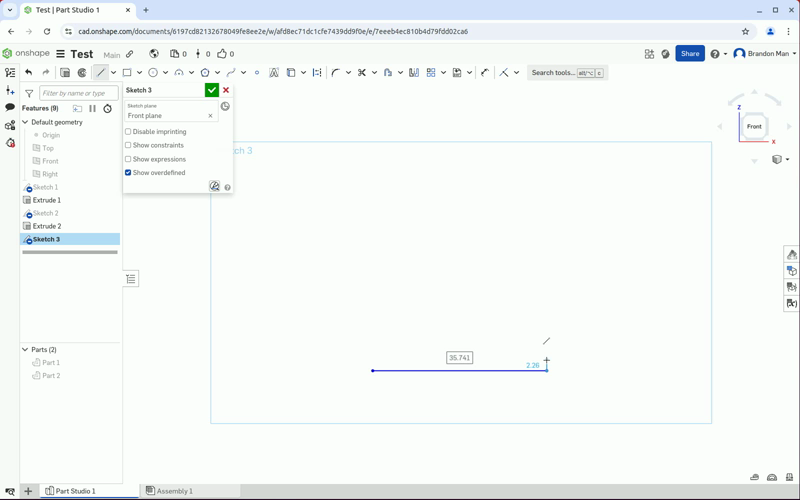
click(546, 359)
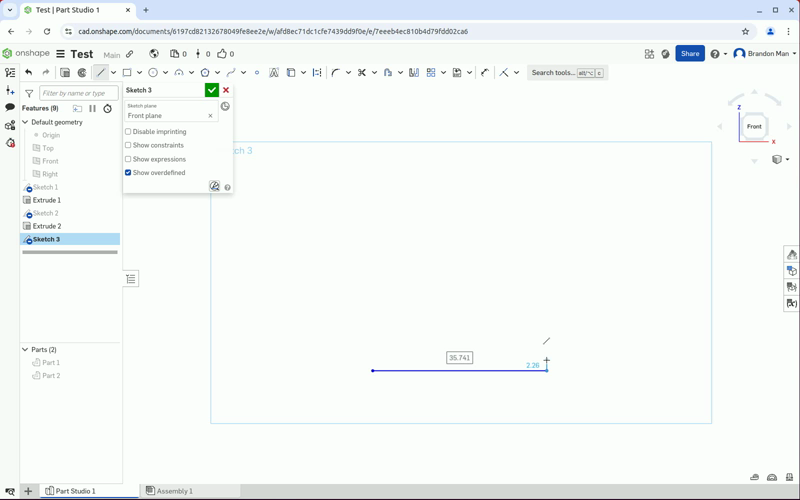
key_up(shift)
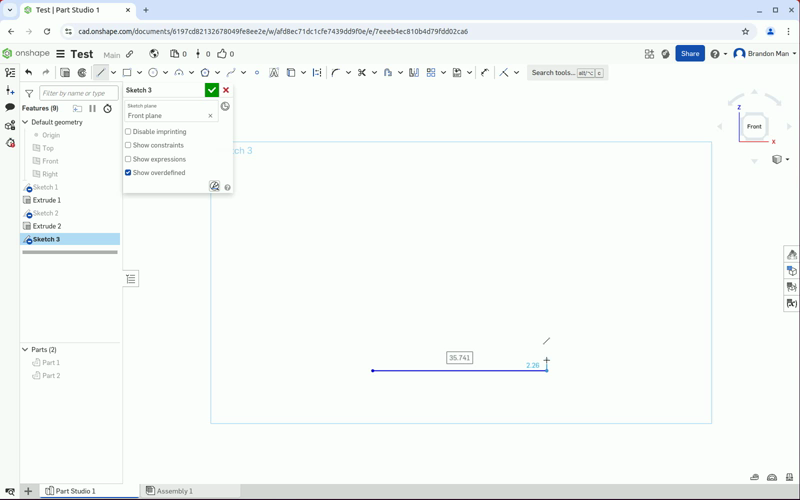
key_down(shift)
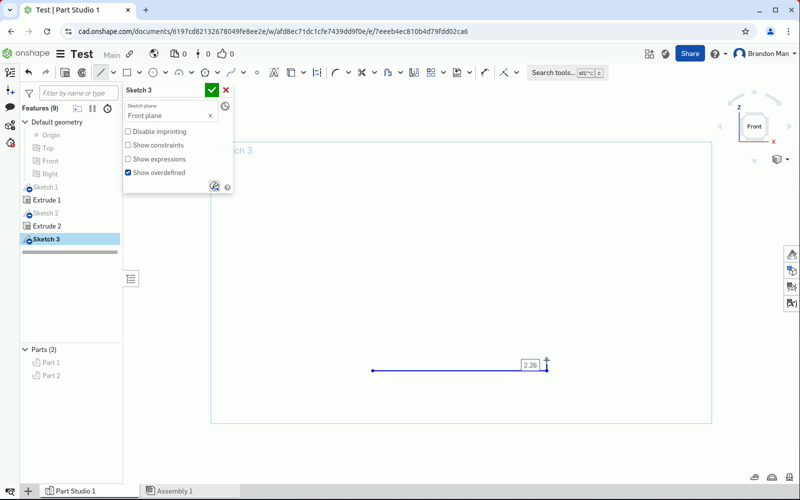
mouse_move(372, 359)
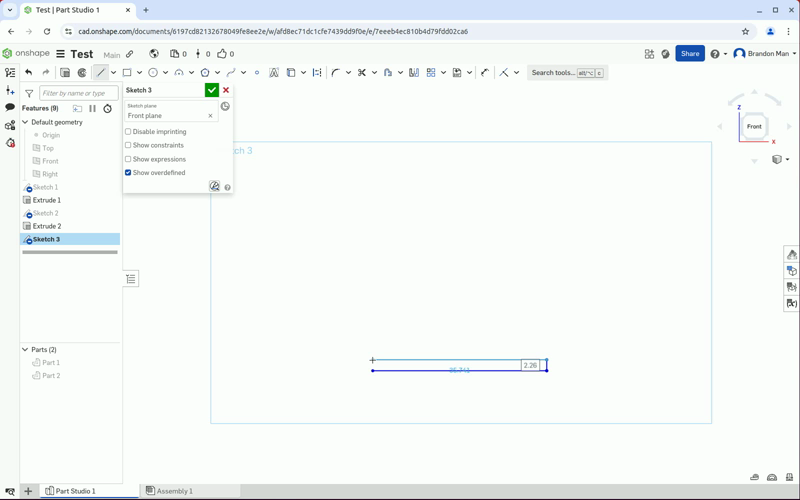
click(372, 359)
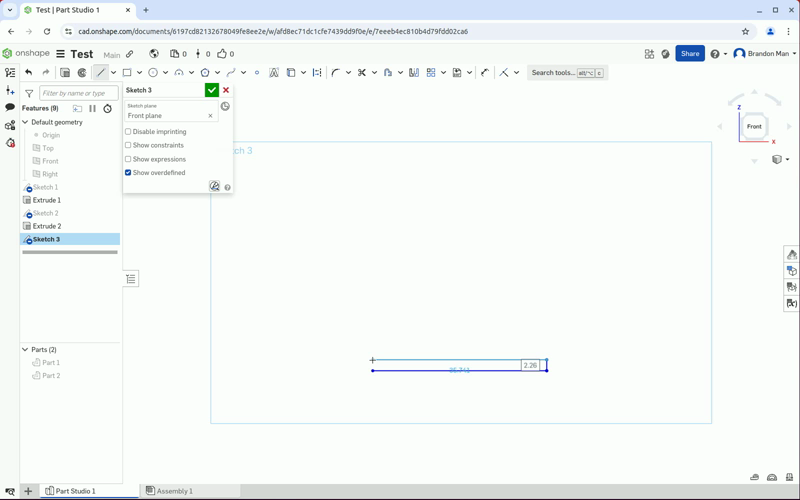
key_up(shift)
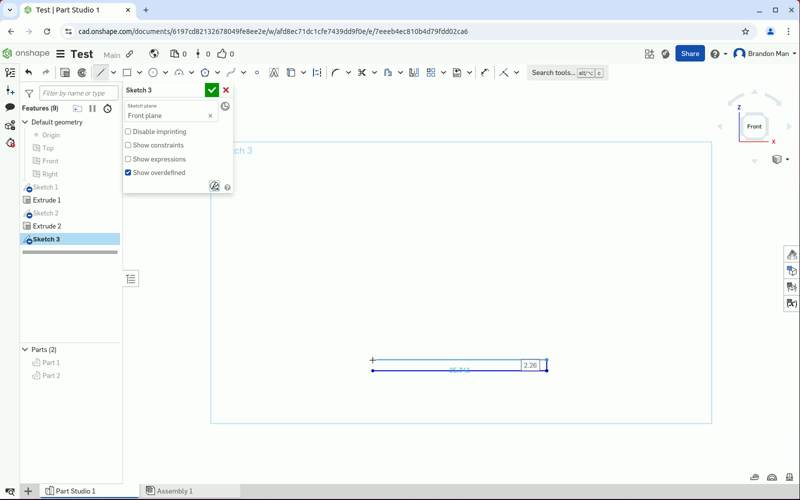
mouse_move(402, 359)
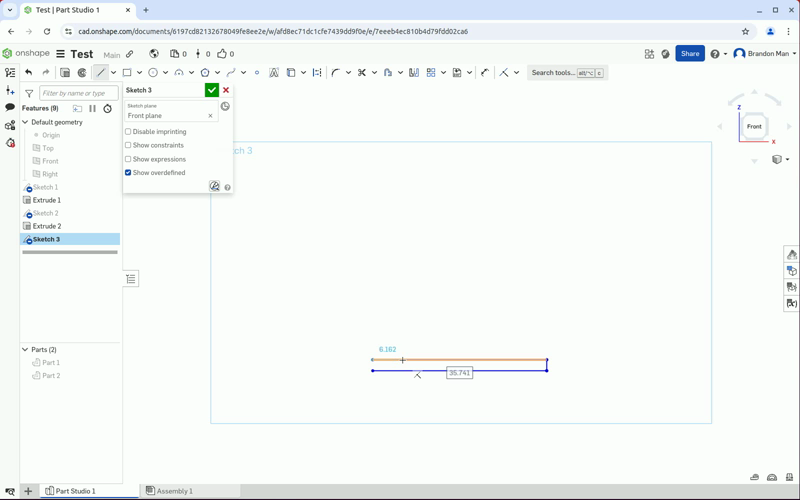
key_down(shift)
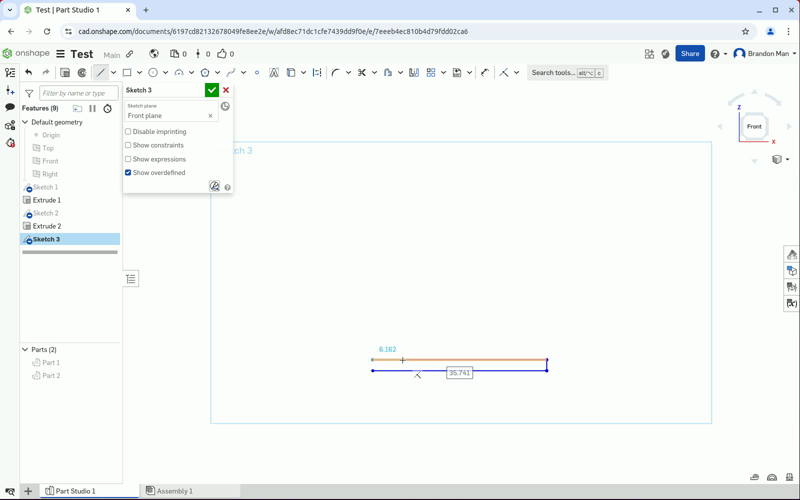
mouse_move(372, 370)
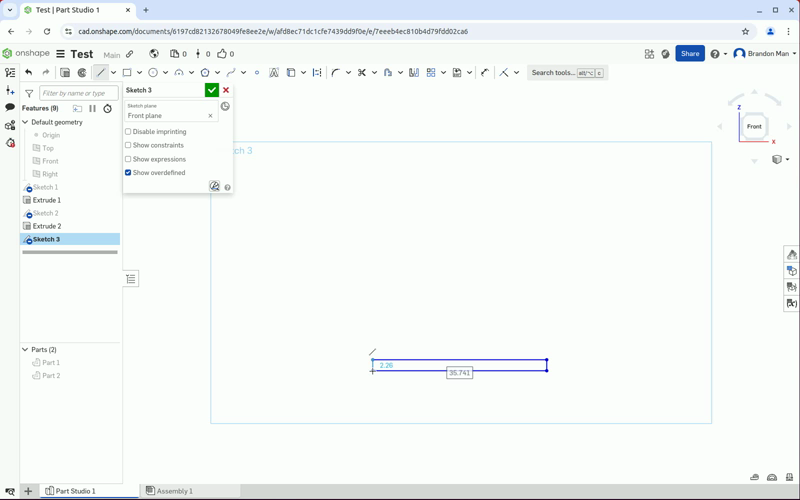
key_up(shift)
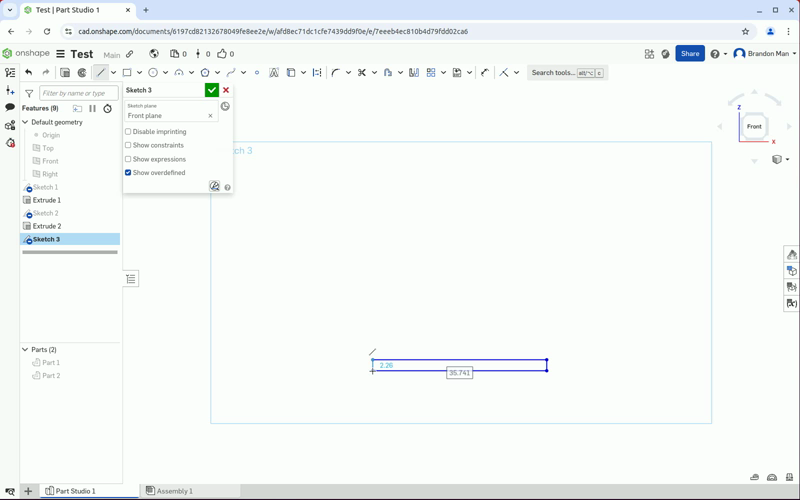
click(372, 370)
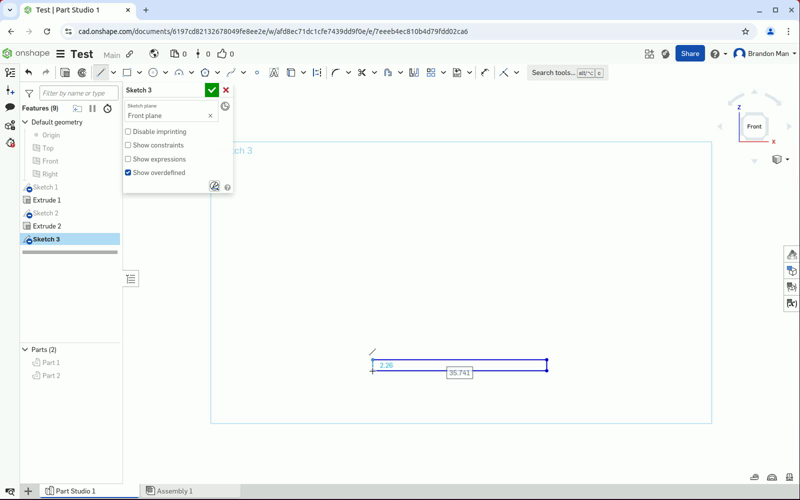
key(esc)
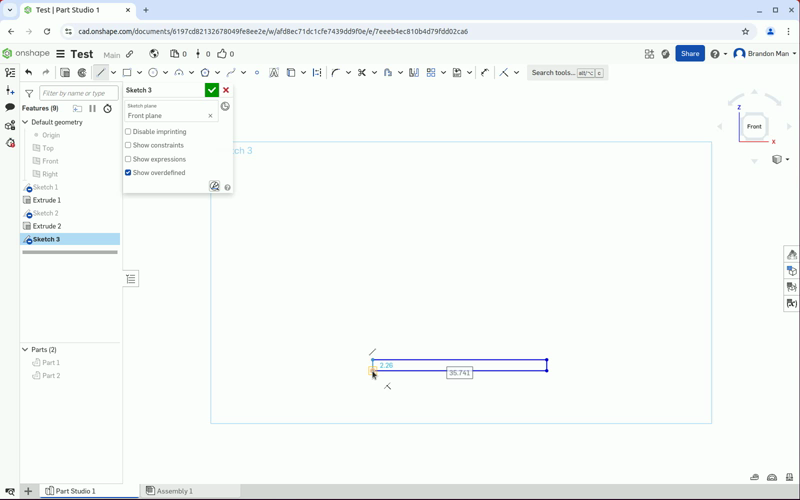
mouse_move(529, 368)
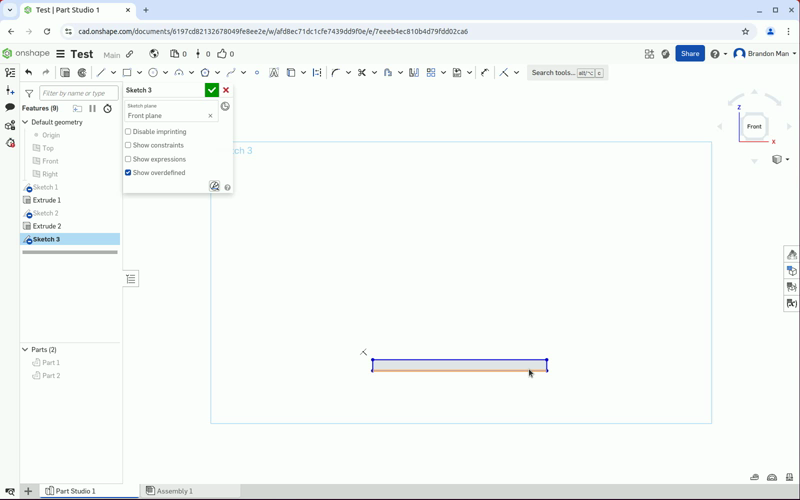
click(529, 368)
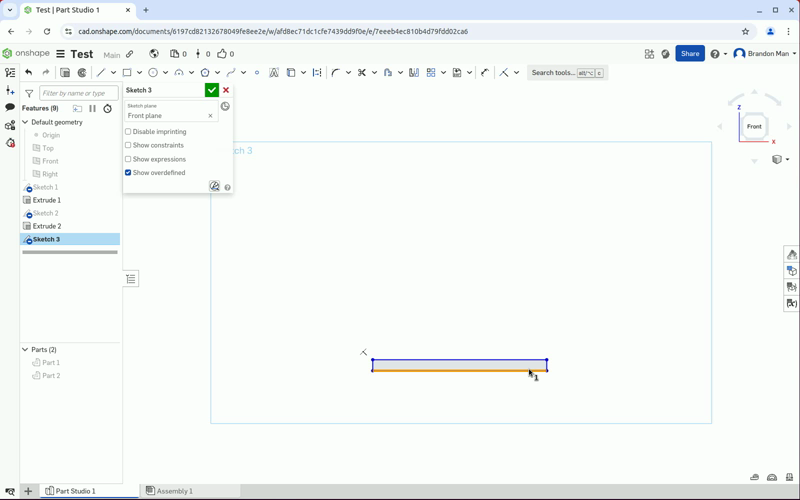
mouse_move(73, 352)
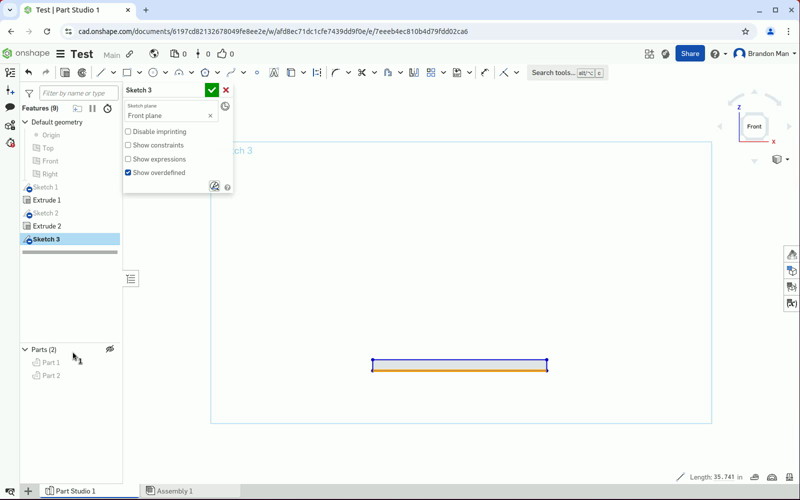
key(shift+y)
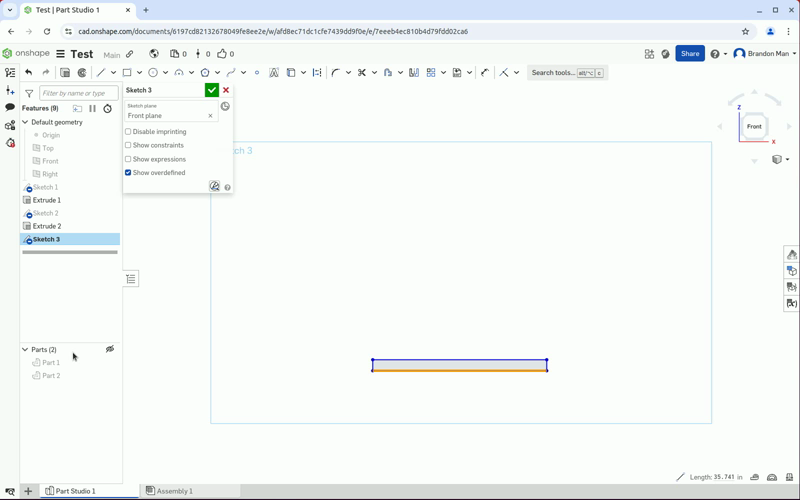
key(shift+e)
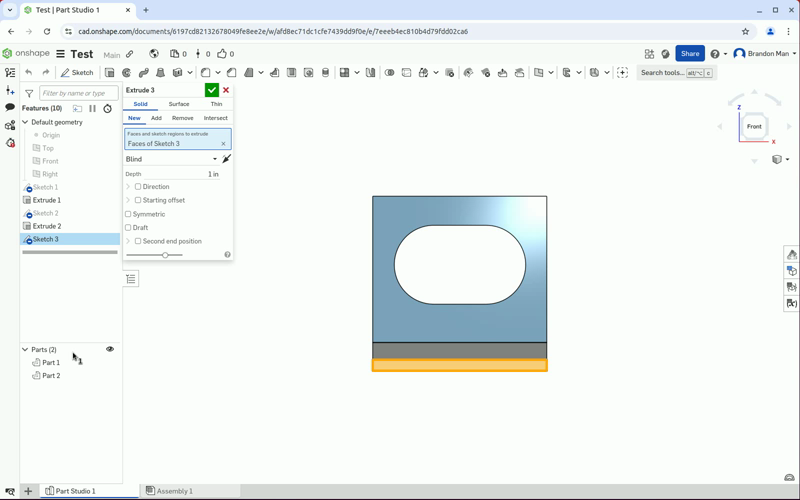
mouse_move(143, 106)
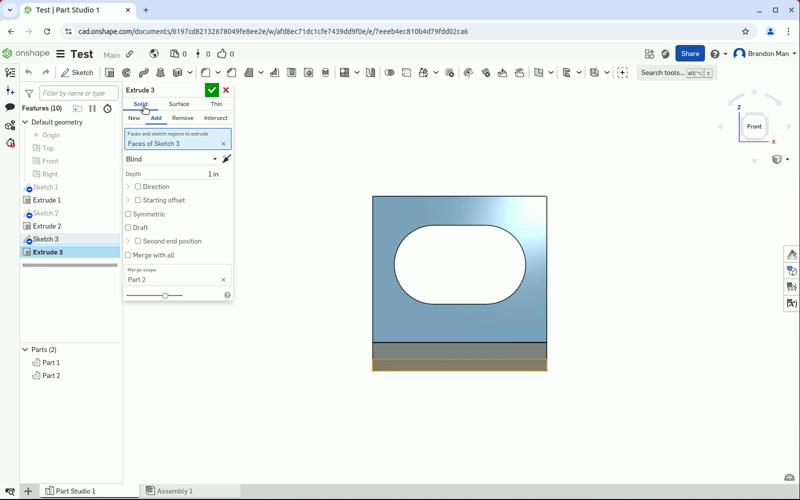
click(143, 106)
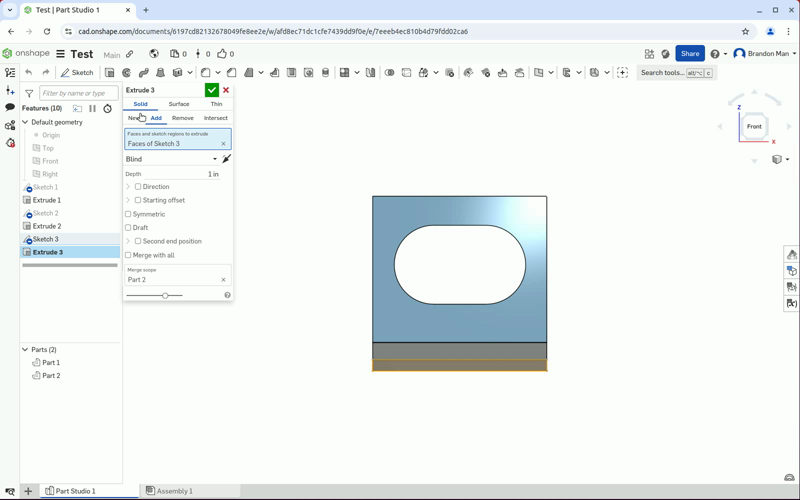
mouse_move(137, 120)
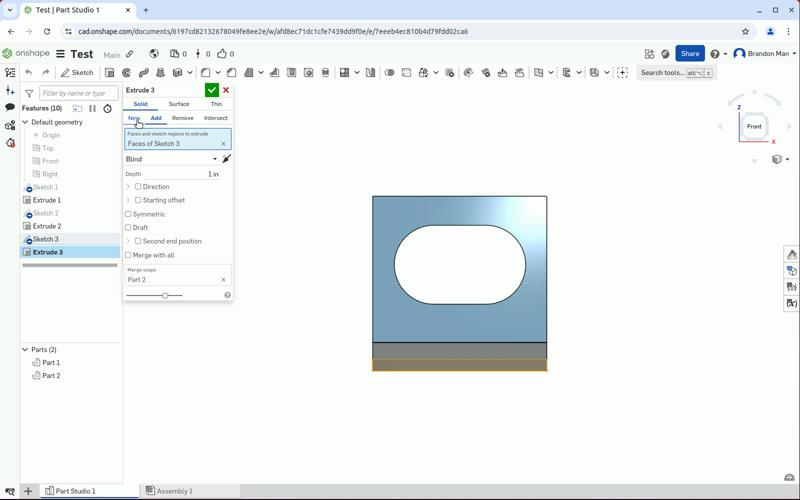
click(137, 120)
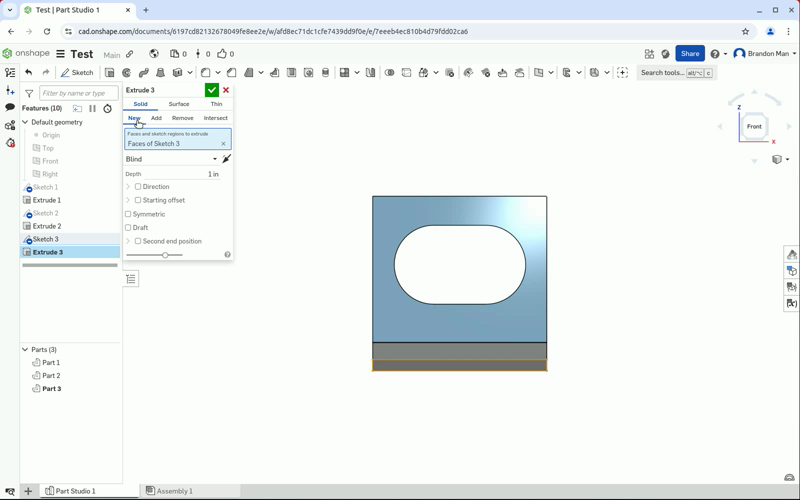
key(tab, 4)
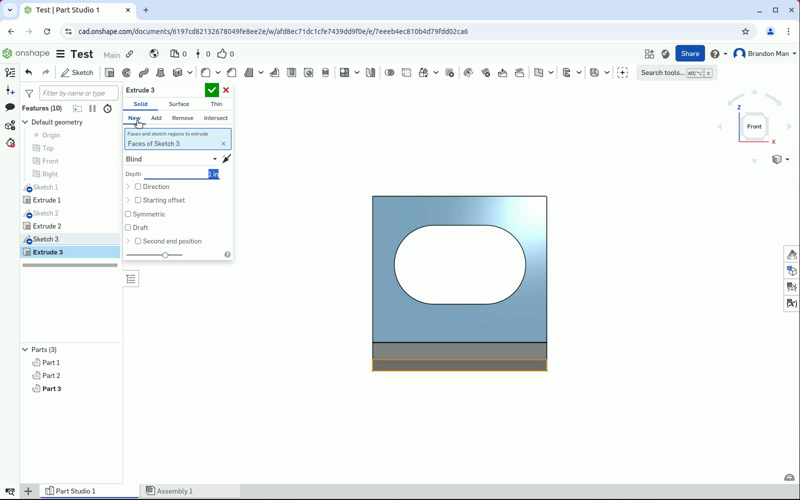
text(19.498)
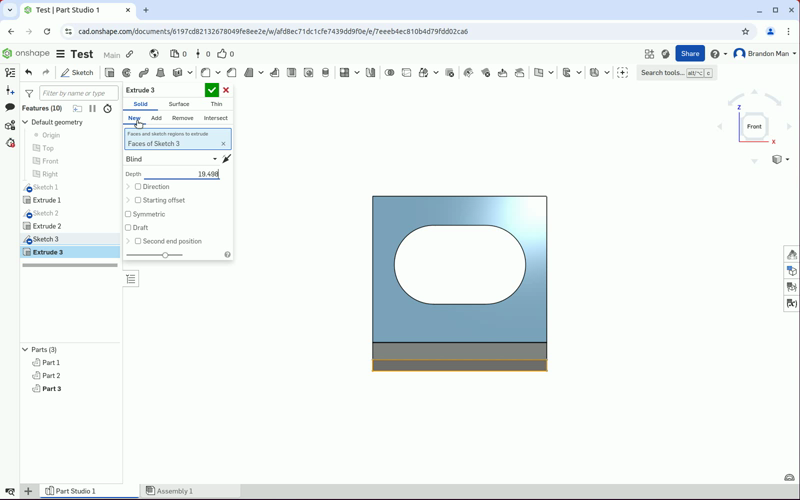
key(enter)
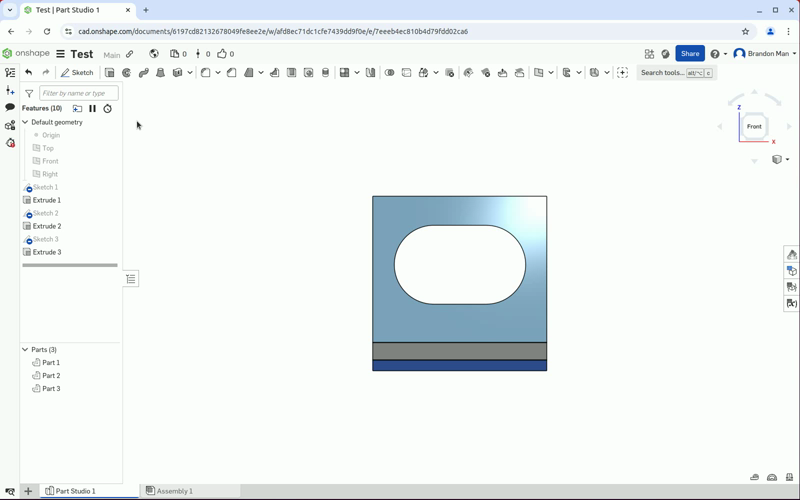
key(shift+h)
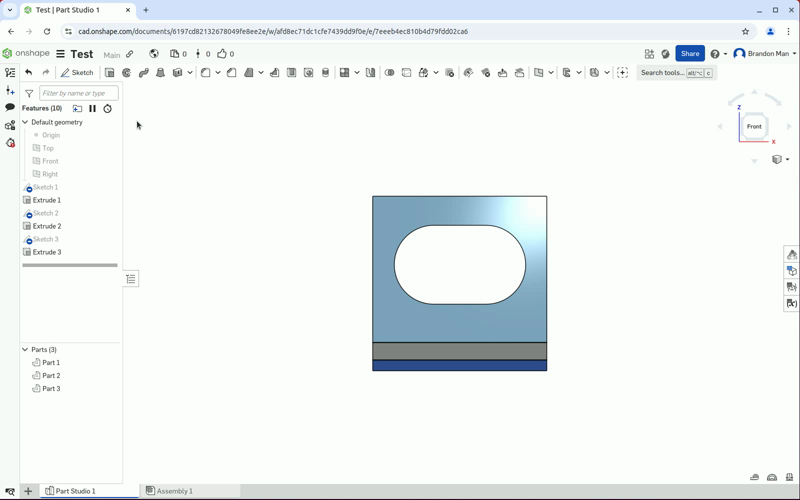
key(shift+h)
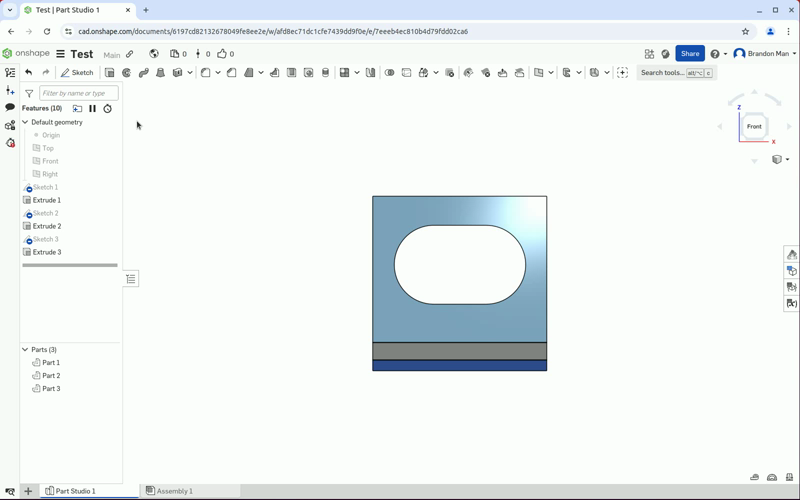
mouse_move(73, 189)
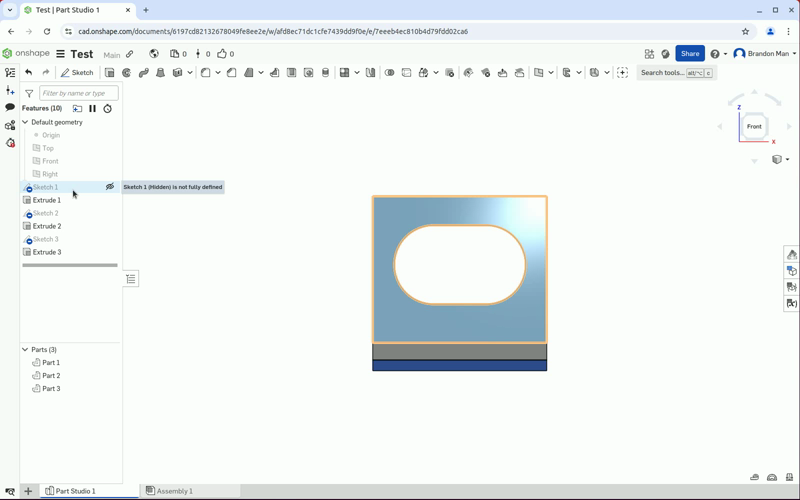
click(73, 189)
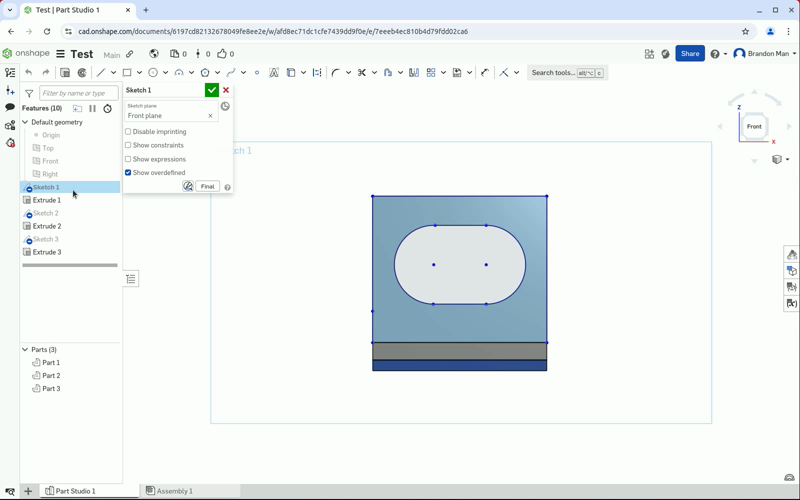
mouse_move(229, 92)
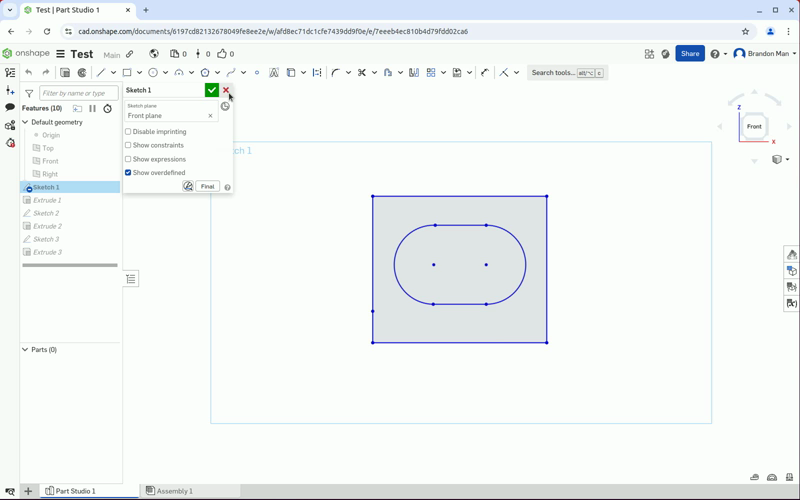
click(229, 92)
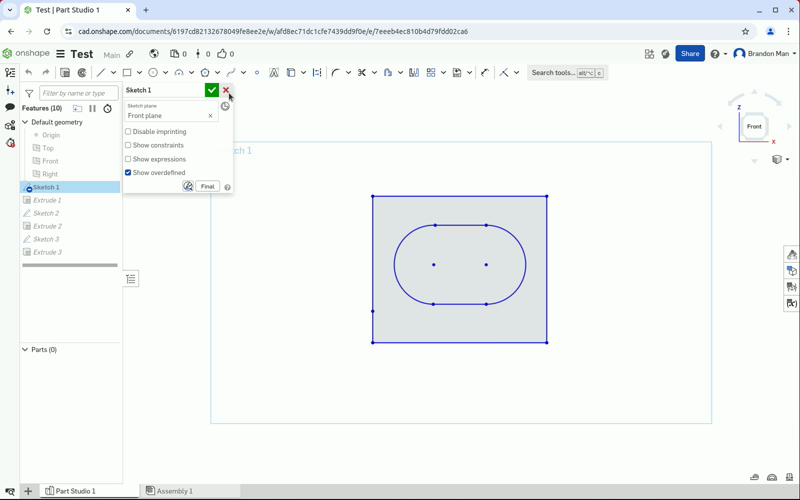
key(shift+s)
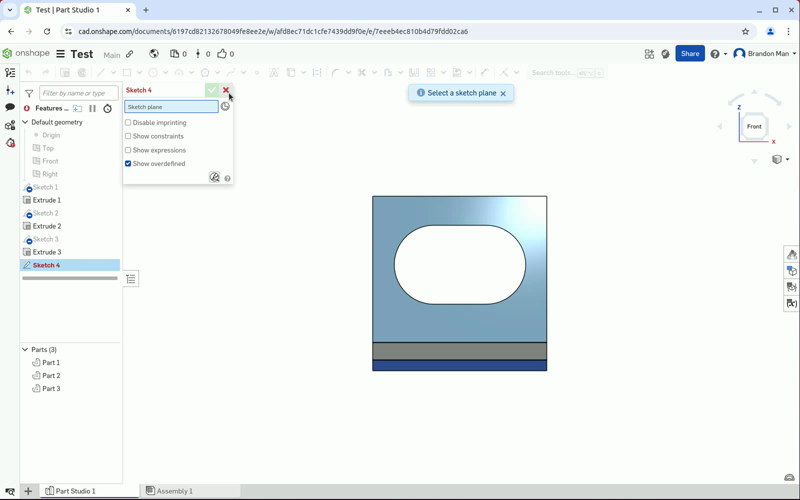
mouse_move(73, 163)
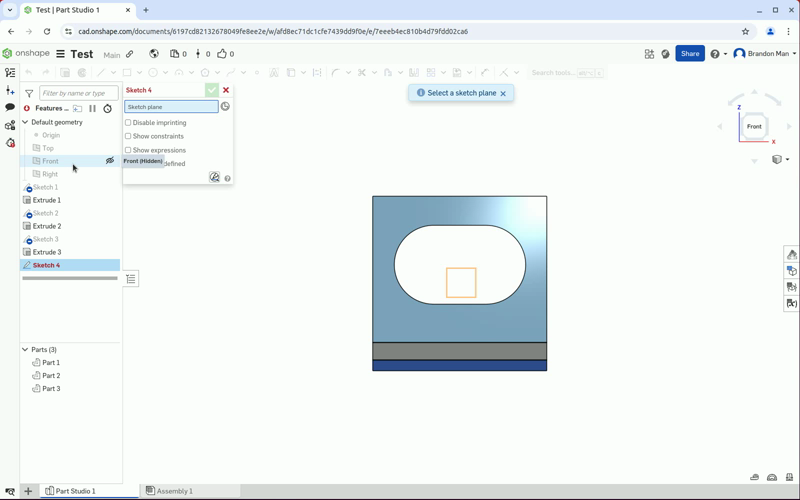
click(73, 163)
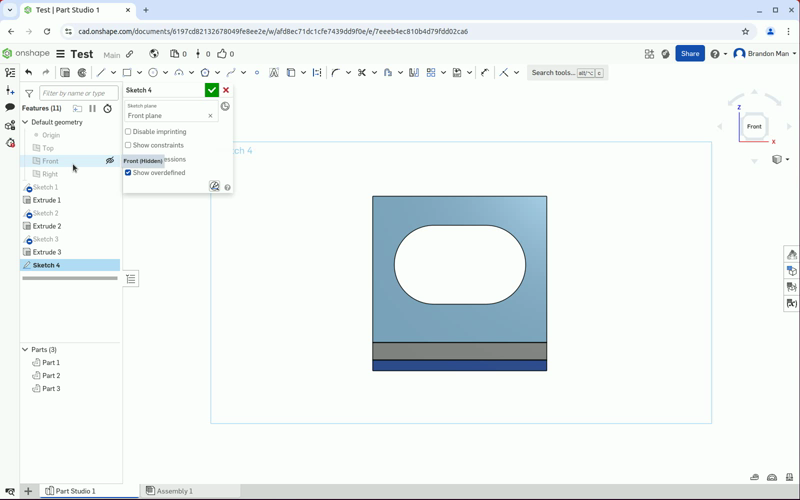
mouse_move(73, 352)
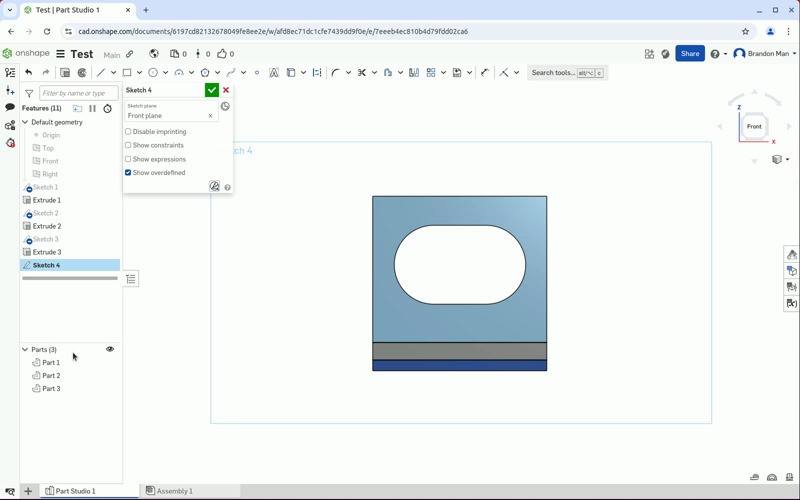
key(y)
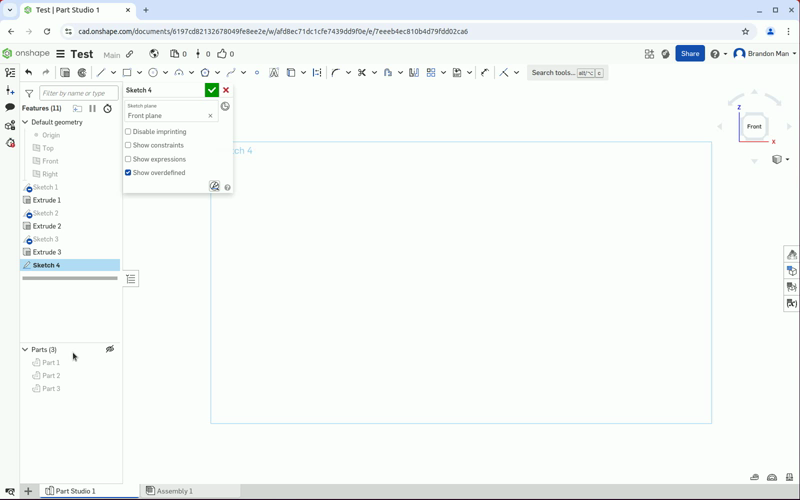
key(l)
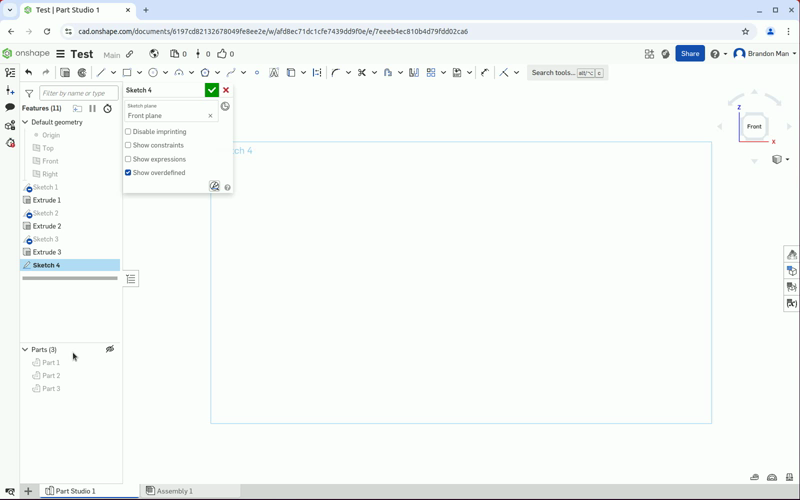
key_down(shift)
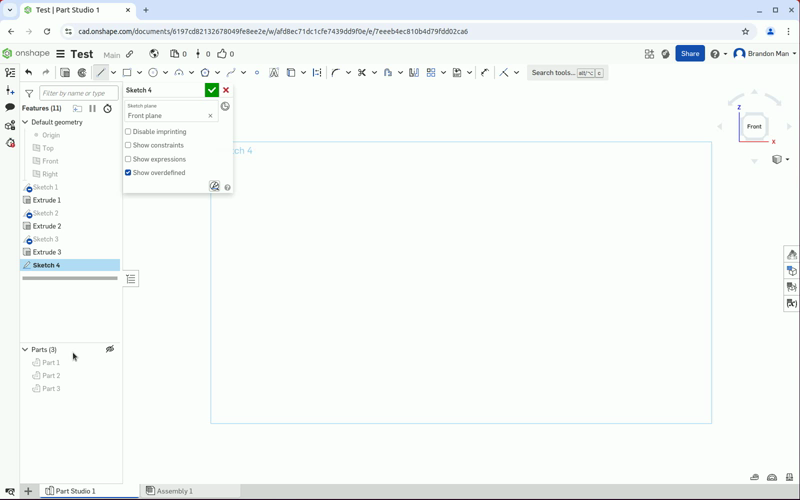
mouse_move(372, 360)
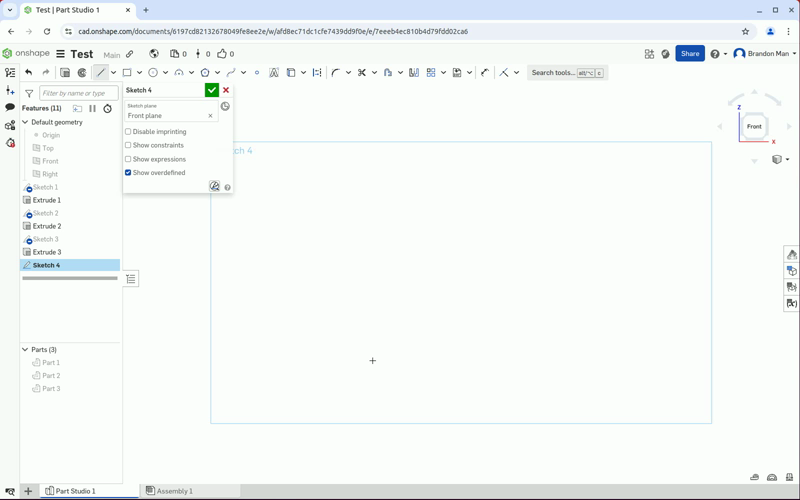
click(372, 360)
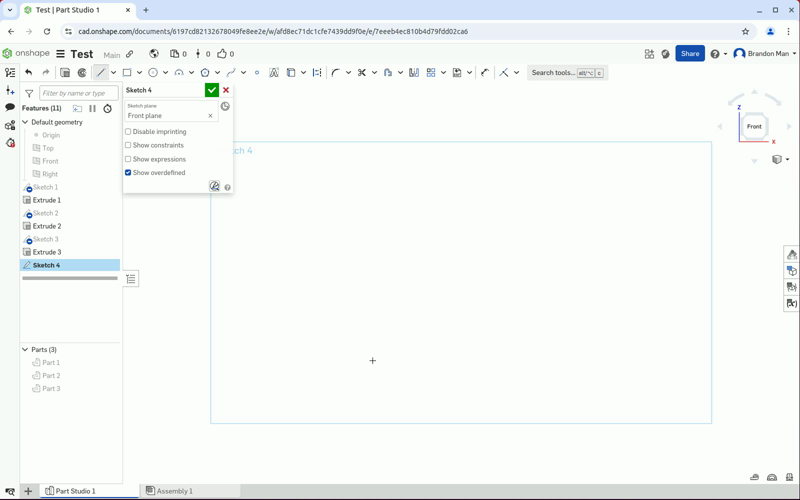
key_up(shift)
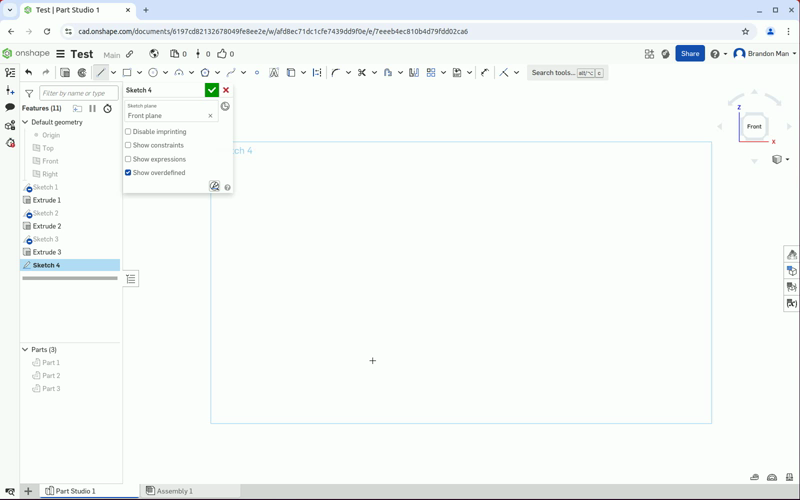
key_down(shift)
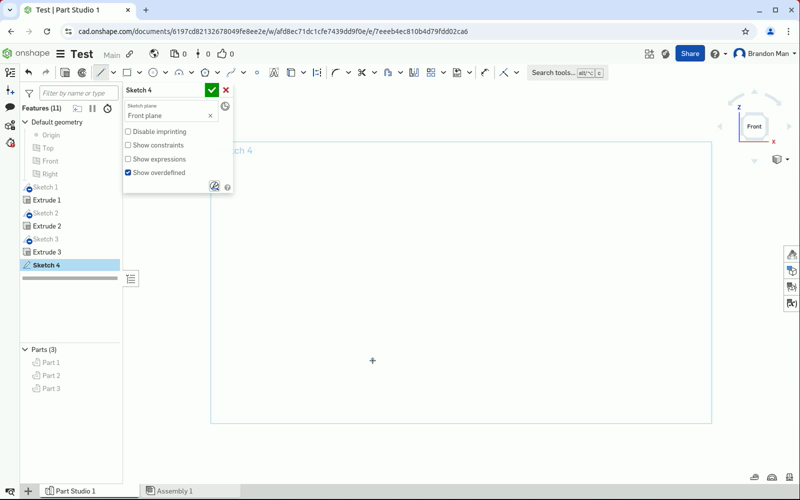
mouse_move(546, 360)
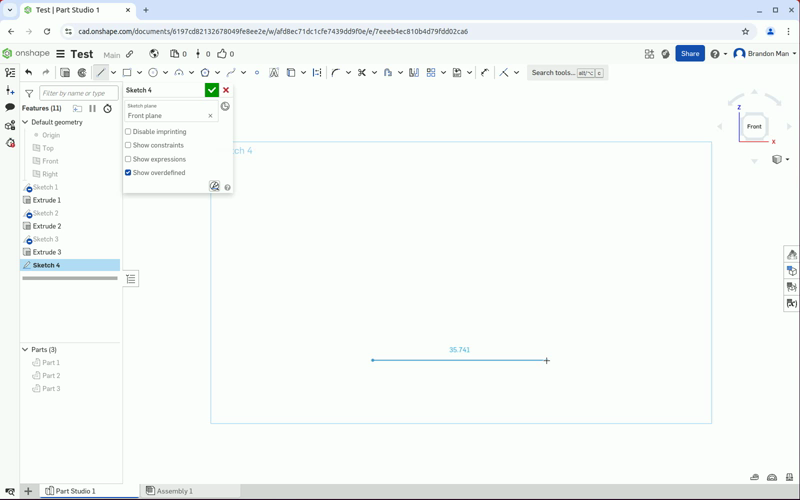
click(546, 360)
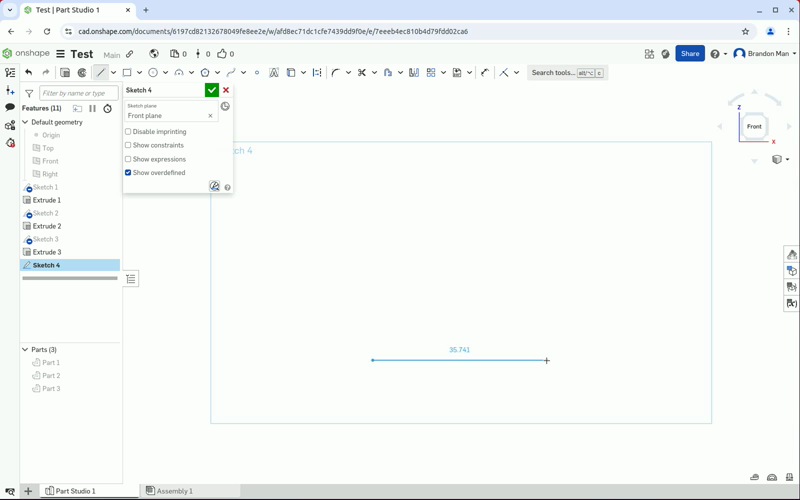
key_up(shift)
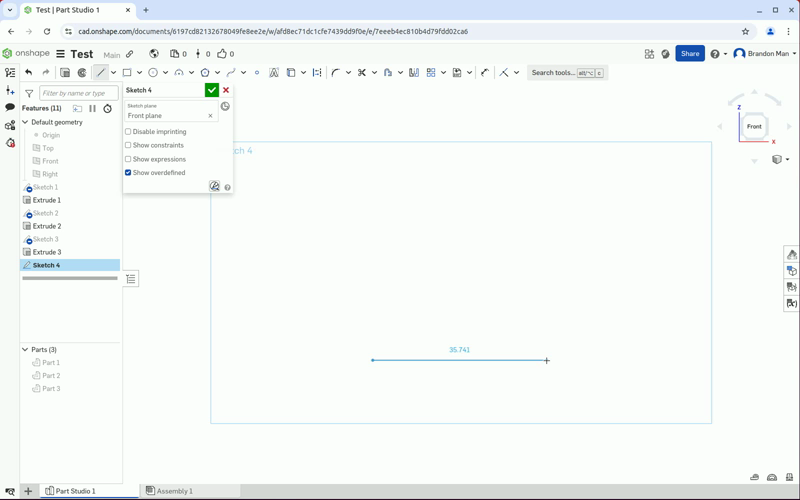
key_down(shift)
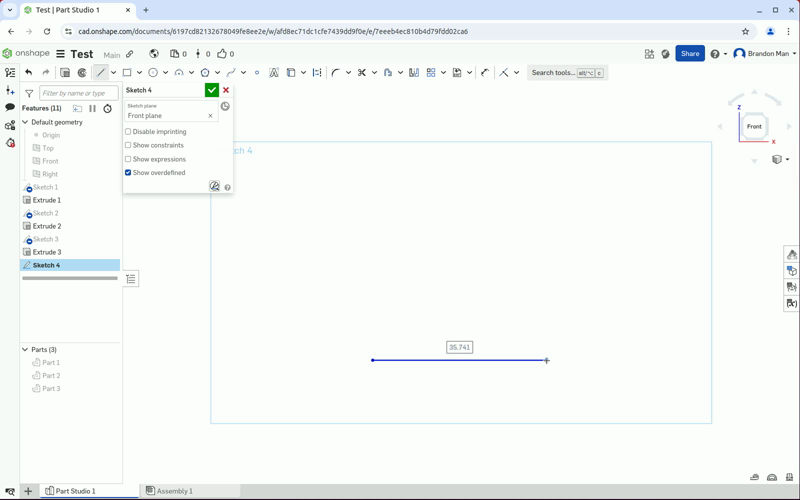
mouse_move(576, 360)
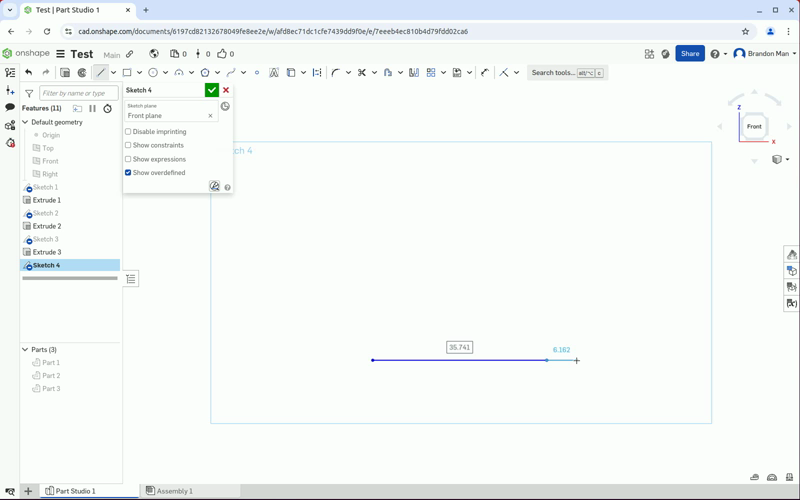
mouse_move(546, 342)
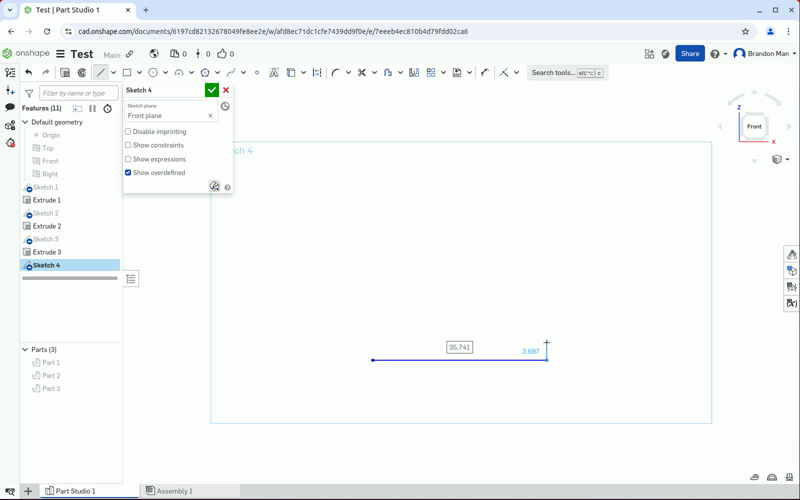
click(546, 342)
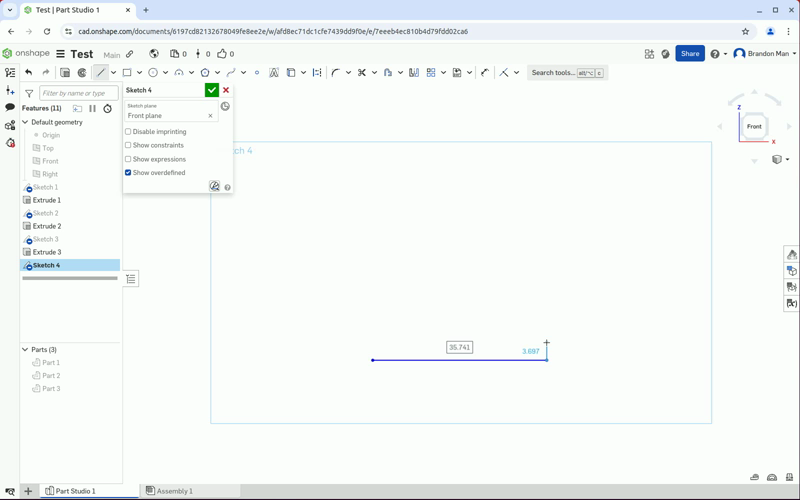
key_up(shift)
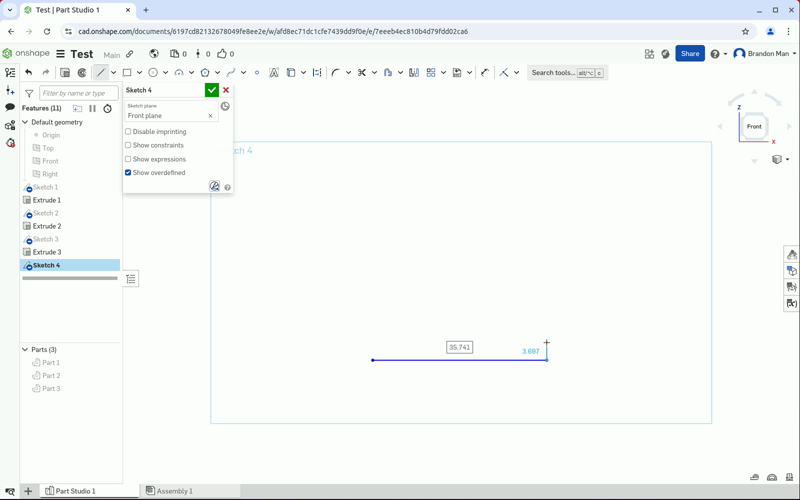
key_down(shift)
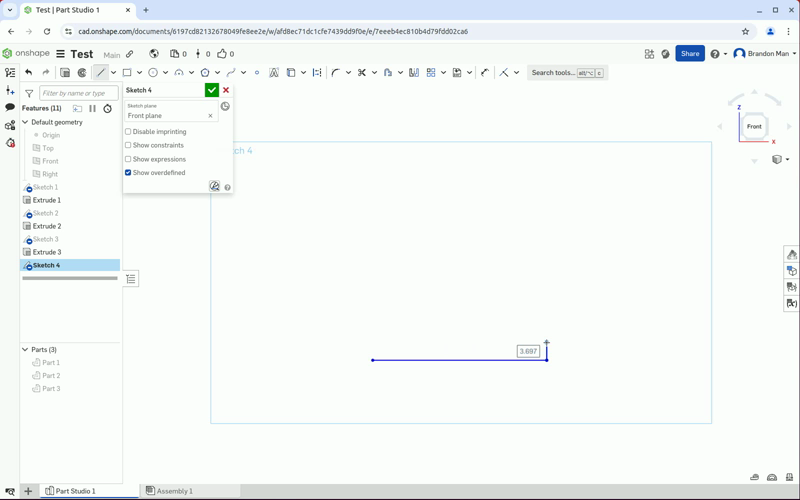
mouse_move(372, 342)
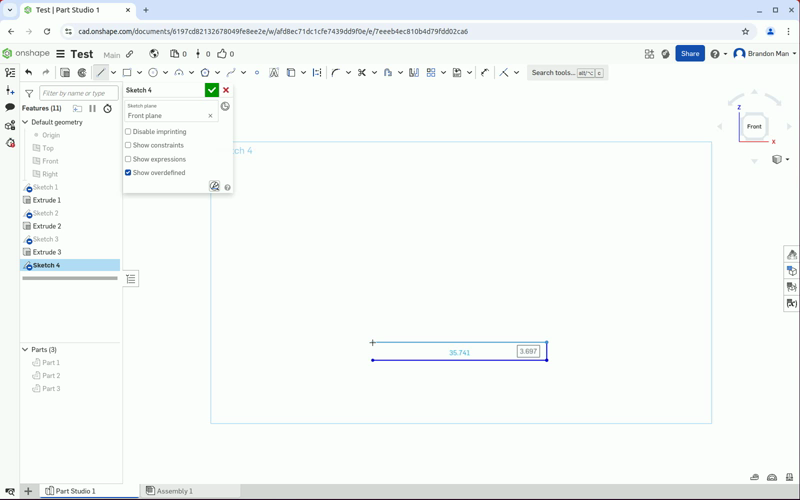
click(372, 342)
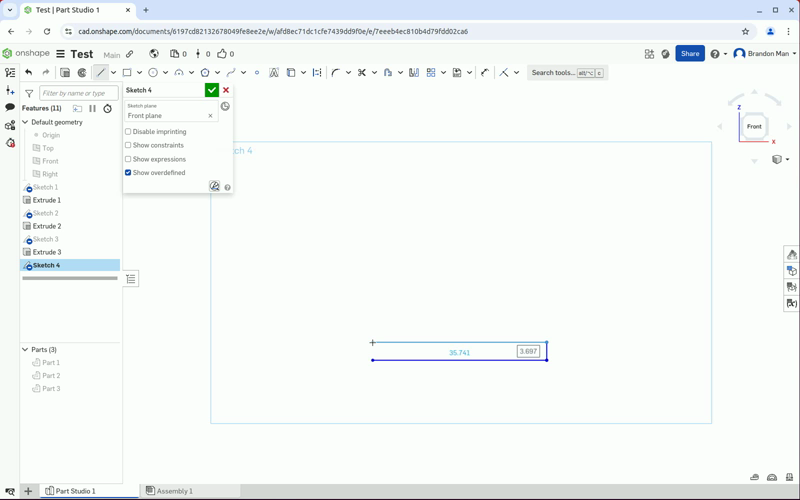
key_up(shift)
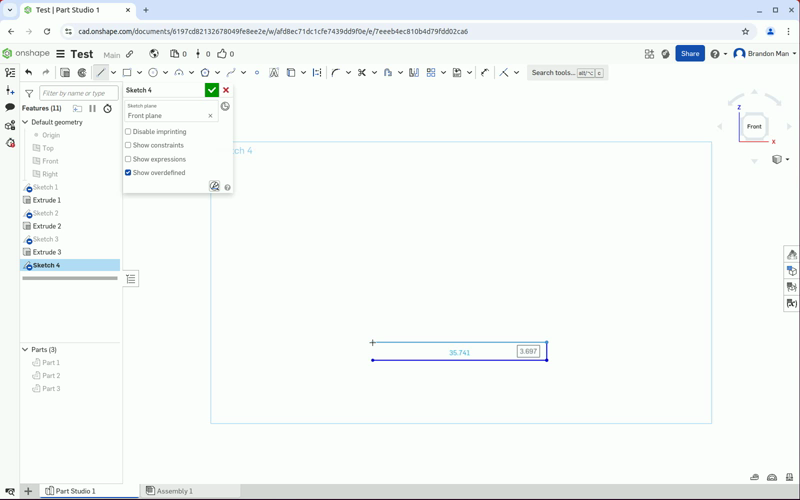
mouse_move(402, 342)
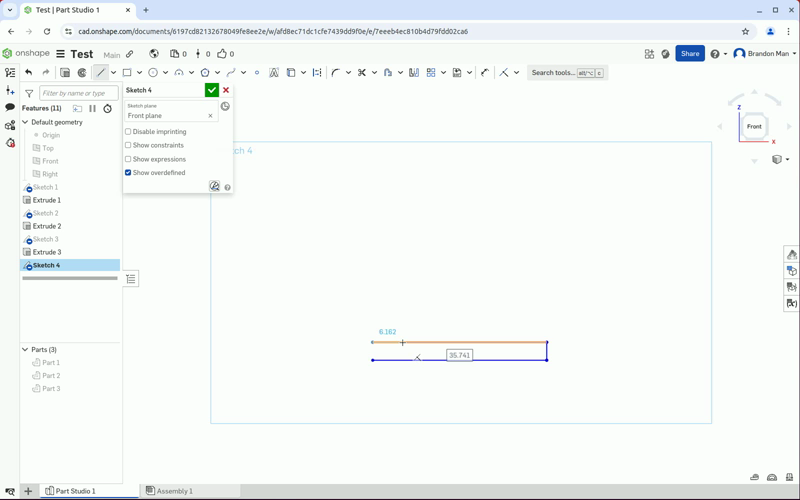
key_down(shift)
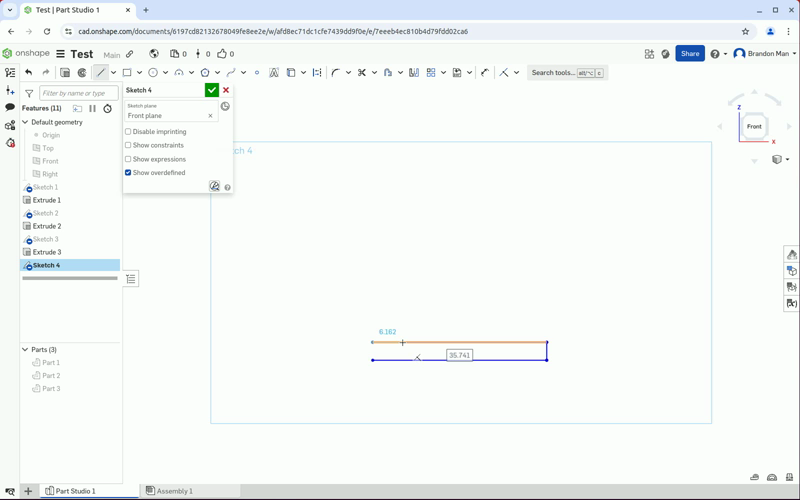
mouse_move(372, 360)
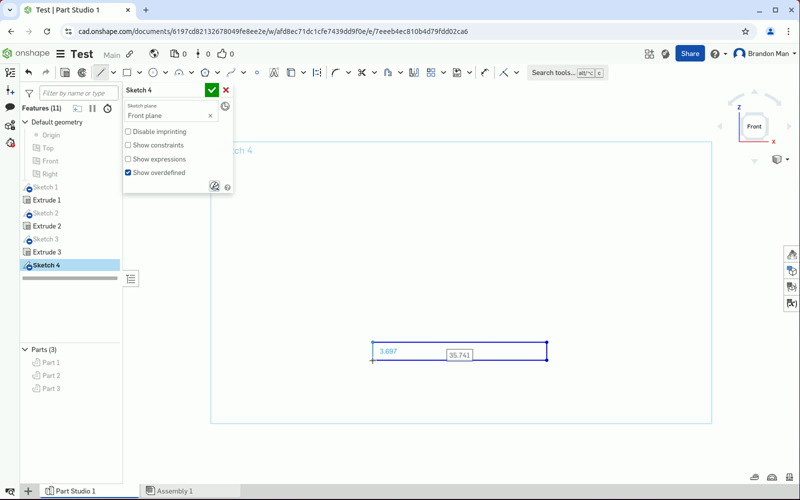
key_up(shift)
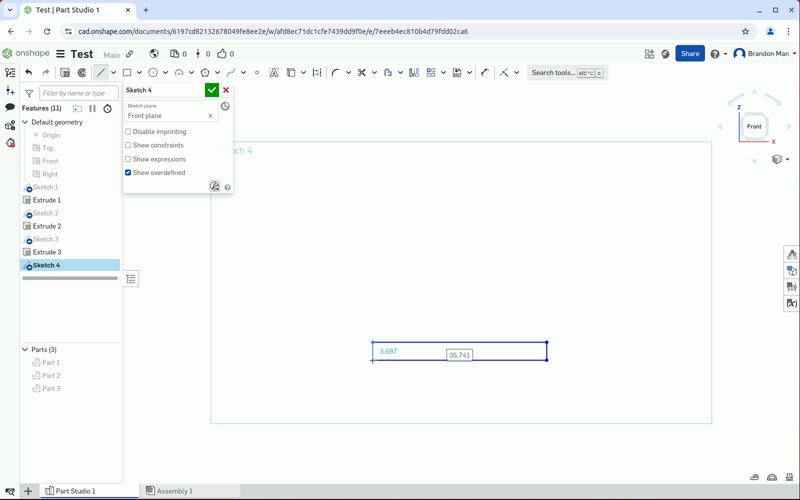
click(372, 360)
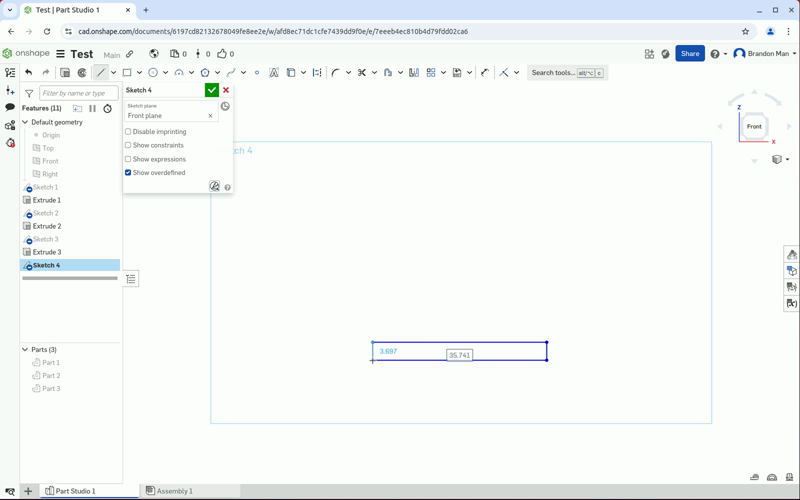
key(esc)
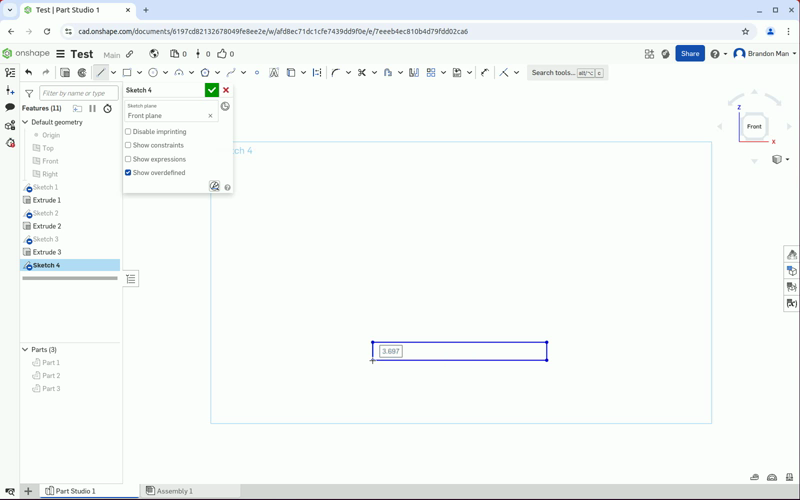
mouse_move(497, 352)
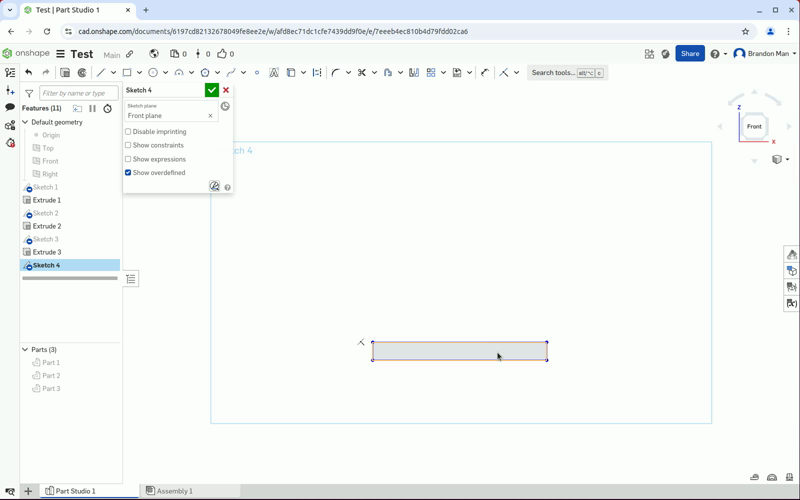
click(497, 352)
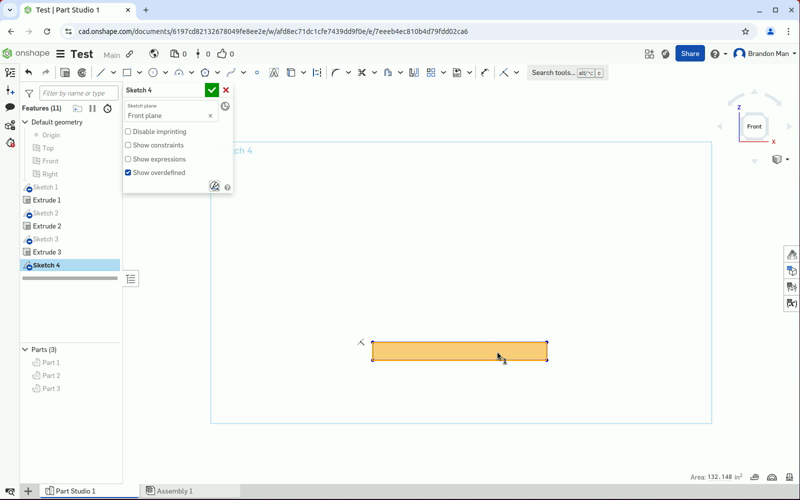
mouse_move(73, 352)
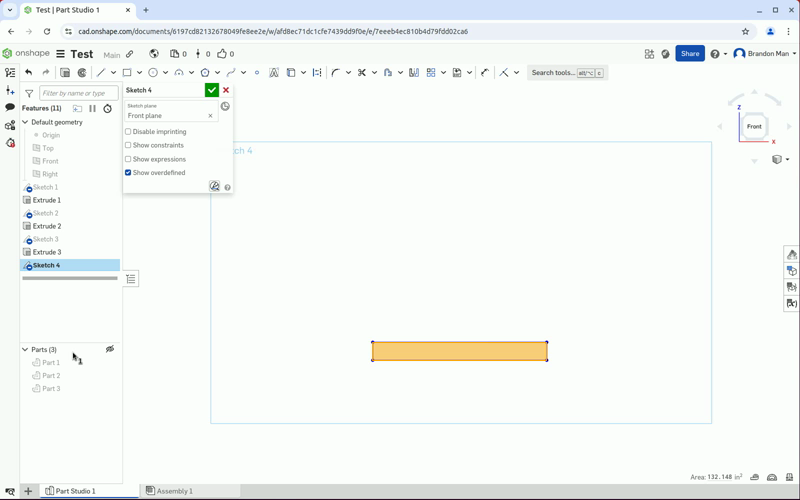
key(shift+y)
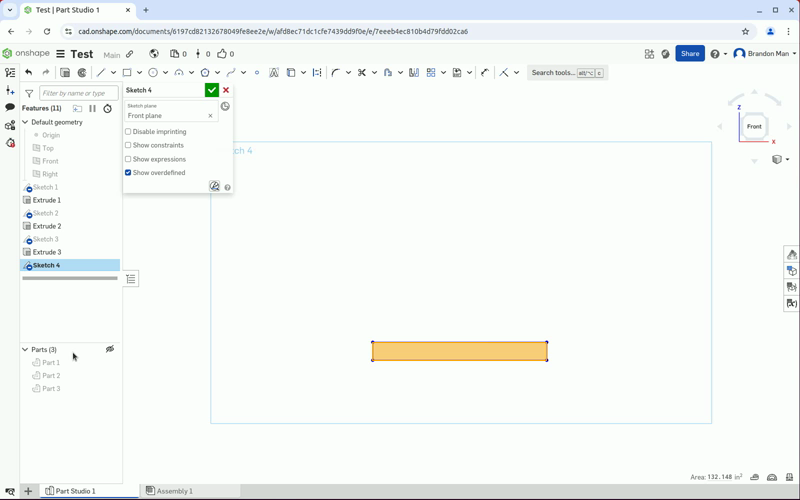
key(shift+e)
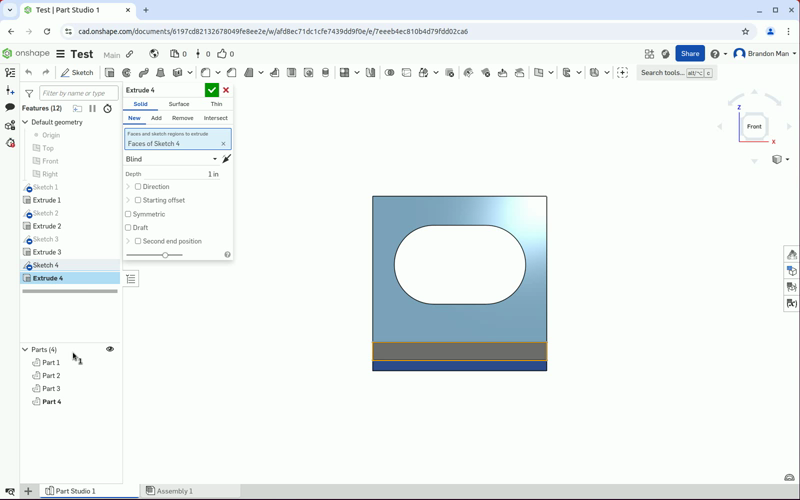
mouse_move(143, 106)
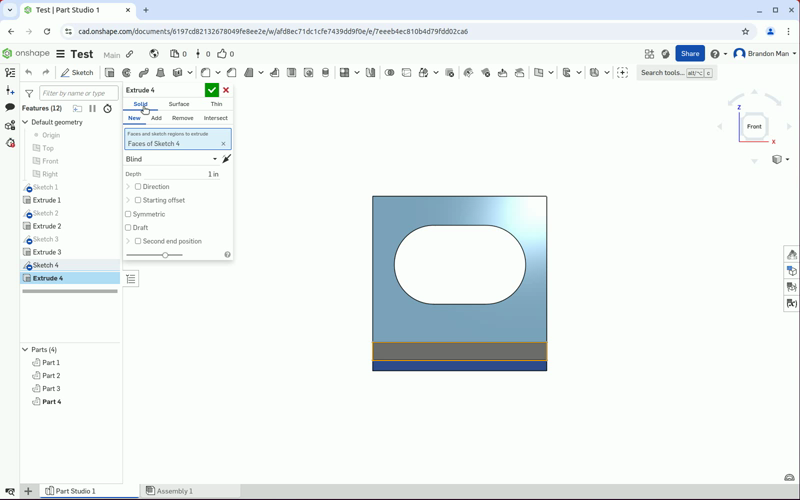
click(143, 106)
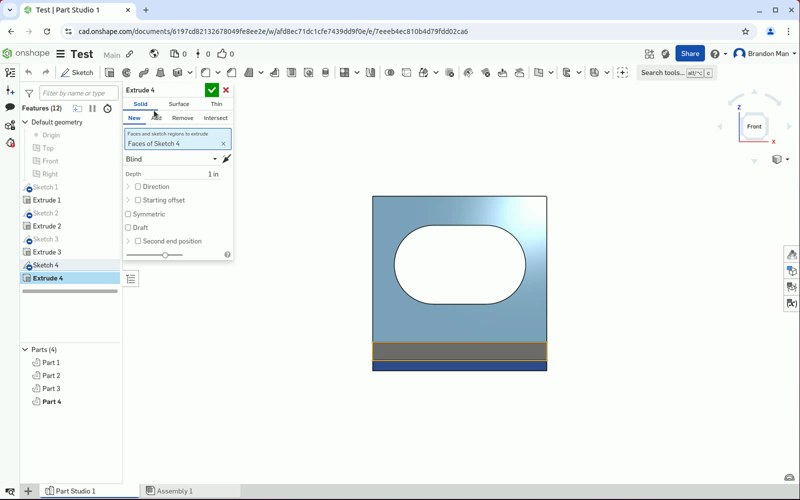
mouse_move(186, 120)
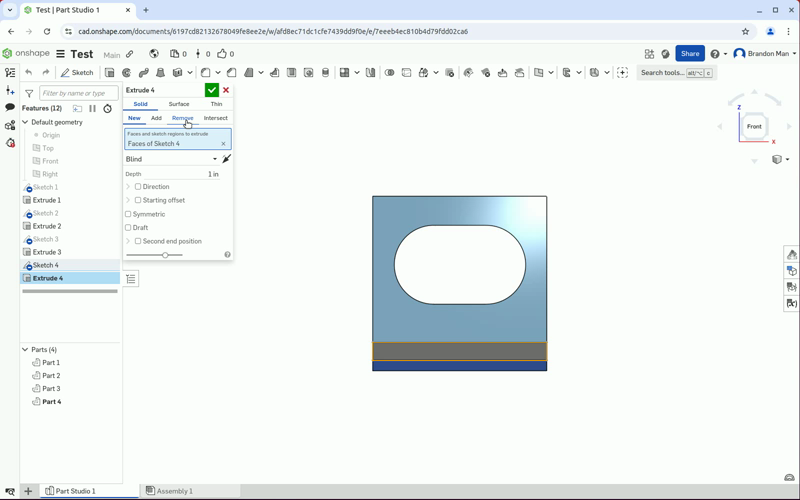
click(186, 120)
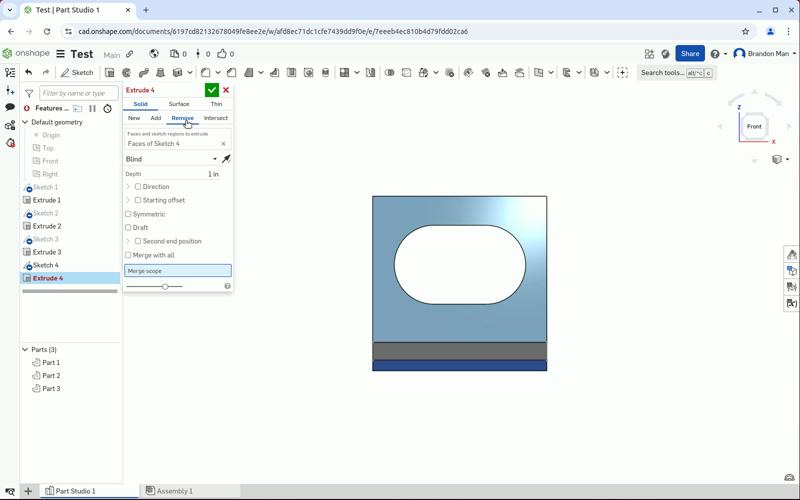
key(tab, 4)
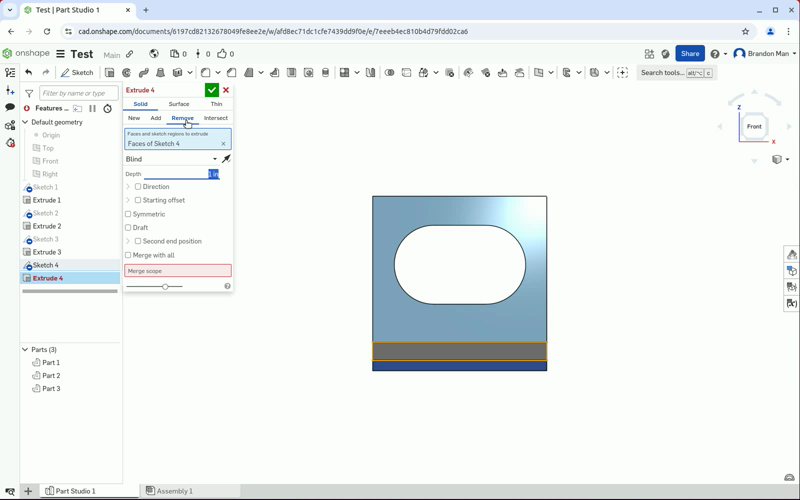
text(-3.611)
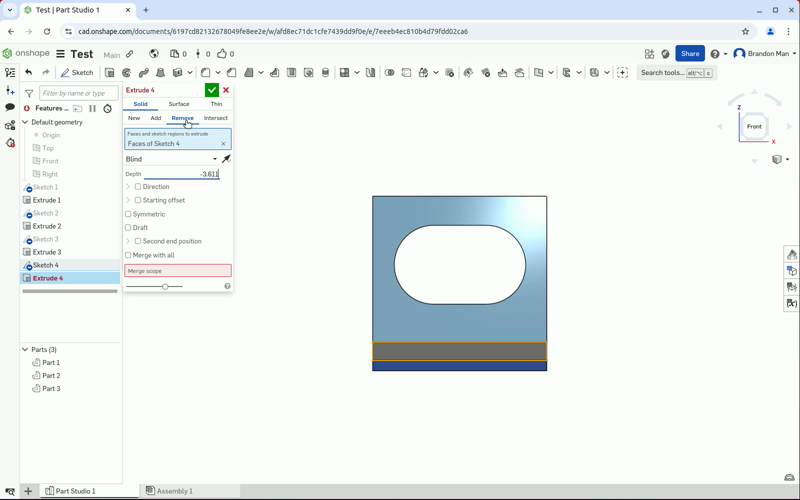
key(tab, 6)
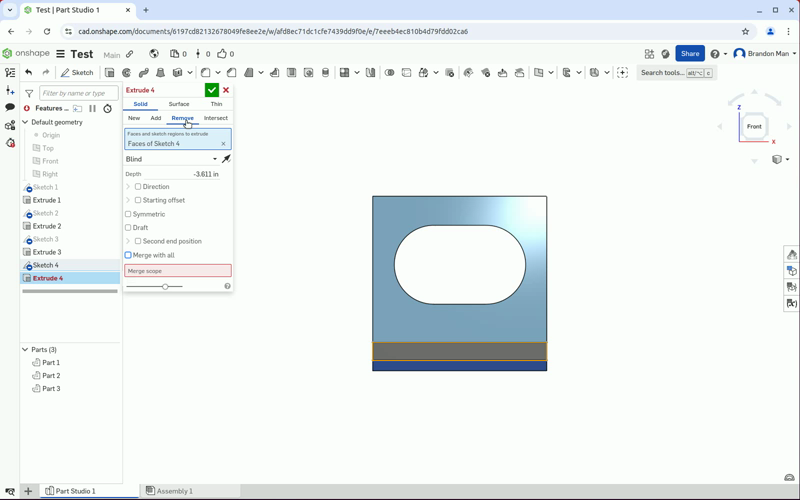
key(space)
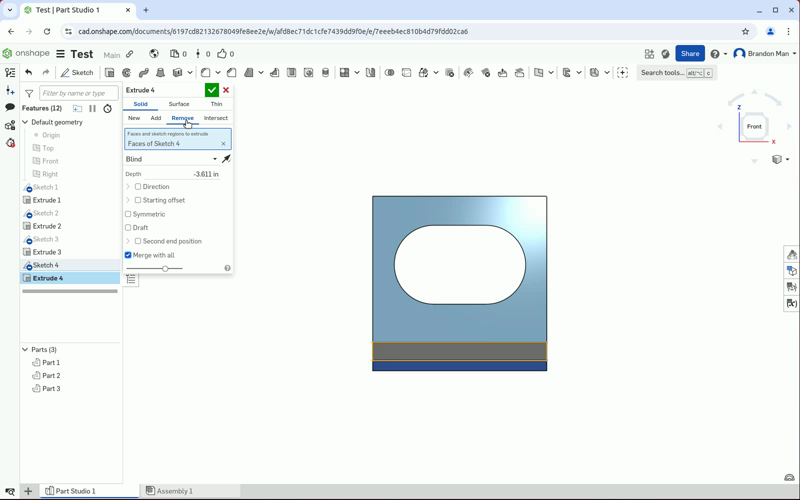
key(enter)
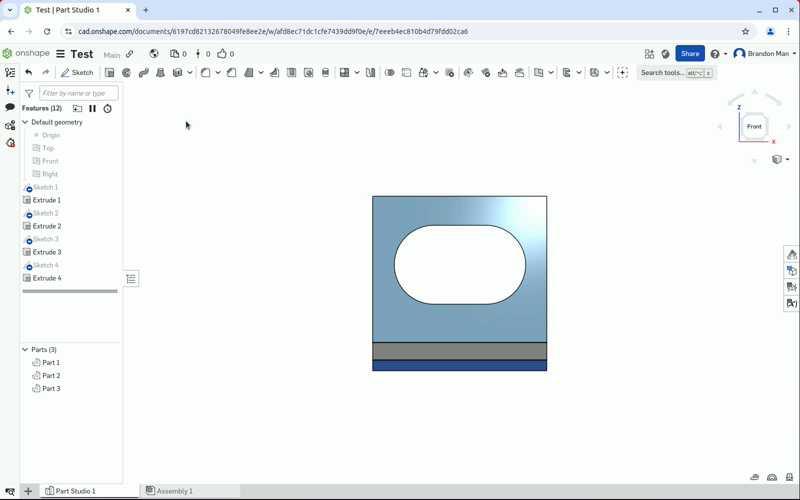
key(shift+h)
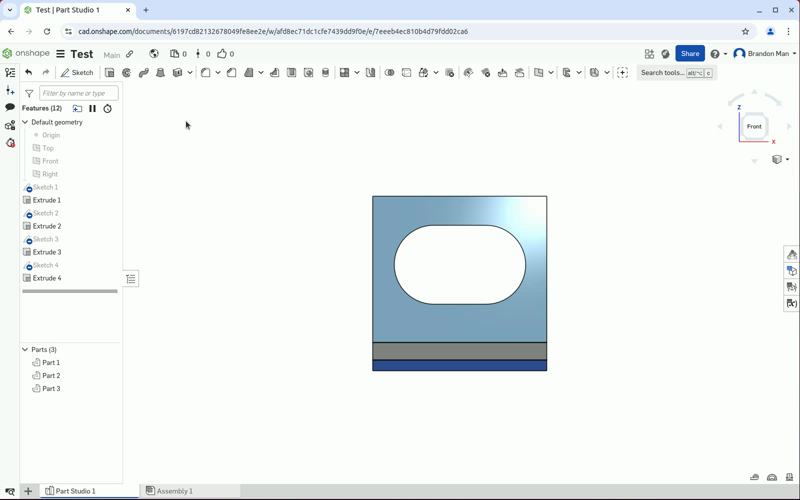
key(shift+h)
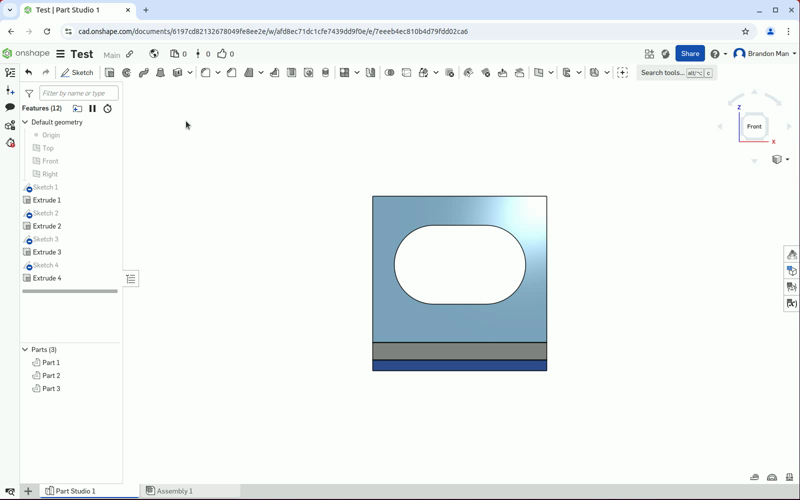
key(shift+7)
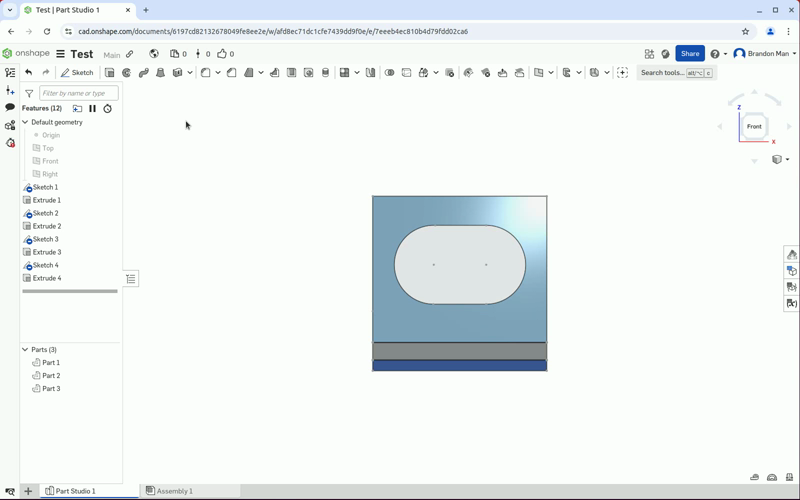
key(left, 2)
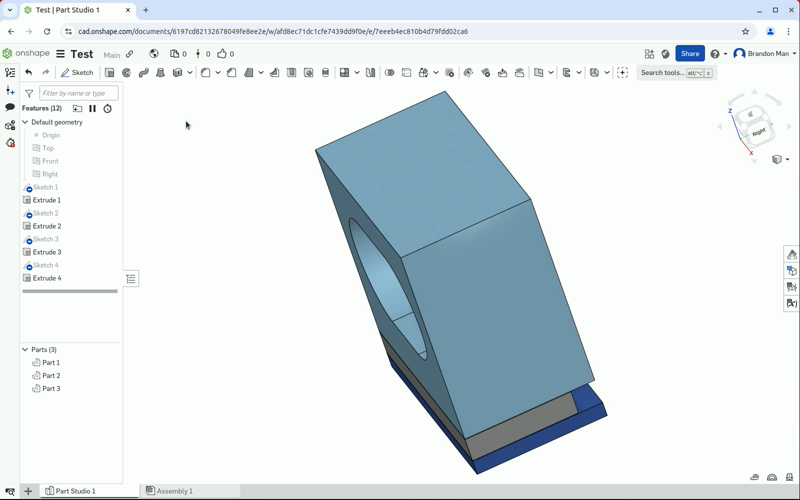
key(down, 2)
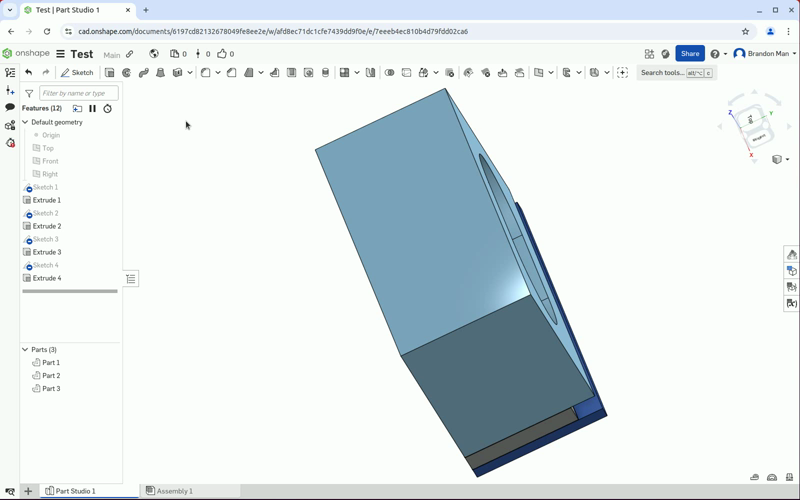
key(up, 2)
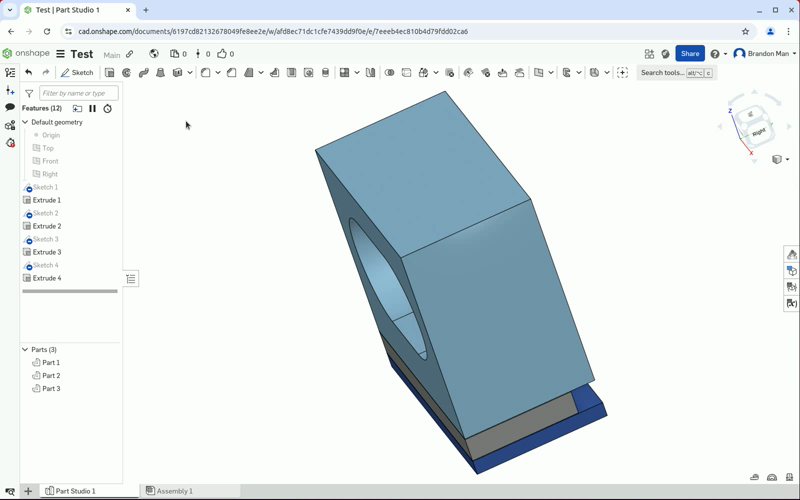
key(right, 2)
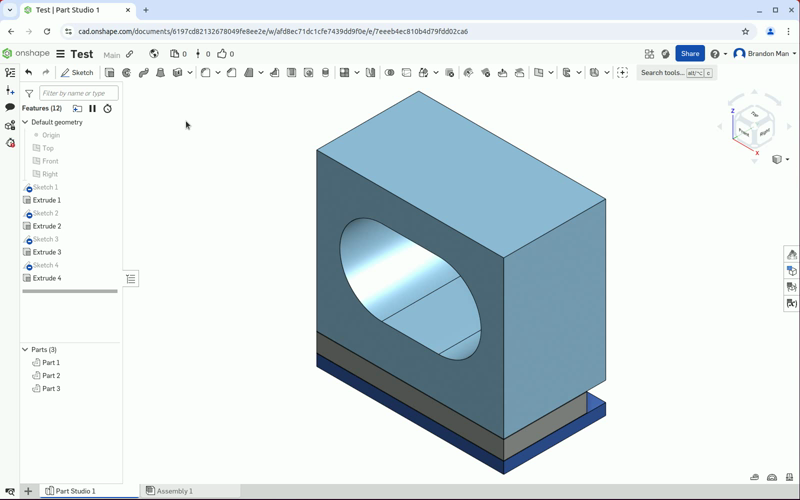
mouse_move(73, 189)
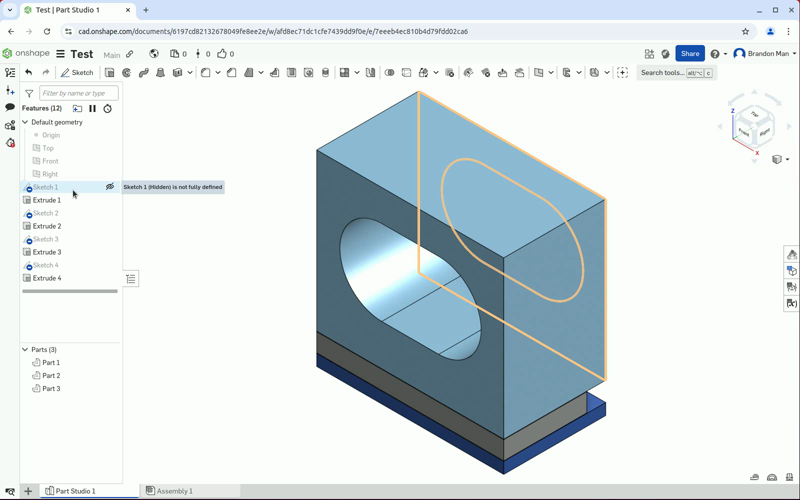
click(73, 189)